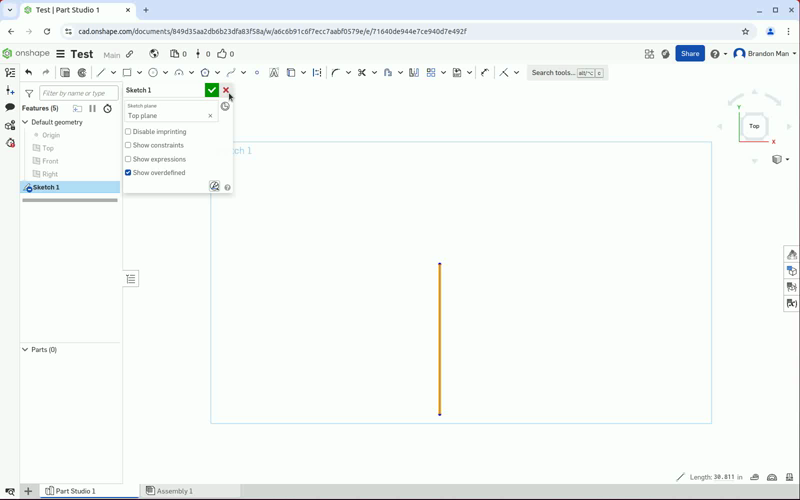
key(shift+h)
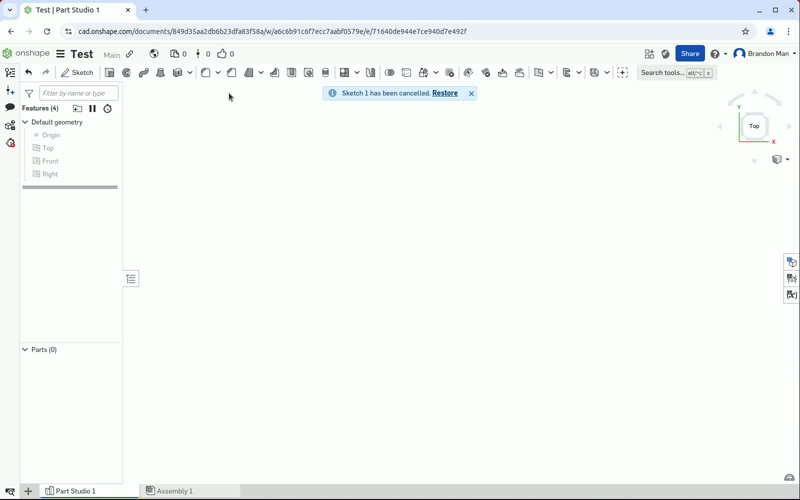
mouse_move(73, 352)
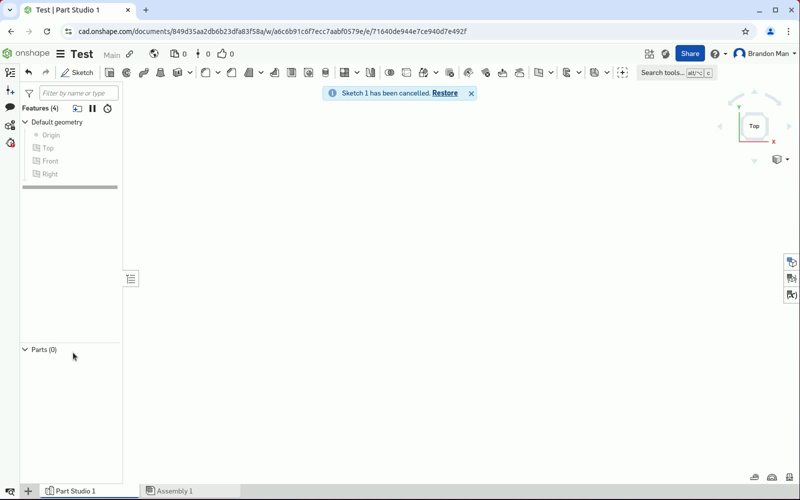
key(y)
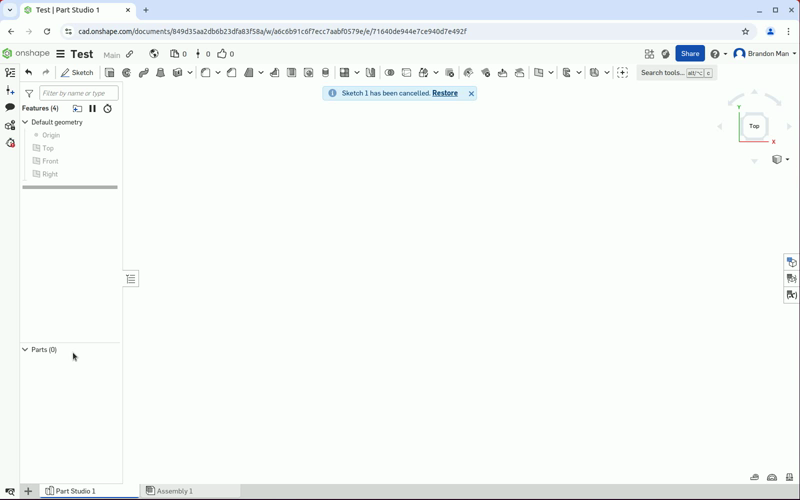
key(shift+p)
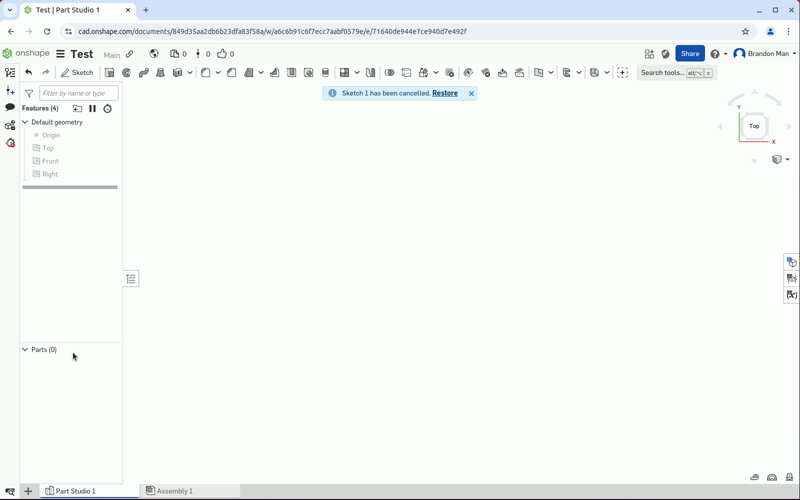
key(space)
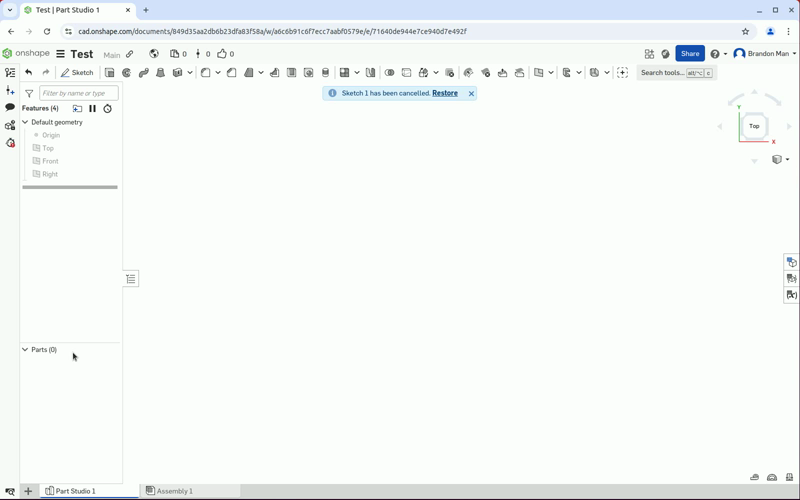
key_down(shift)
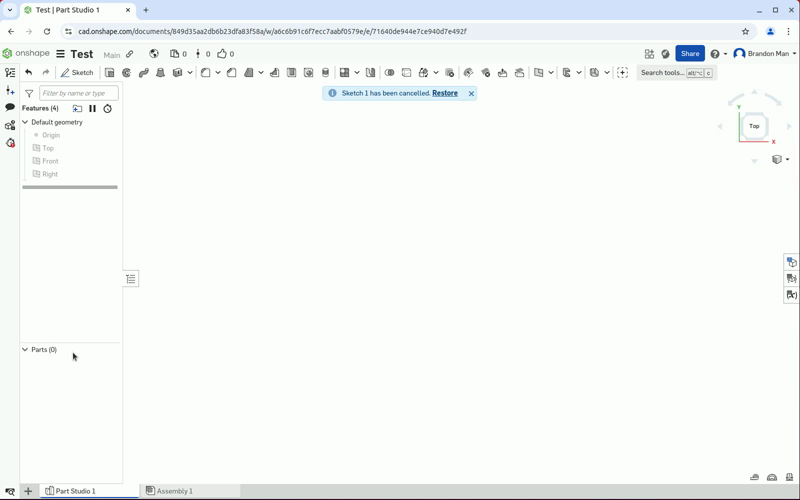
key(up)
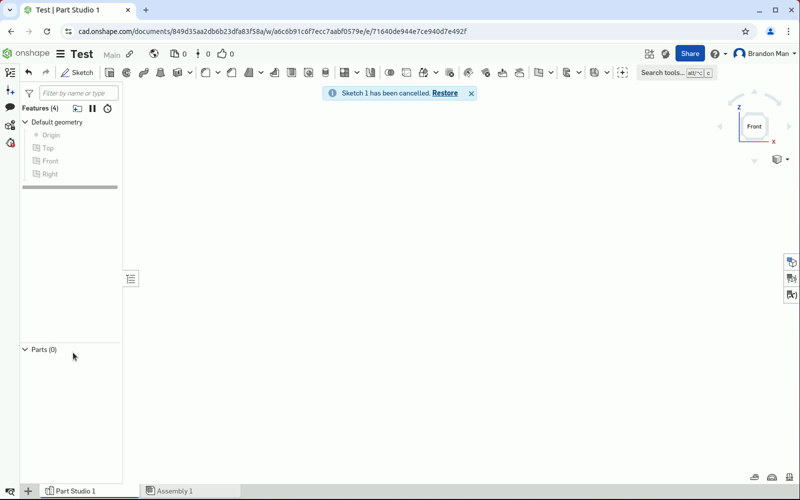
key_up(shift)
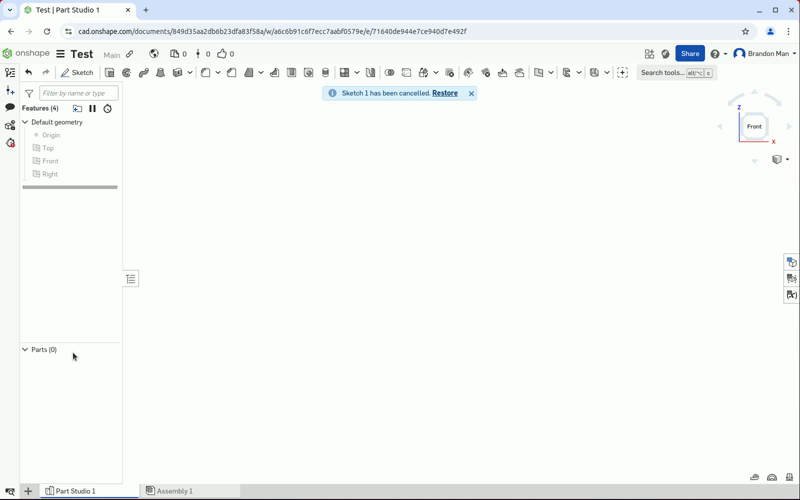
mouse_move(73, 352)
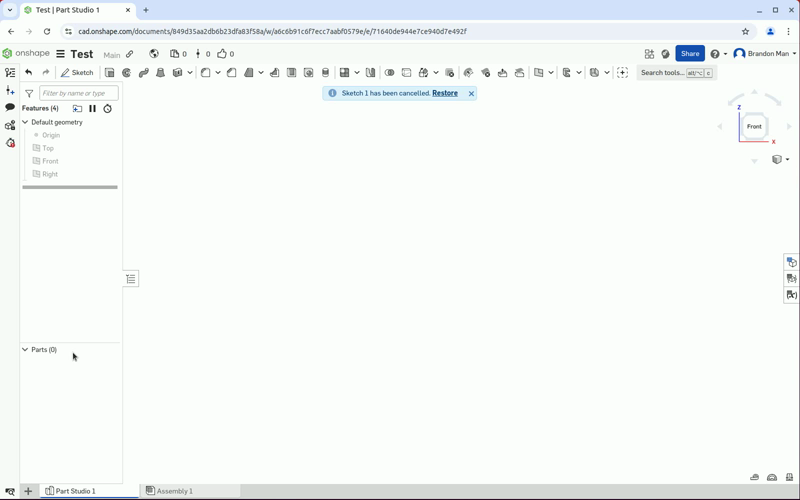
key(shift+y)
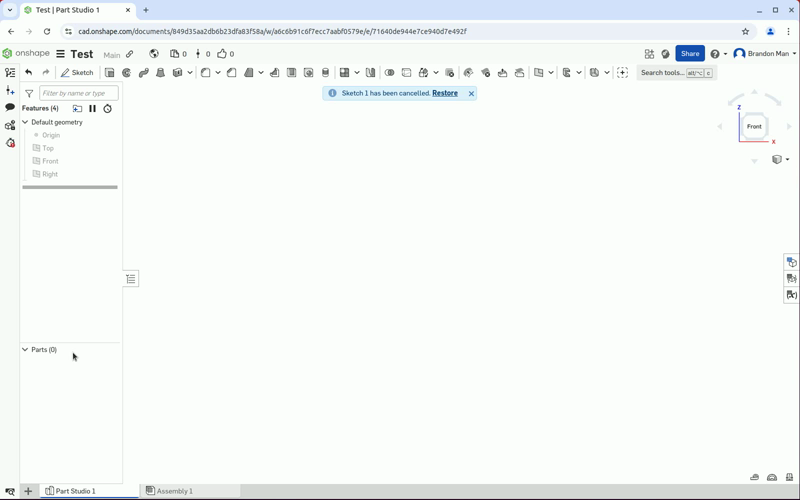
key(shift+s)
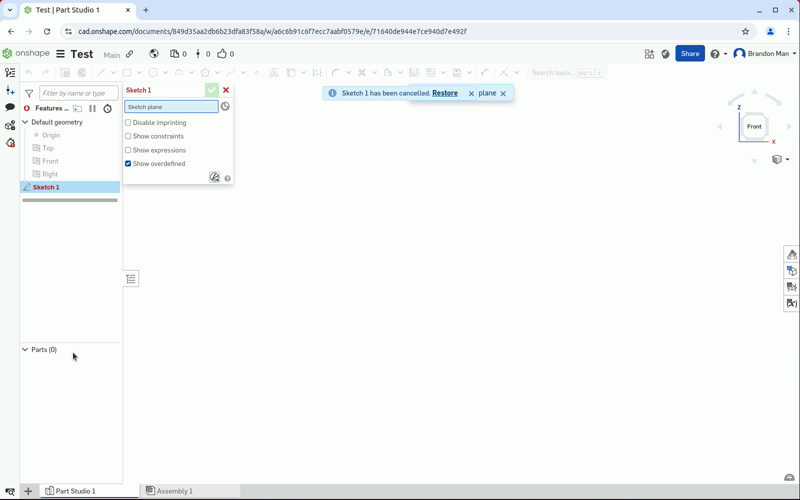
mouse_move(73, 163)
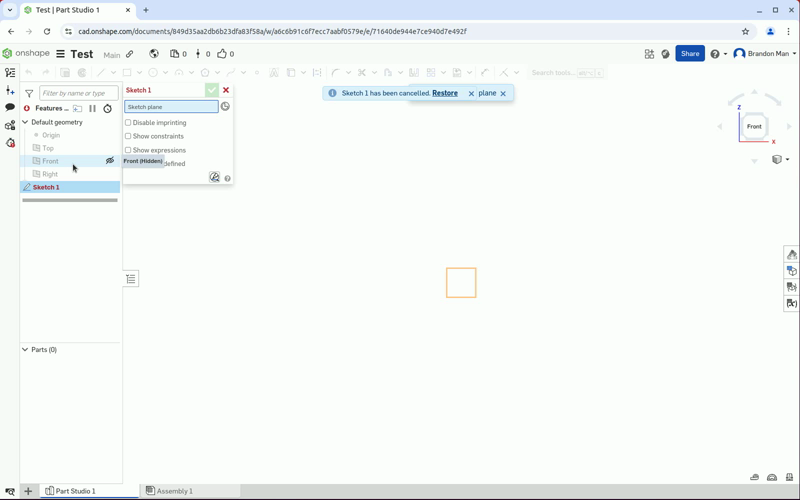
click(73, 163)
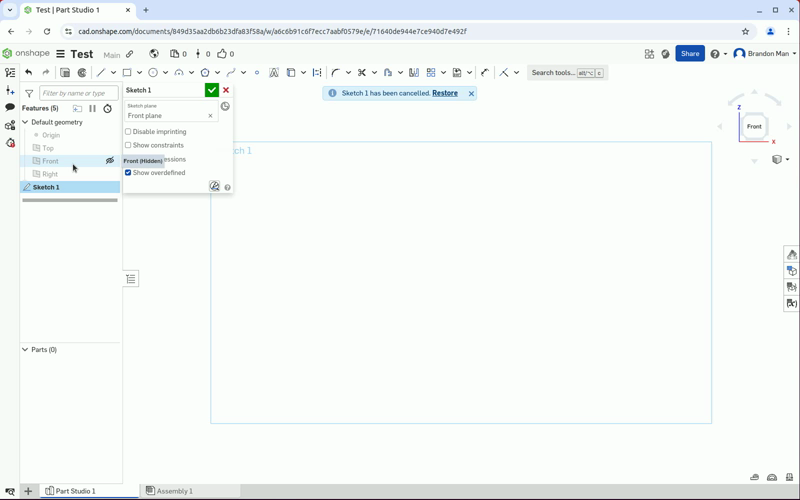
mouse_move(73, 352)
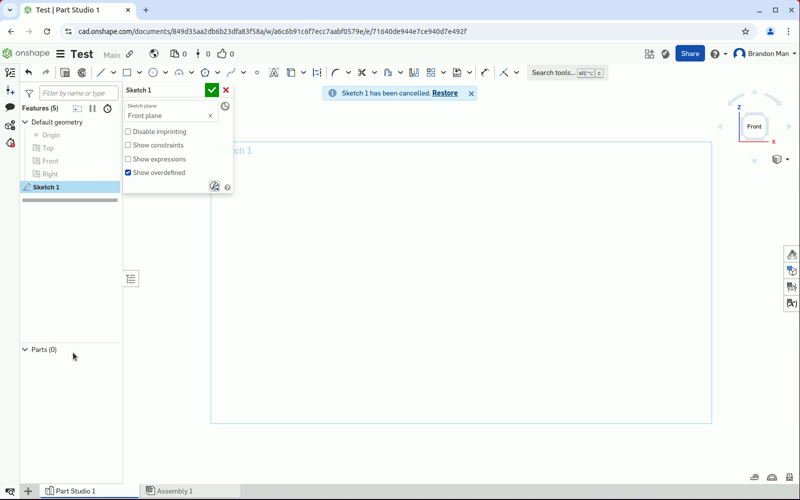
key(y)
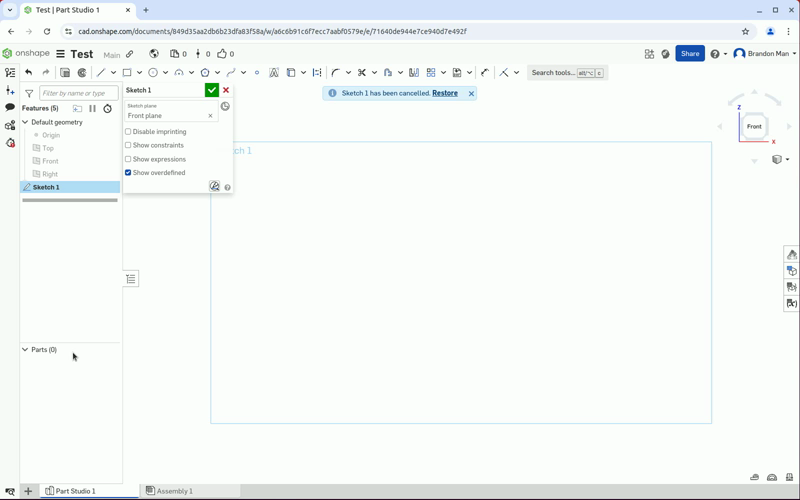
key(l)
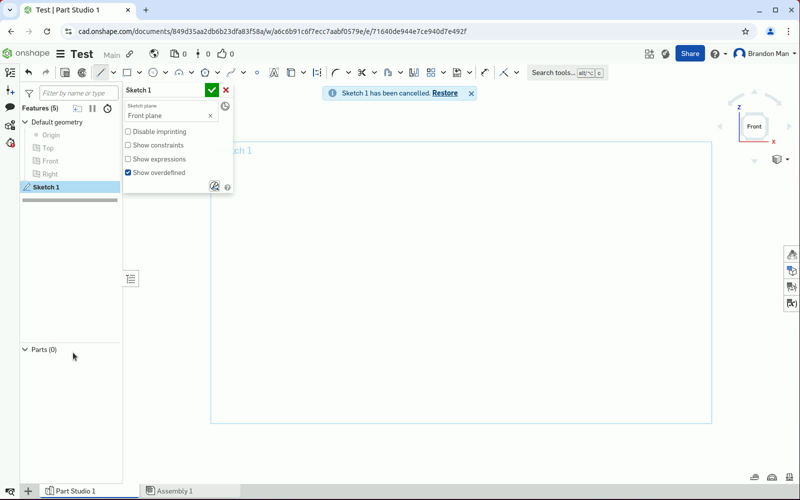
key_down(shift)
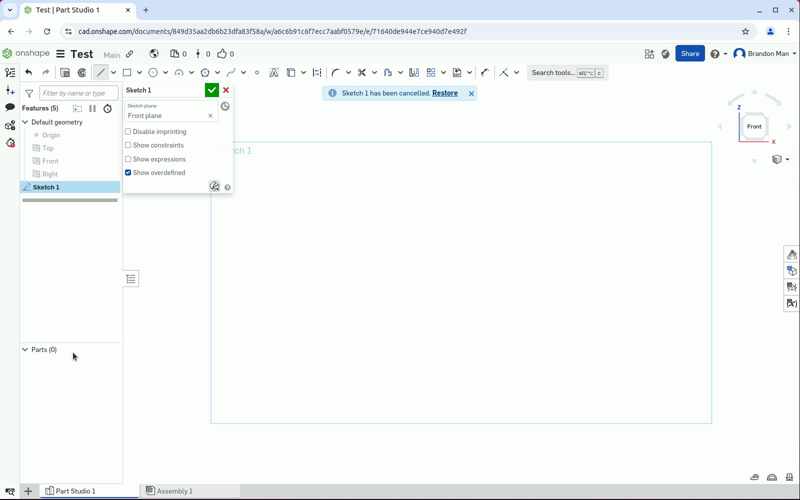
mouse_move(492, 282)
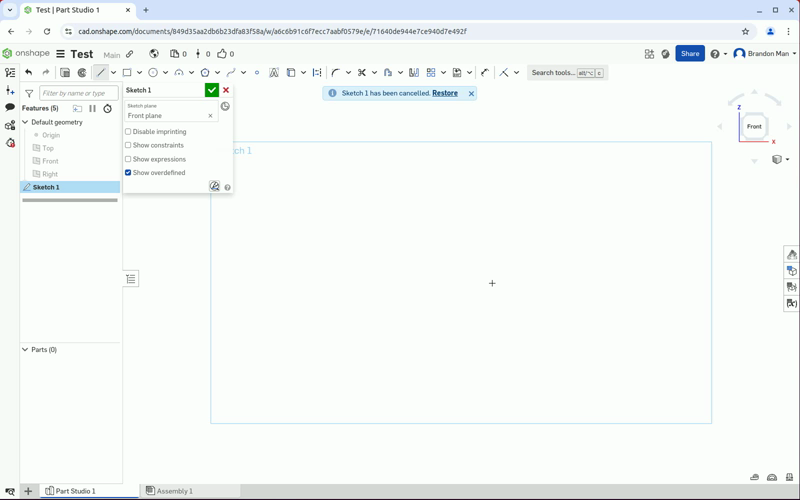
click(492, 282)
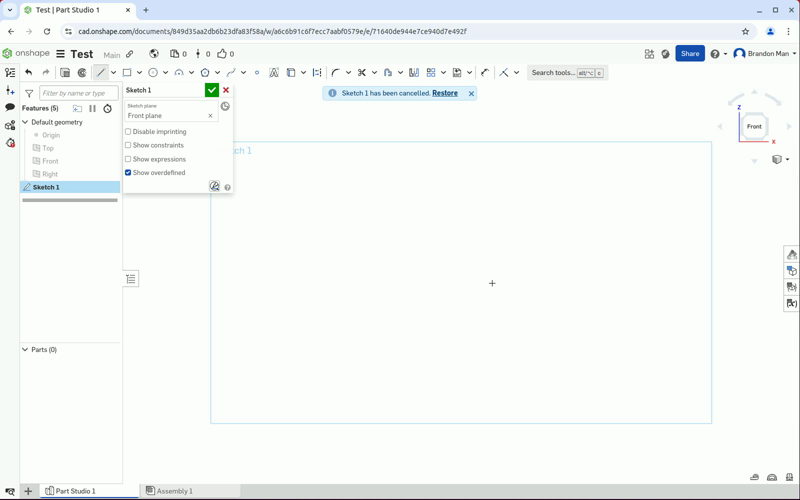
key_up(shift)
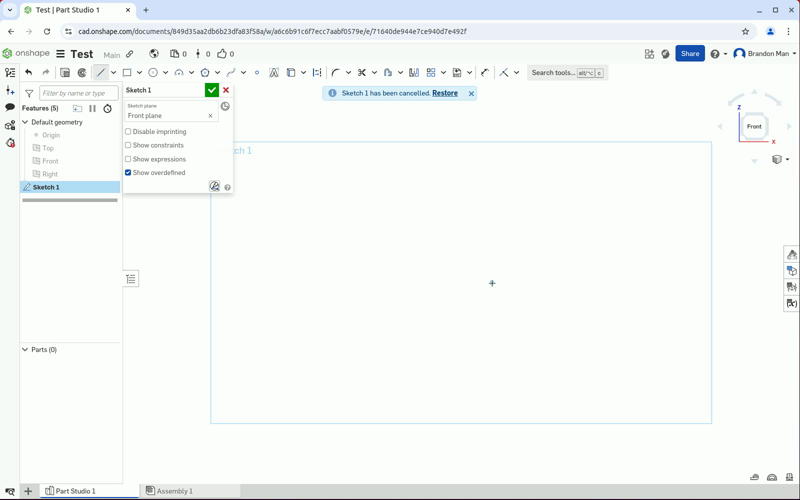
key_down(shift)
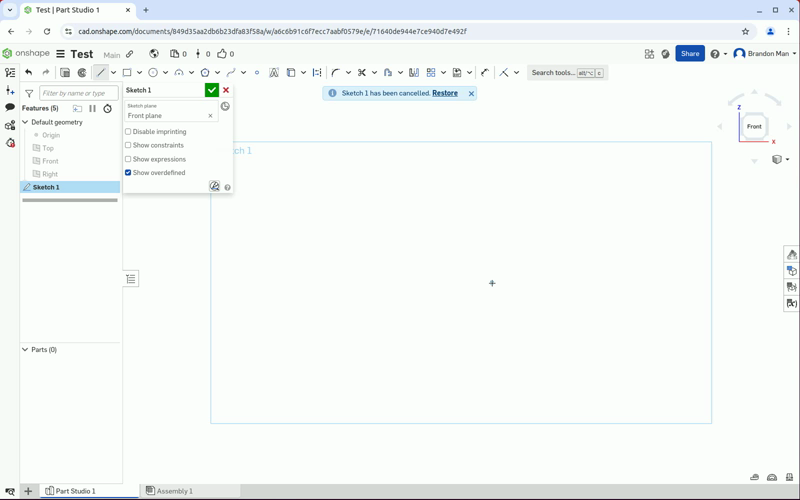
mouse_move(570, 282)
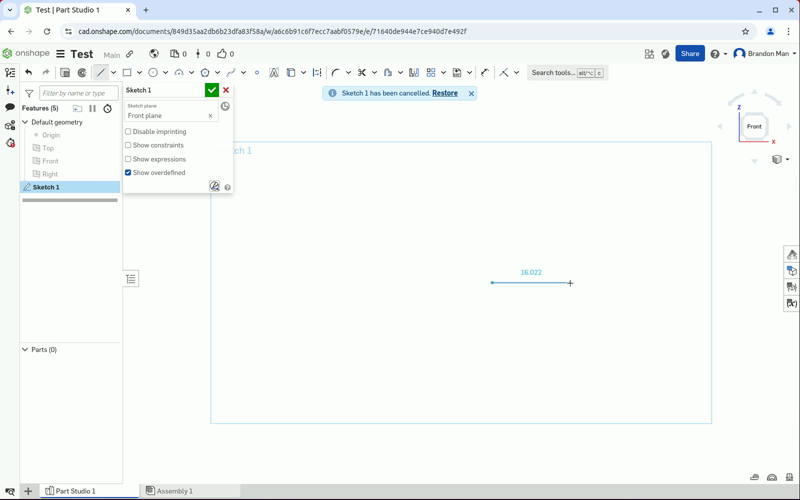
click(570, 282)
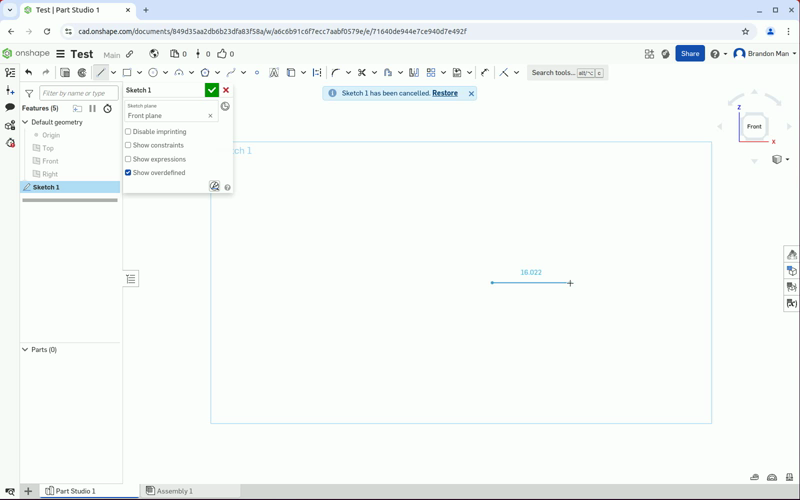
key_up(shift)
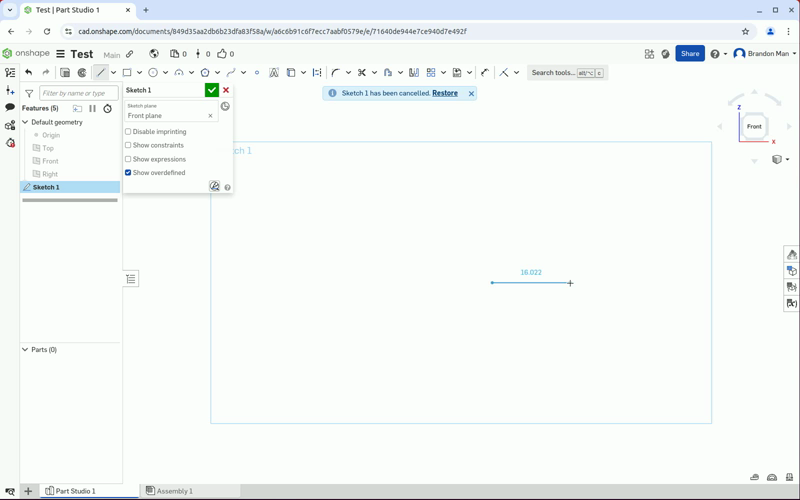
key_down(shift)
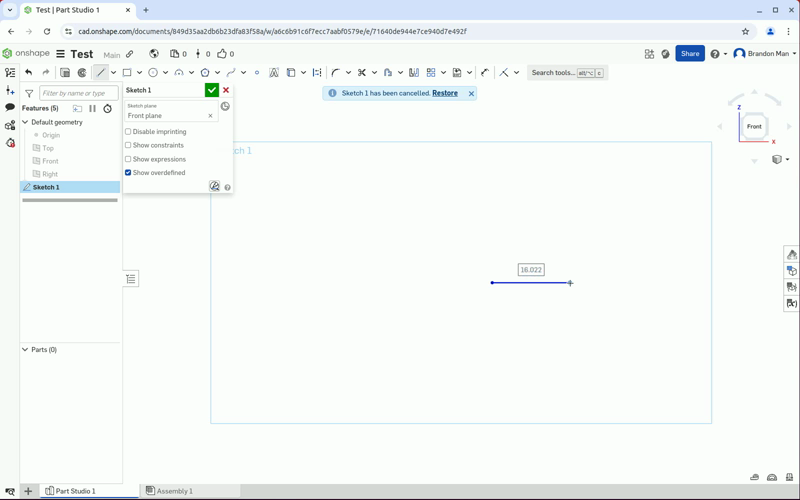
mouse_move(570, 198)
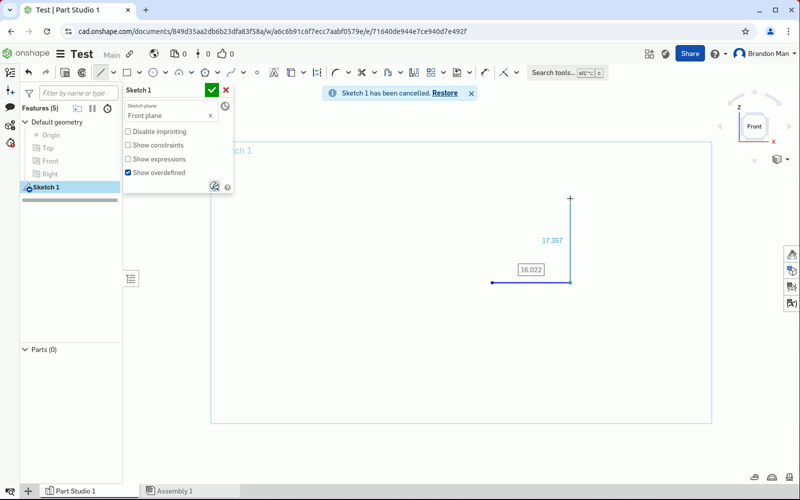
click(570, 198)
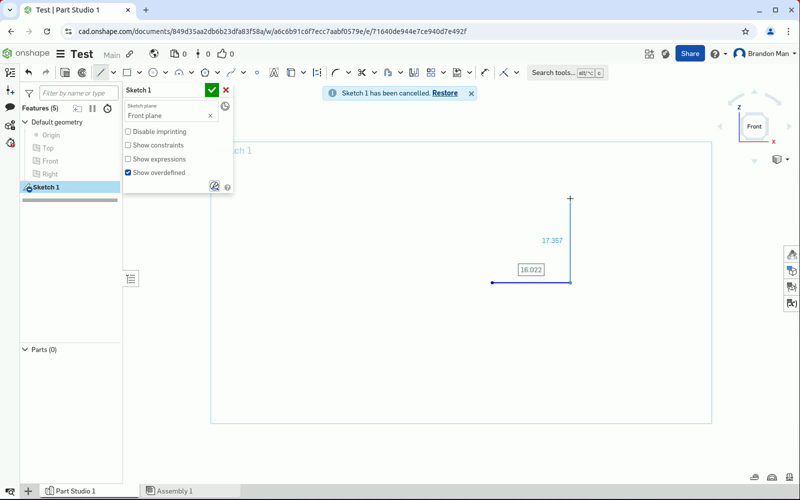
key_up(shift)
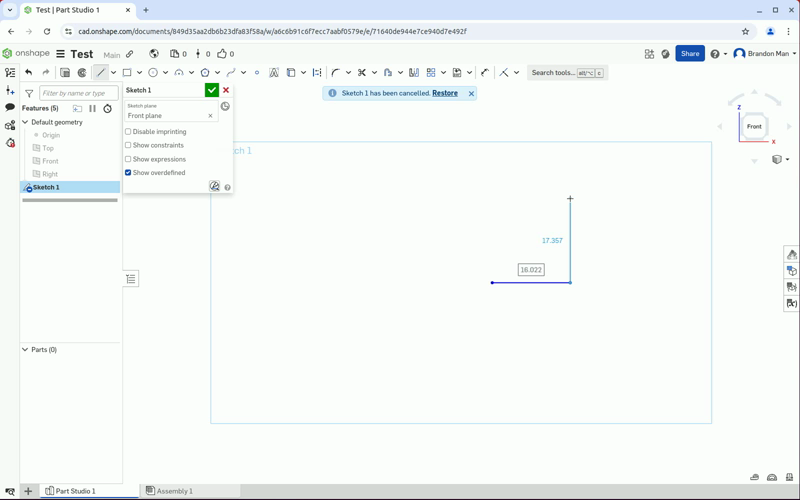
key_down(shift)
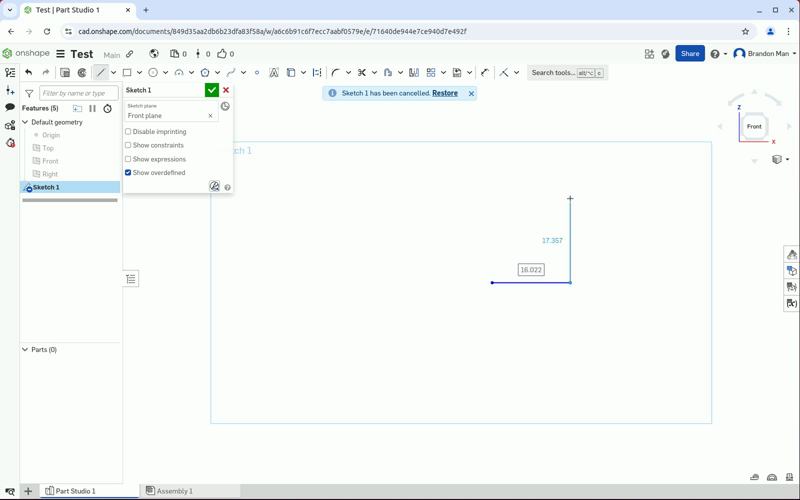
mouse_move(492, 198)
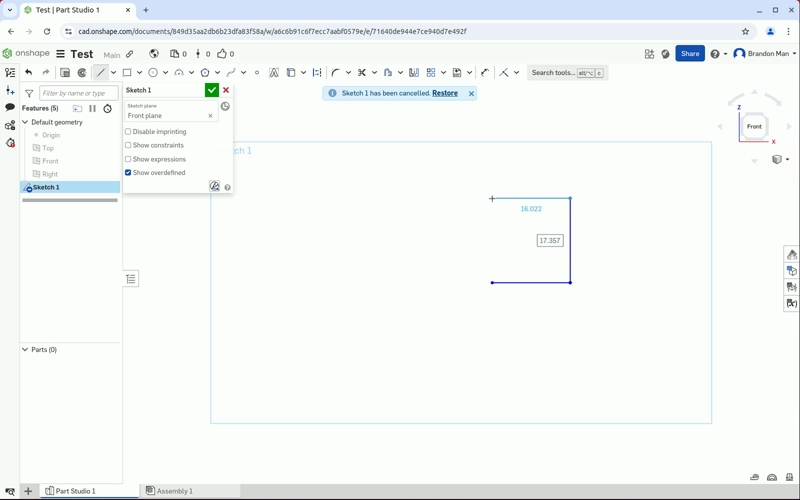
click(492, 198)
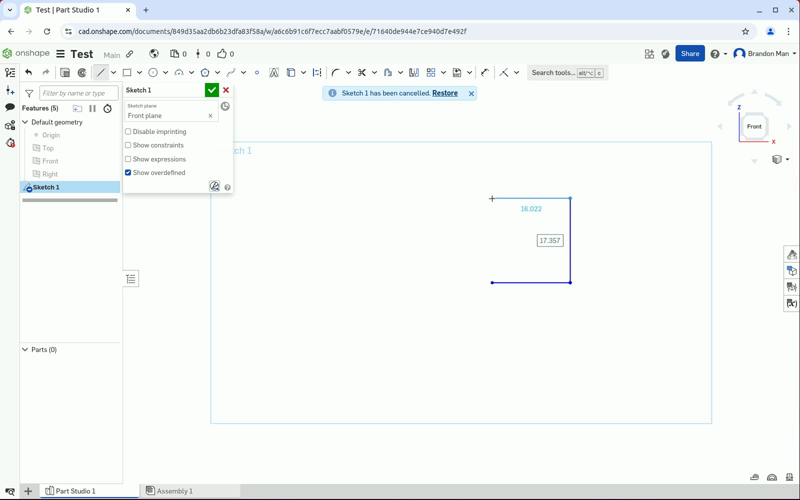
key_up(shift)
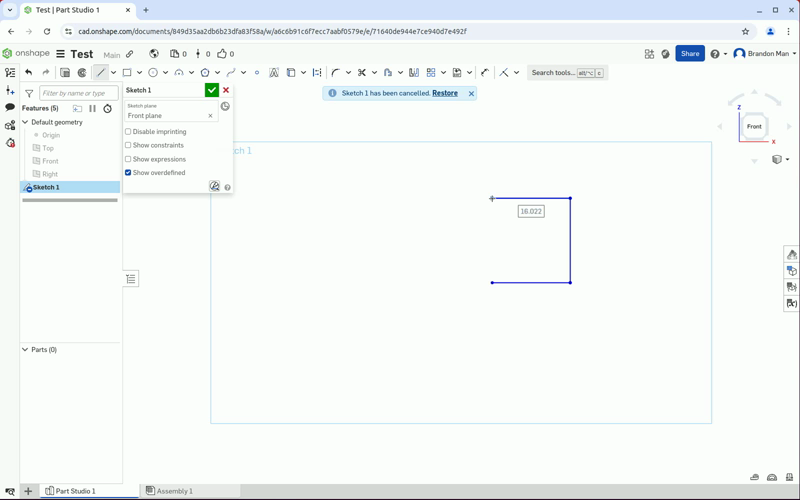
key_down(shift)
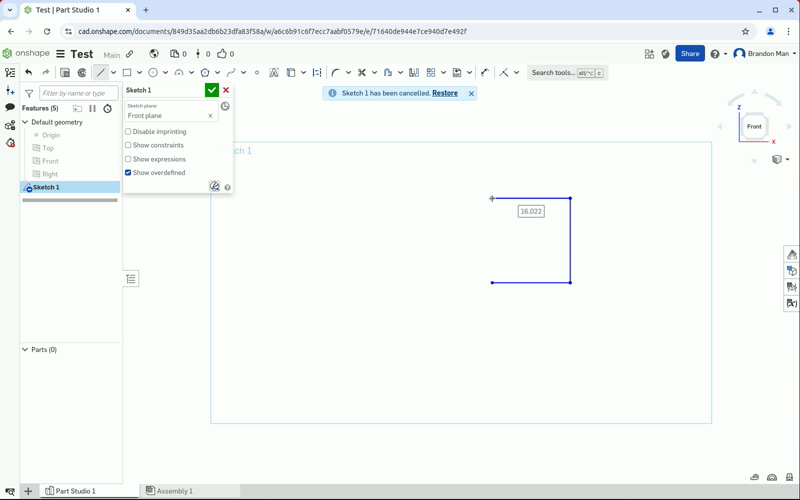
mouse_move(492, 282)
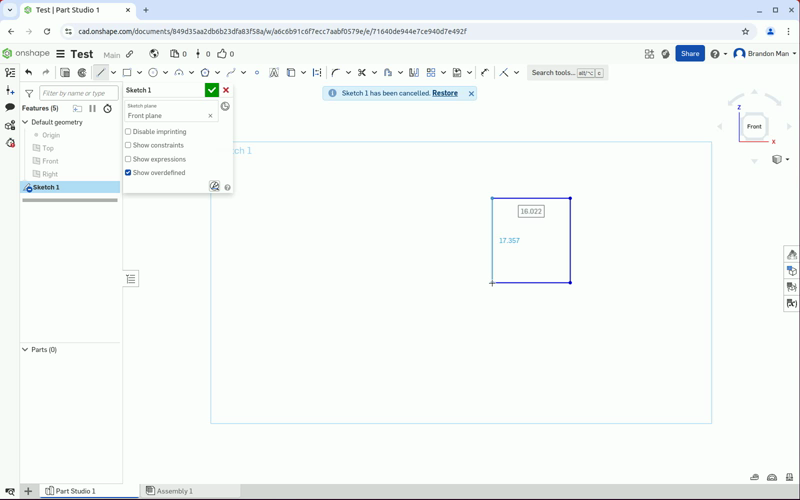
key_up(shift)
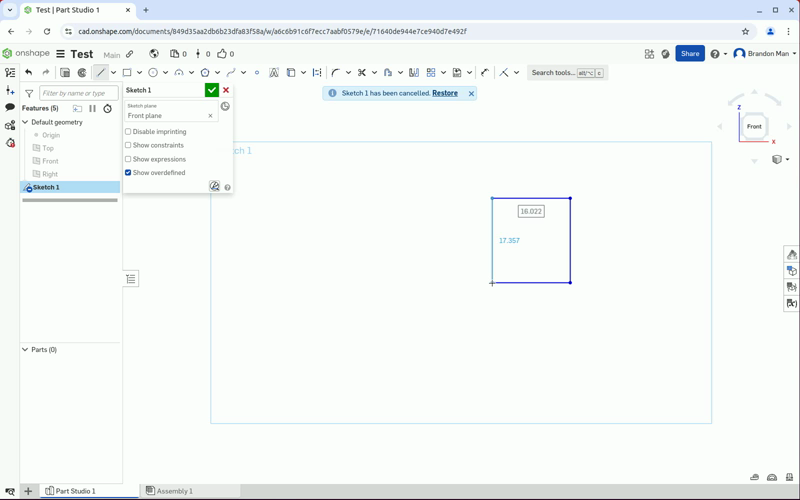
click(492, 282)
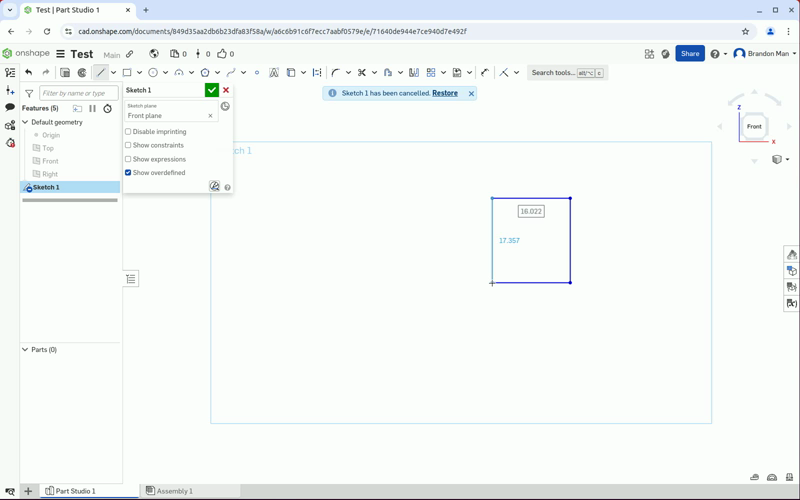
key(esc)
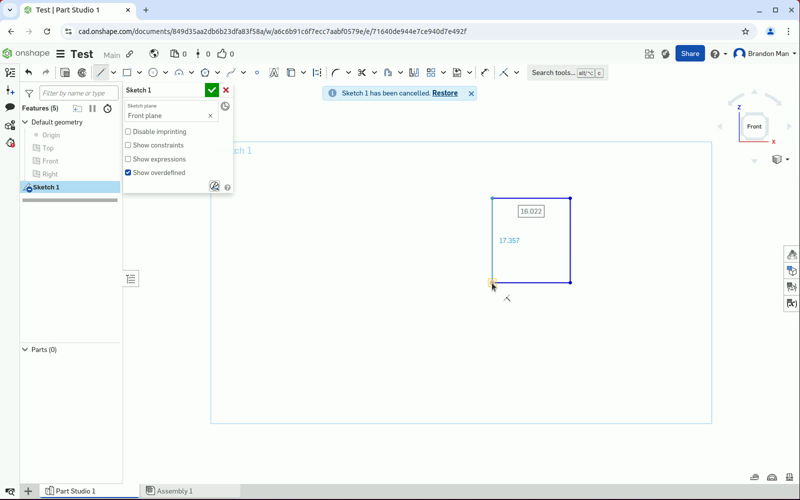
mouse_move(548, 256)
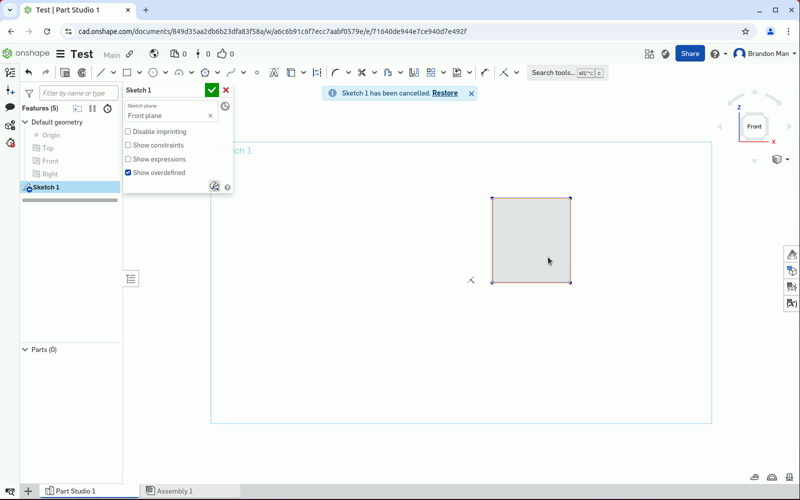
click(548, 256)
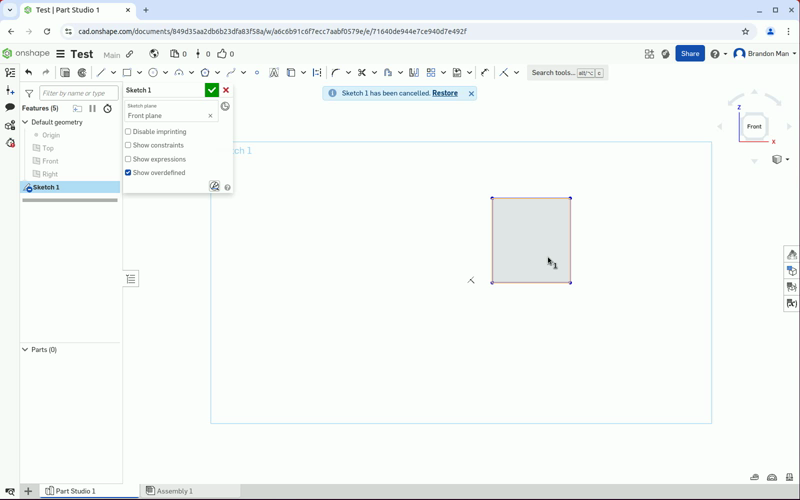
mouse_move(73, 352)
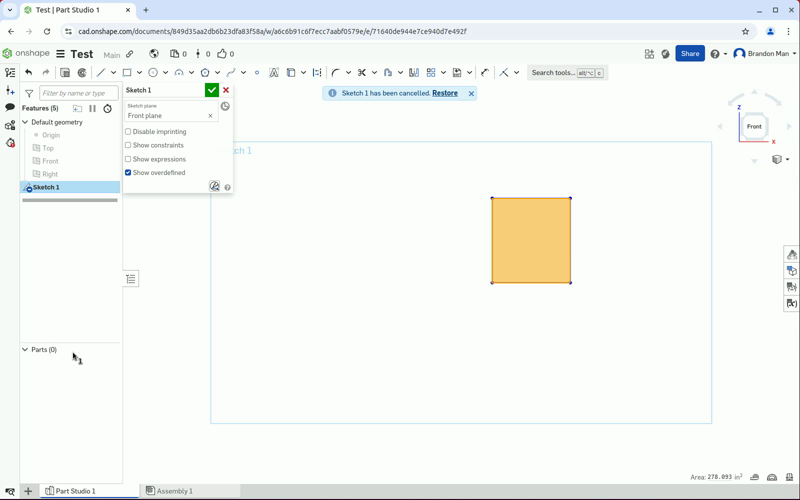
key(shift+y)
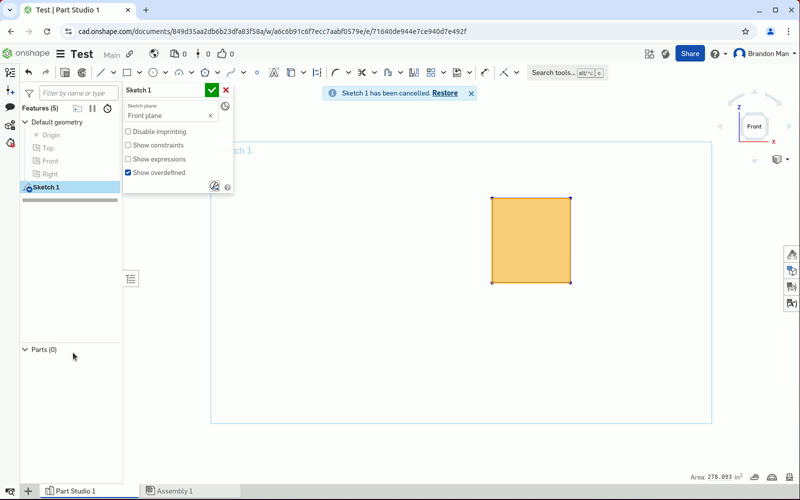
key(shift+e)
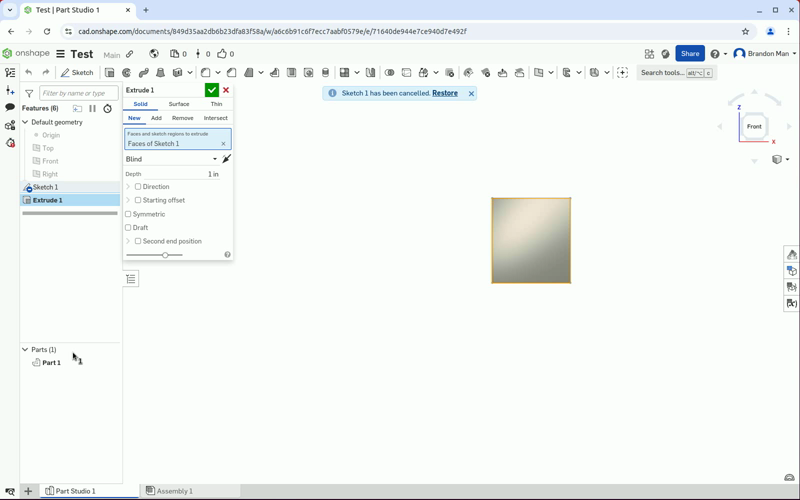
mouse_move(143, 106)
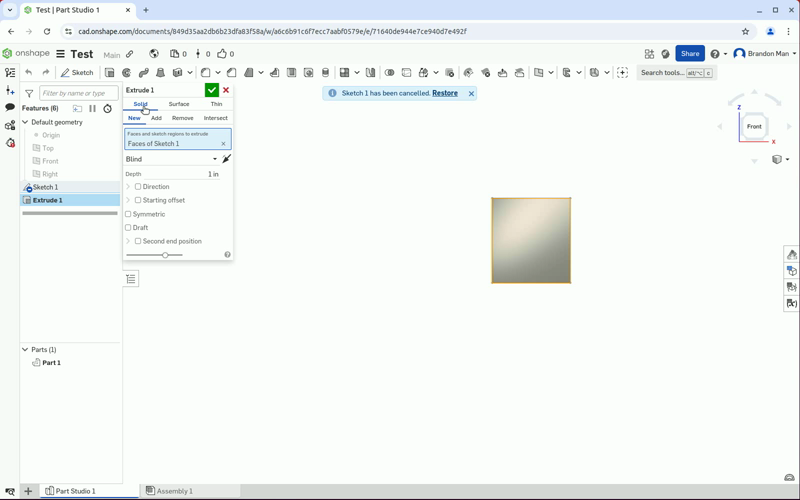
click(143, 106)
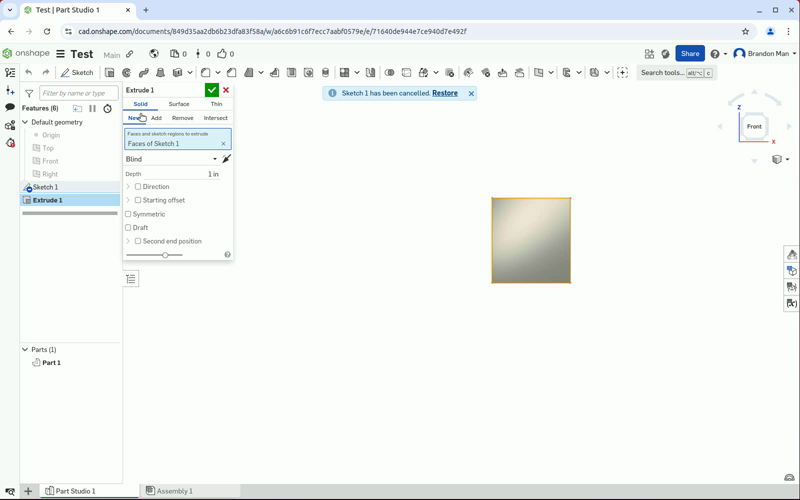
mouse_move(137, 120)
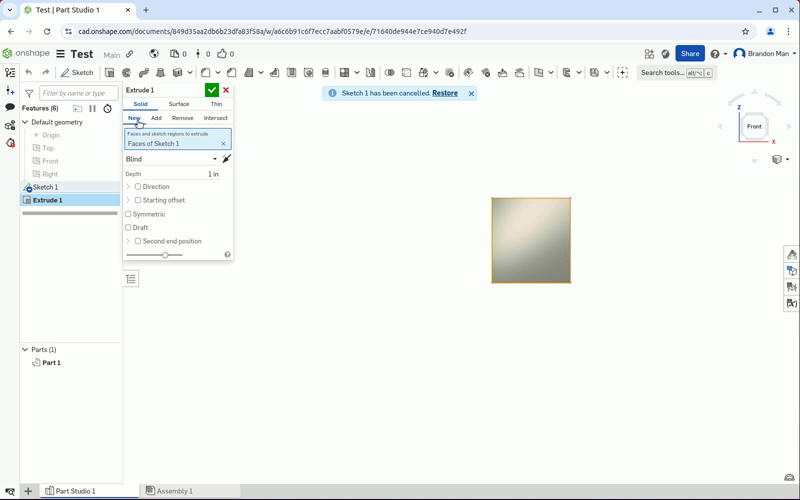
click(137, 120)
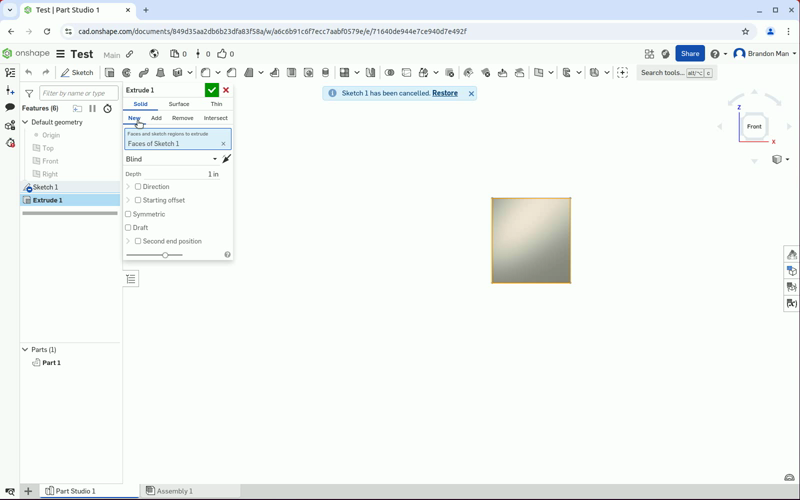
key(tab, 4)
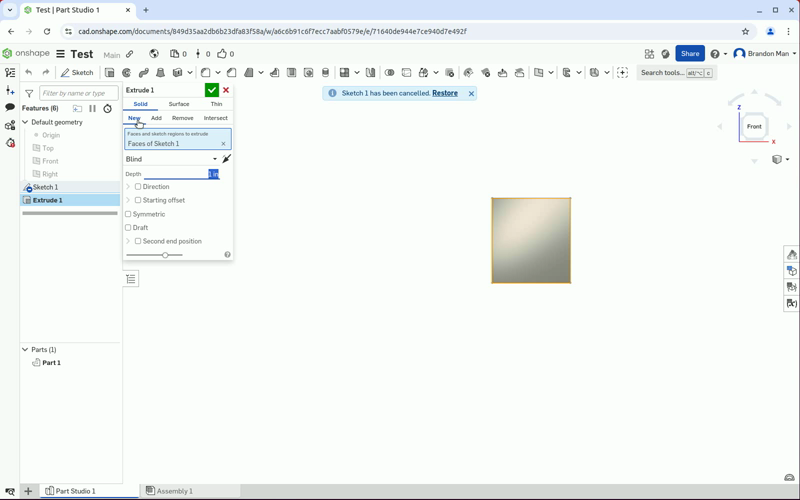
text(22.627)
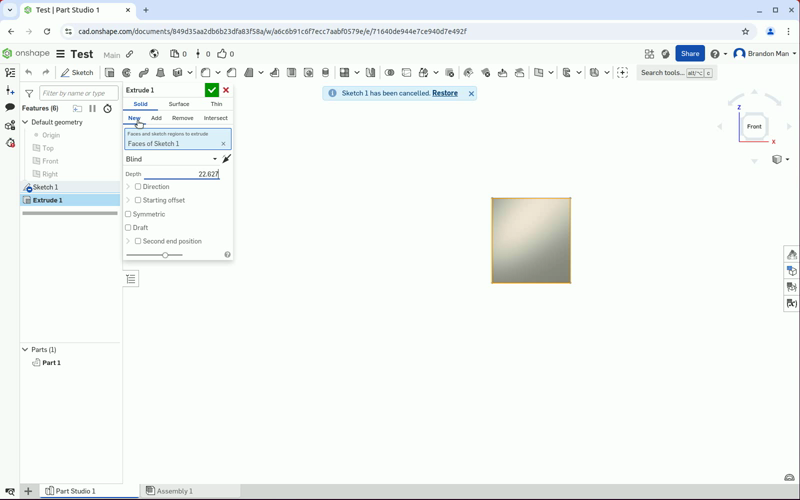
key(enter)
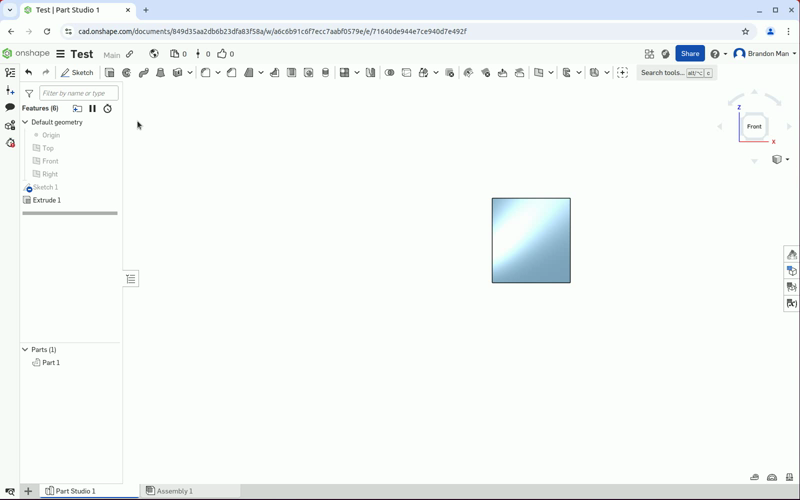
key(shift+h)
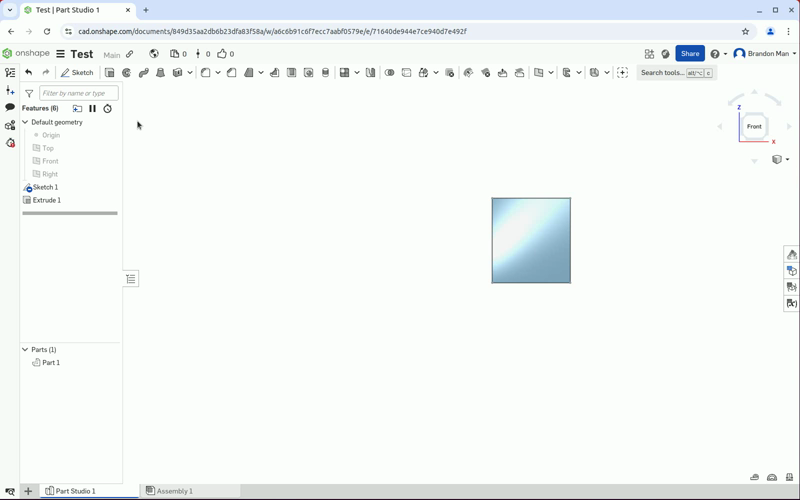
key(shift+h)
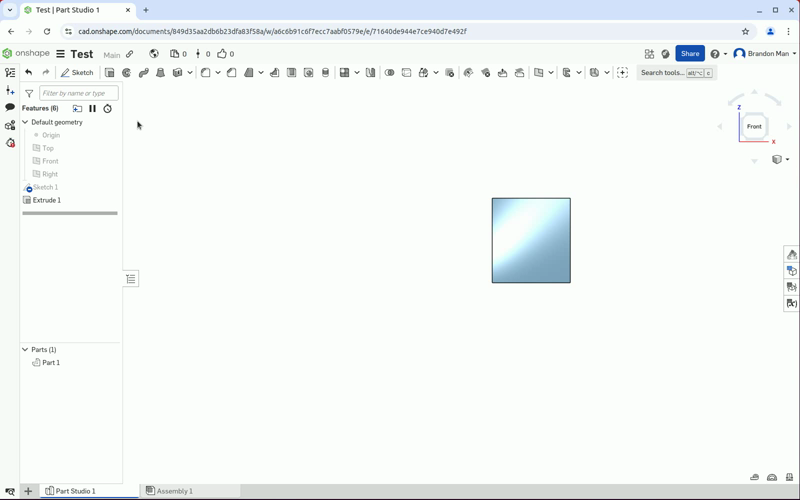
mouse_move(73, 189)
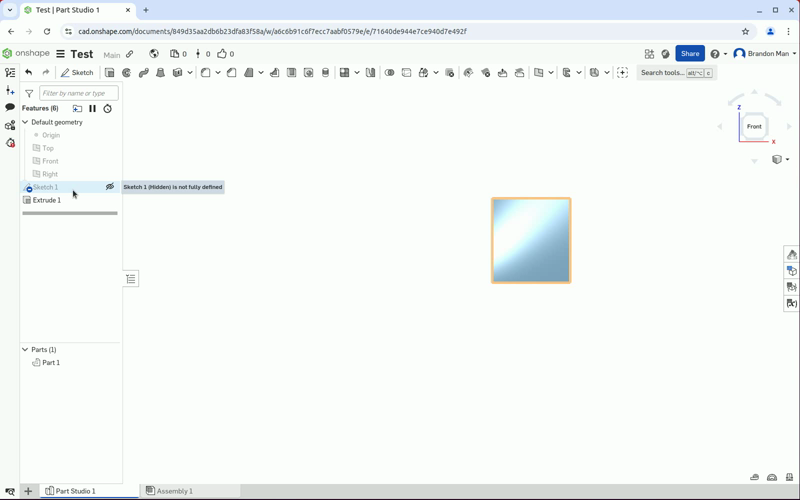
click(73, 189)
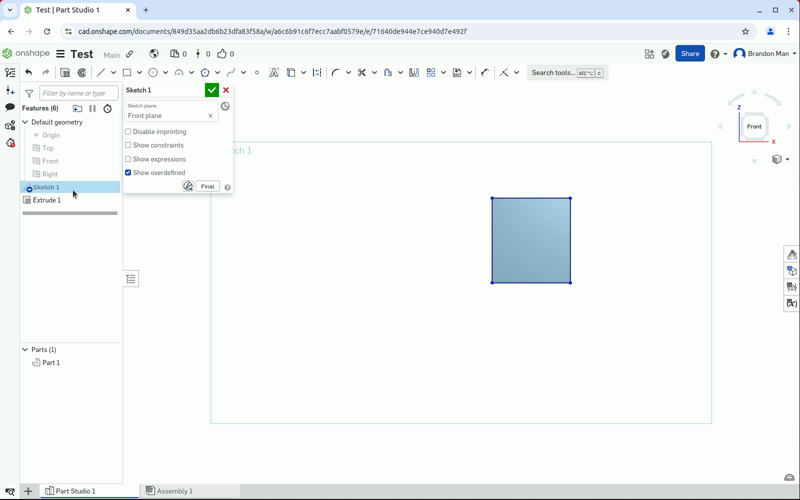
mouse_move(229, 92)
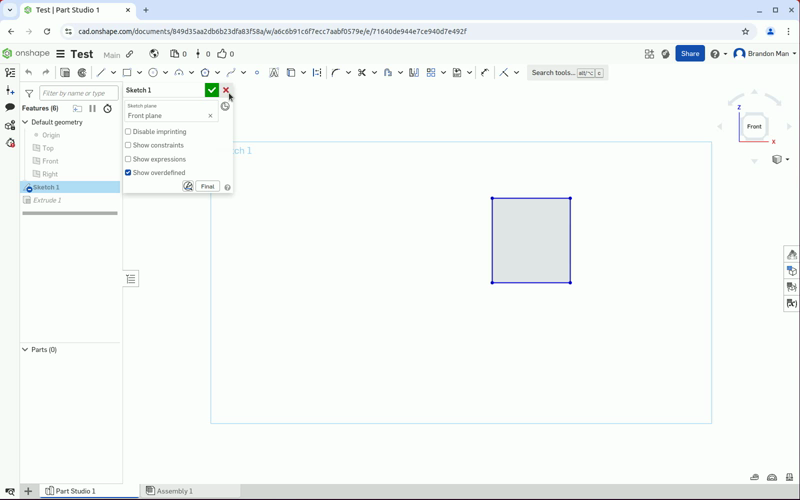
click(229, 92)
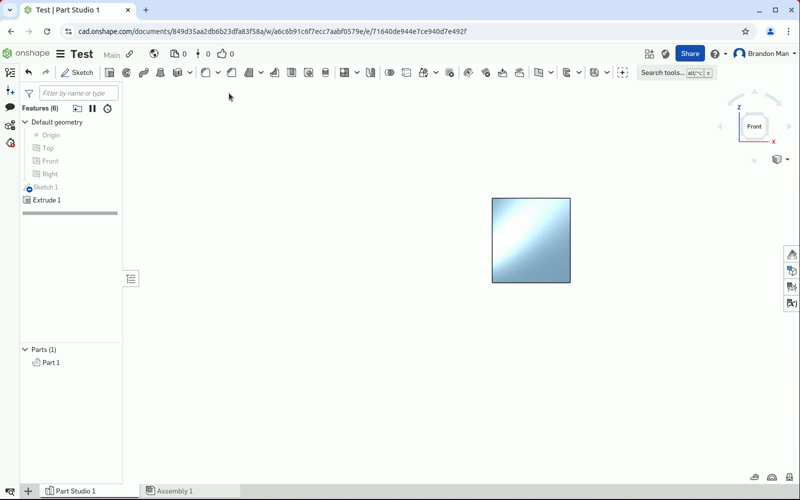
mouse_move(541, 75)
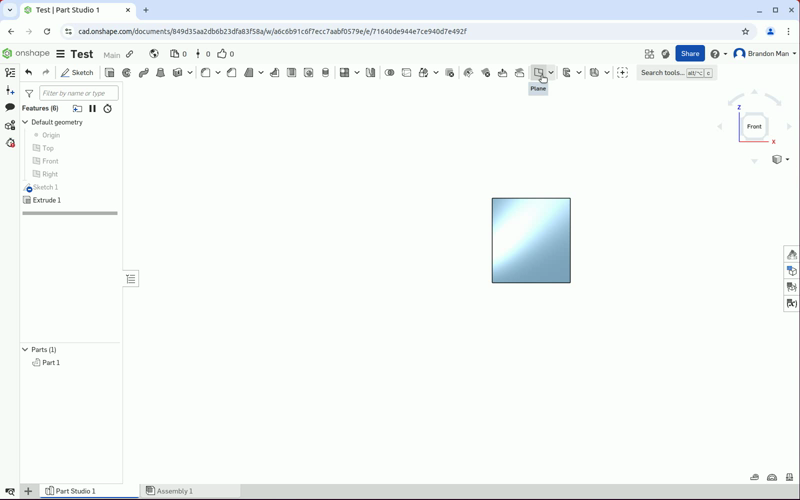
click(541, 75)
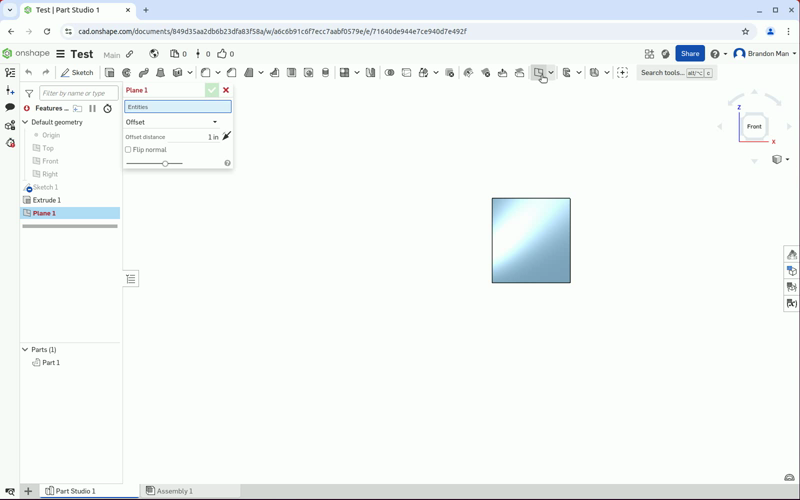
mouse_move(73, 163)
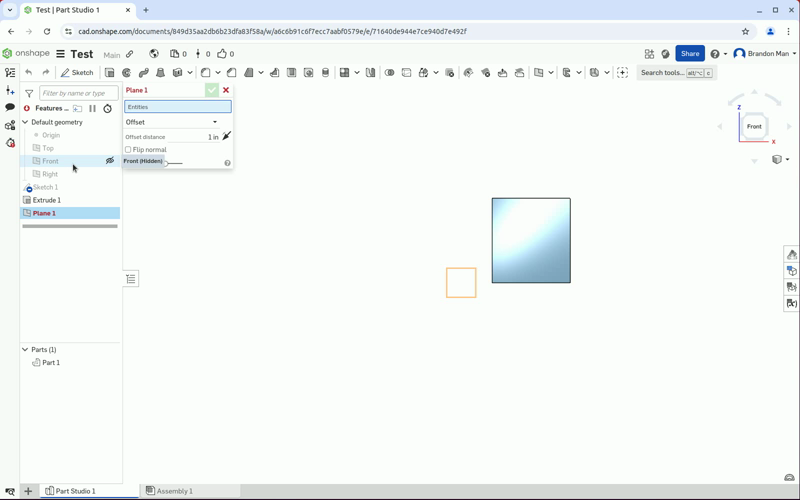
click(73, 163)
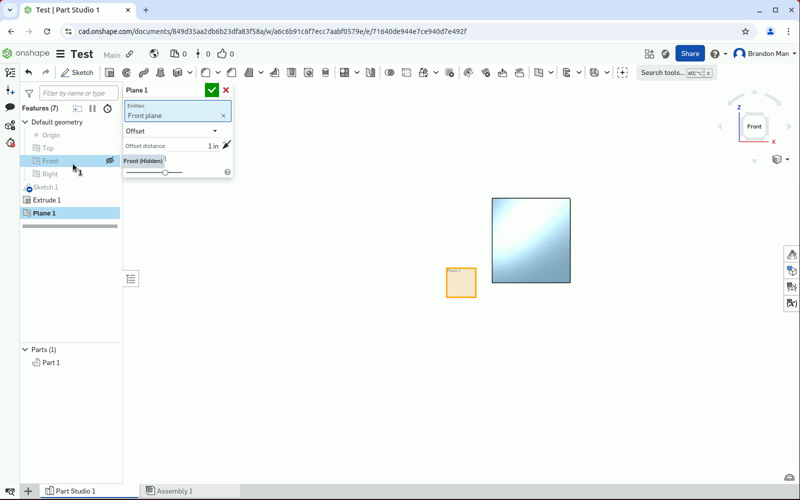
key(tab, 2)
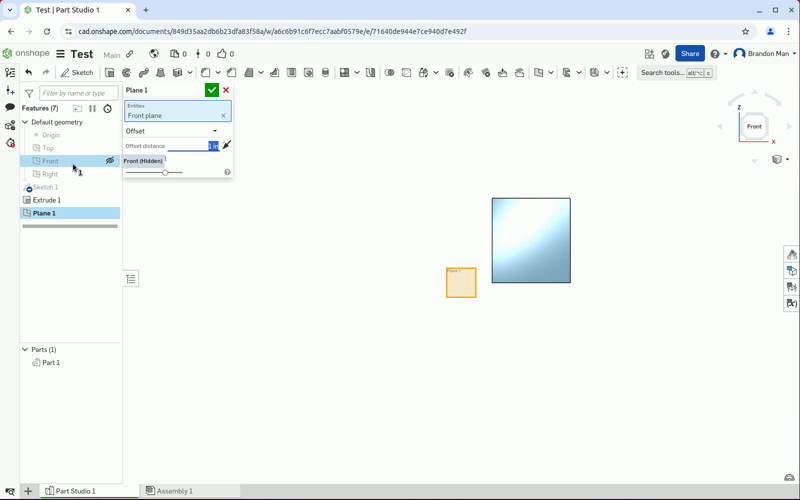
text(22.615)
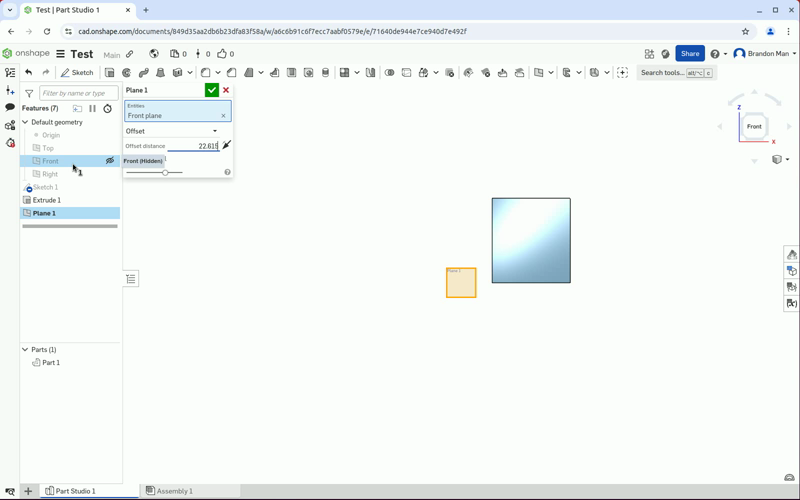
key(enter, 2)
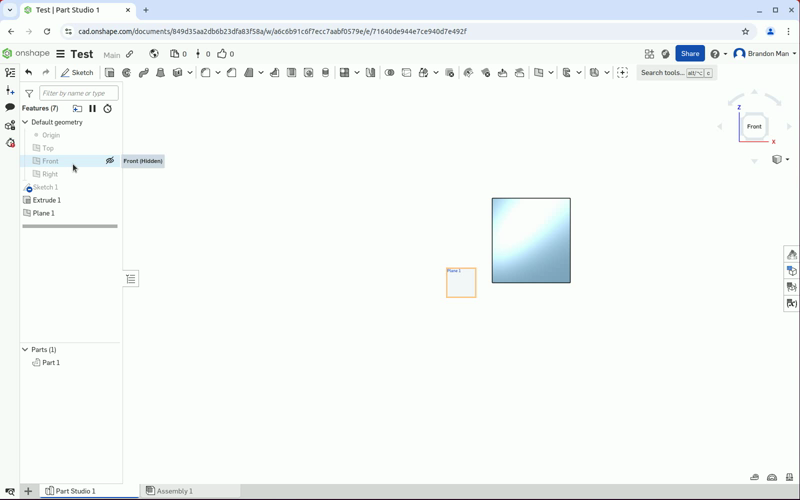
key(shift+s)
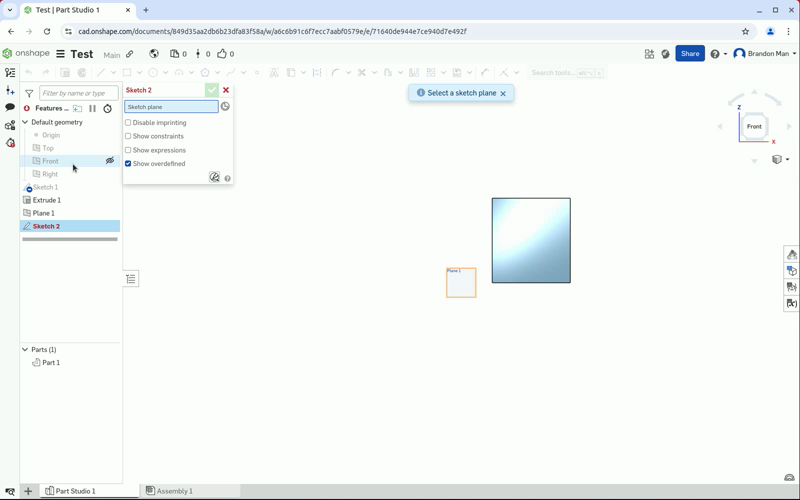
mouse_move(73, 215)
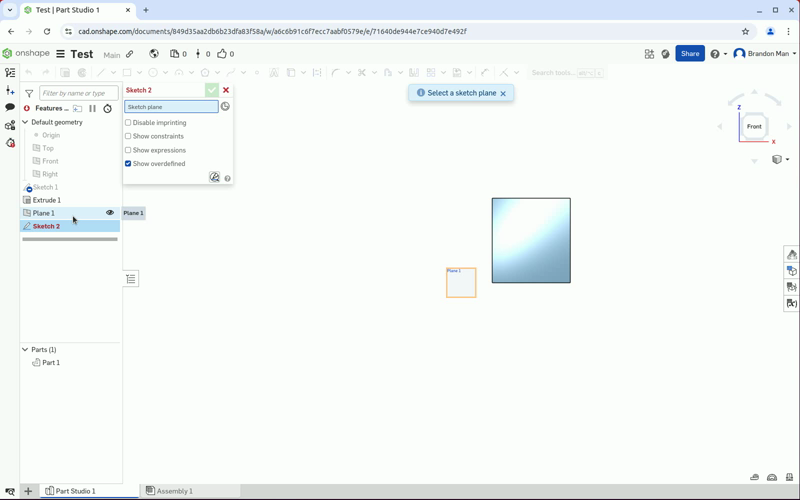
click(73, 215)
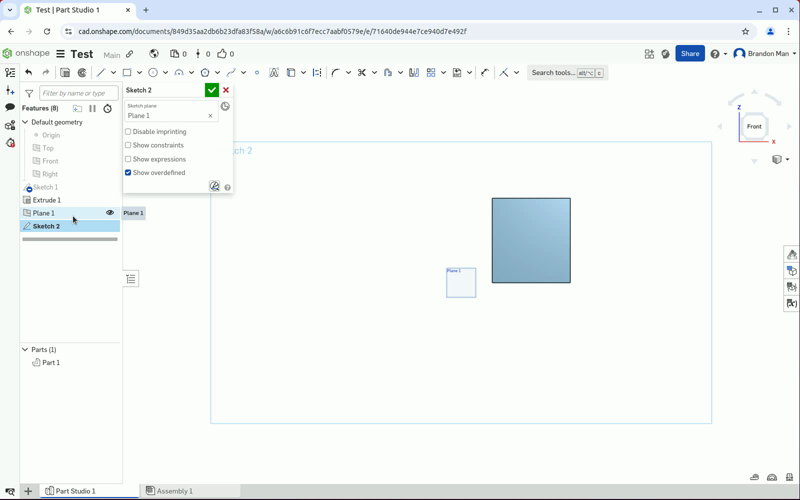
mouse_move(73, 352)
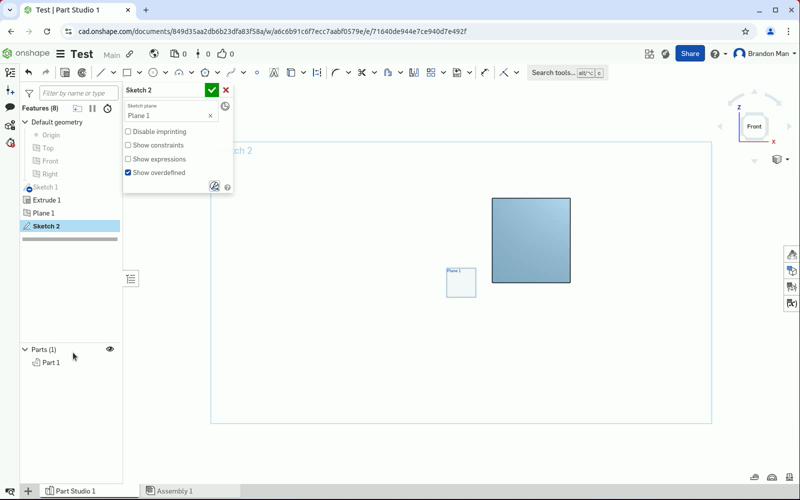
key(y)
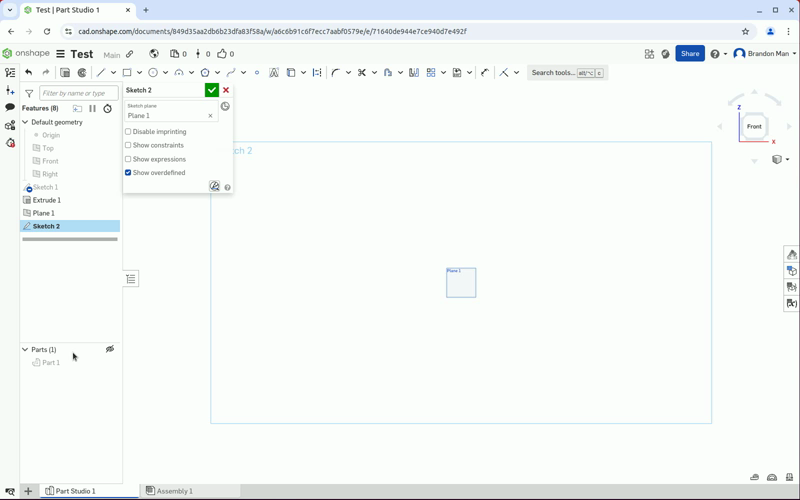
key(c)
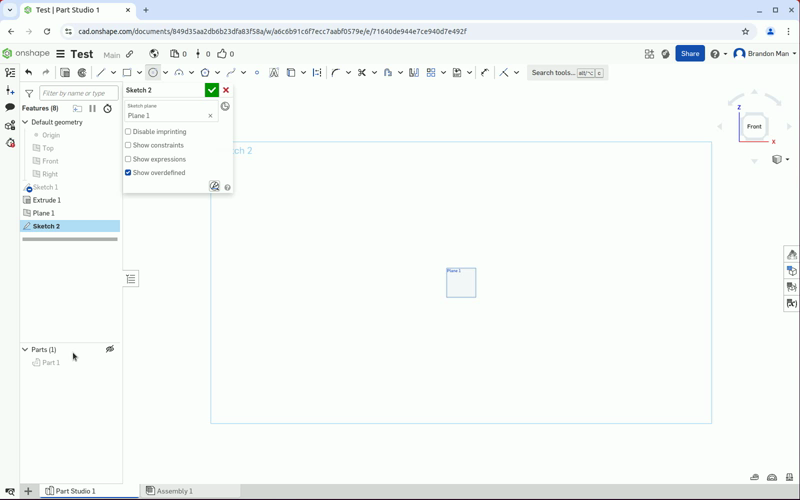
key_down(shift)
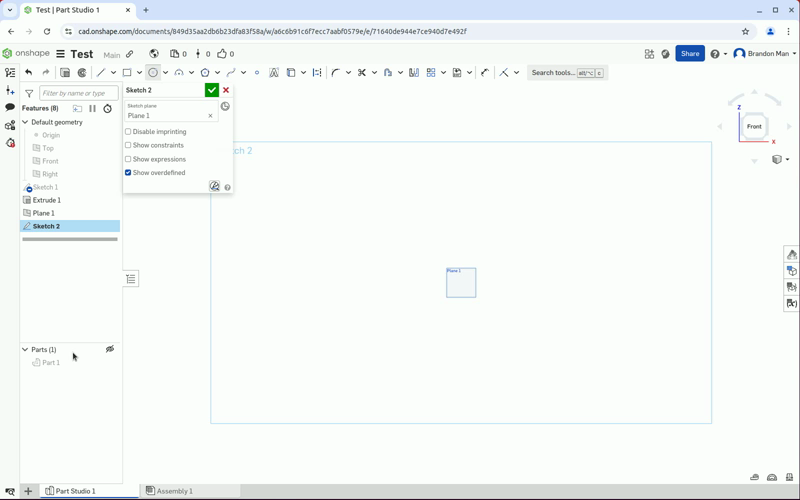
mouse_move(532, 243)
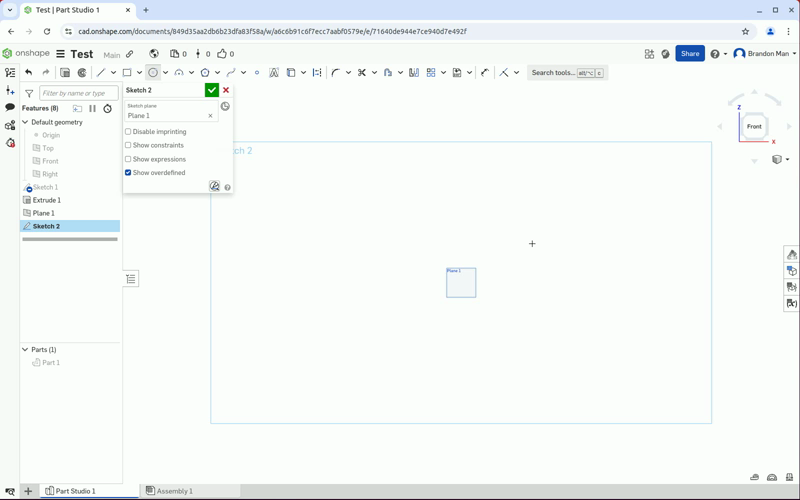
click(532, 243)
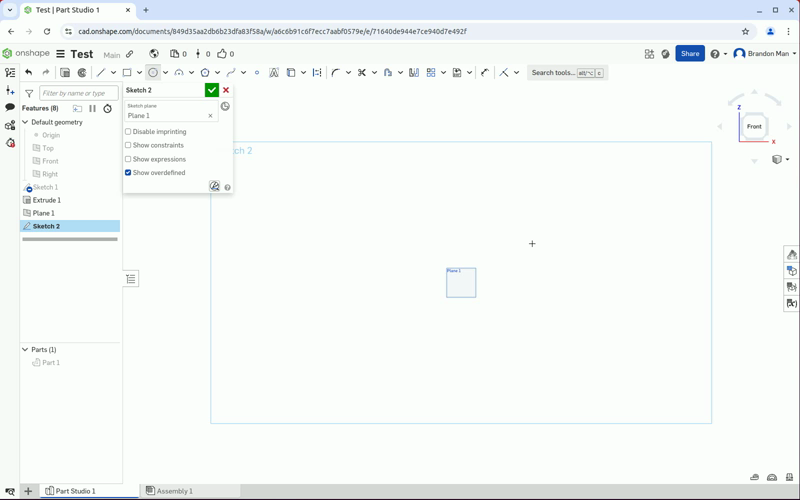
key_up(shift)
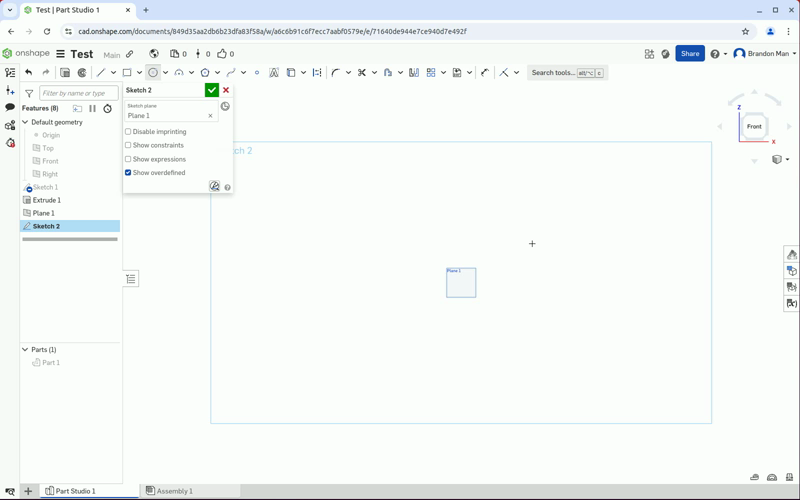
mouse_move(564, 243)
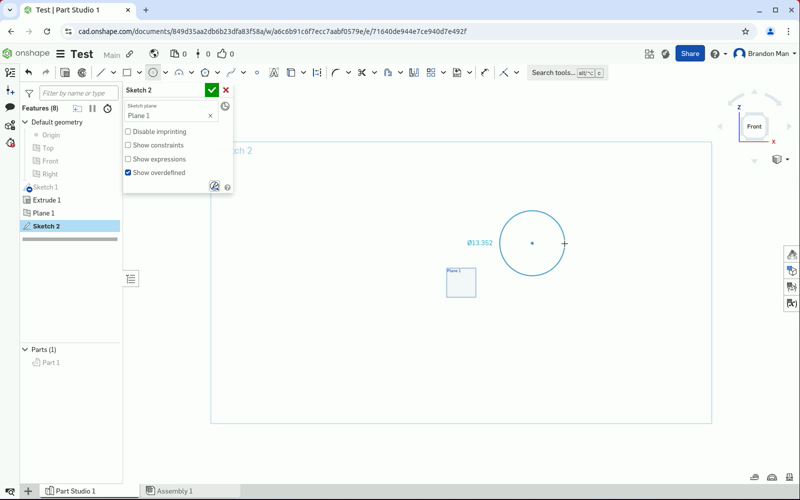
click(564, 243)
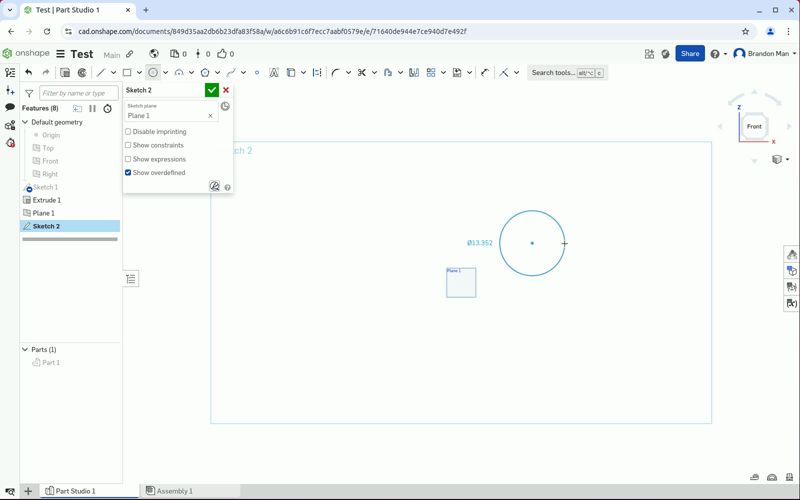
key(esc)
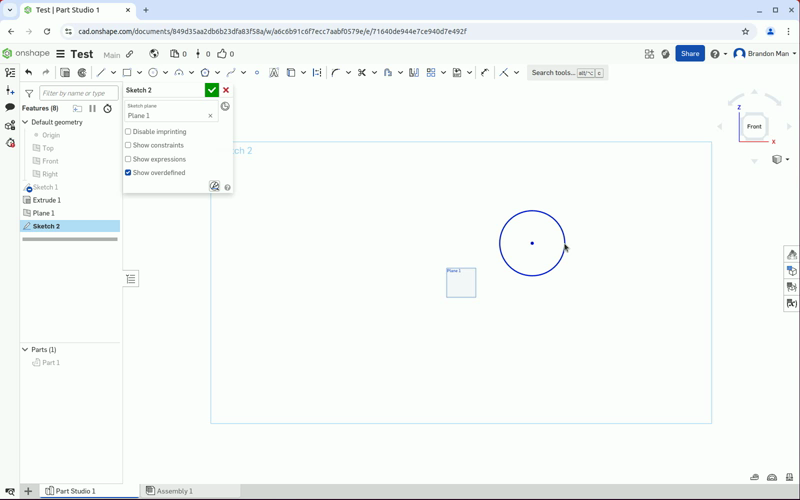
mouse_move(538, 213)
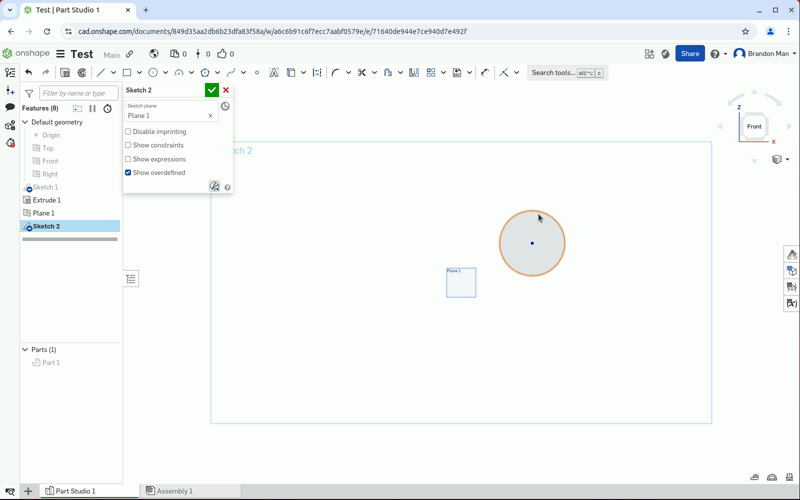
click(538, 213)
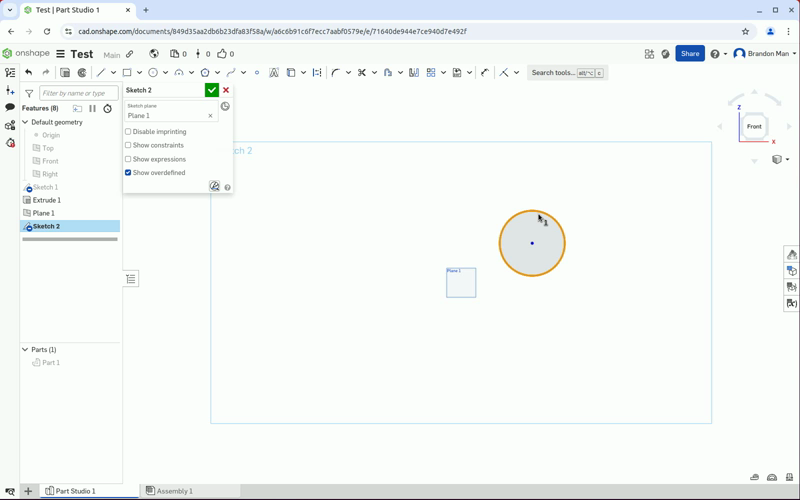
mouse_move(73, 352)
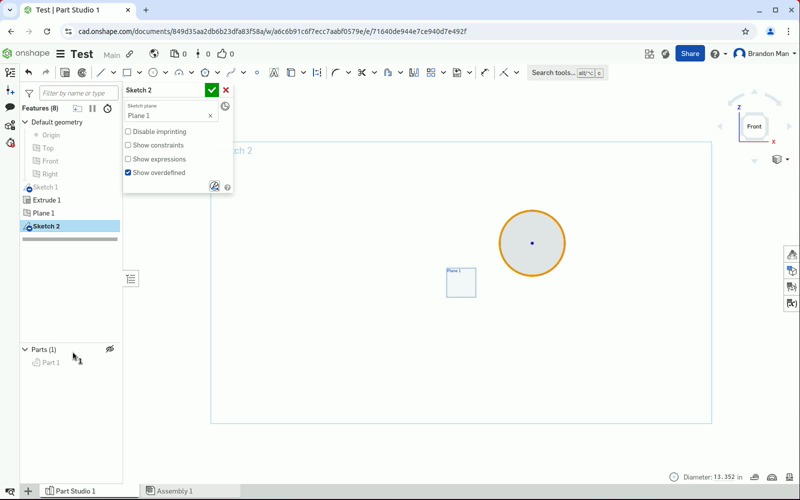
key(shift+y)
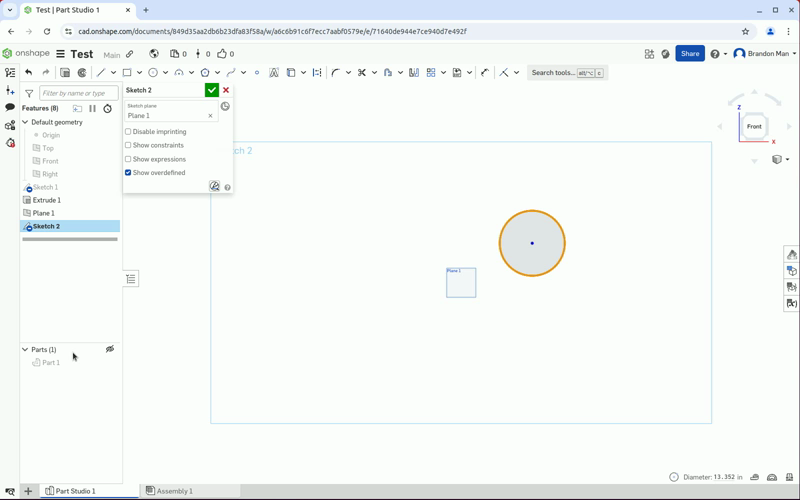
key(shift+e)
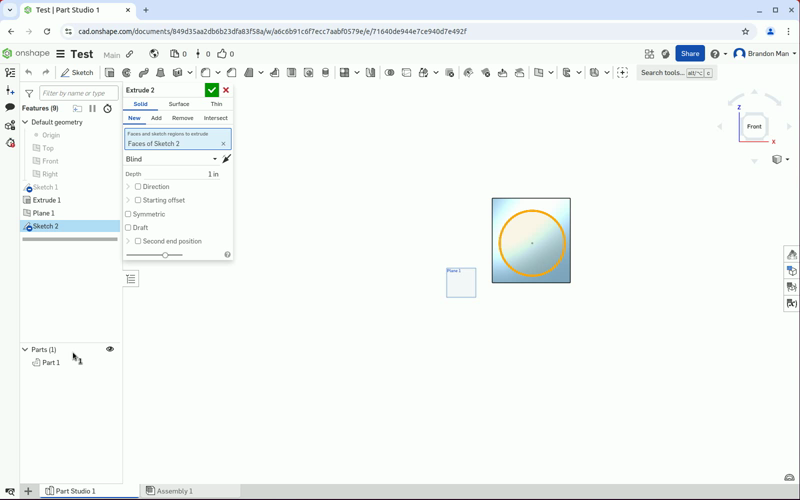
mouse_move(143, 106)
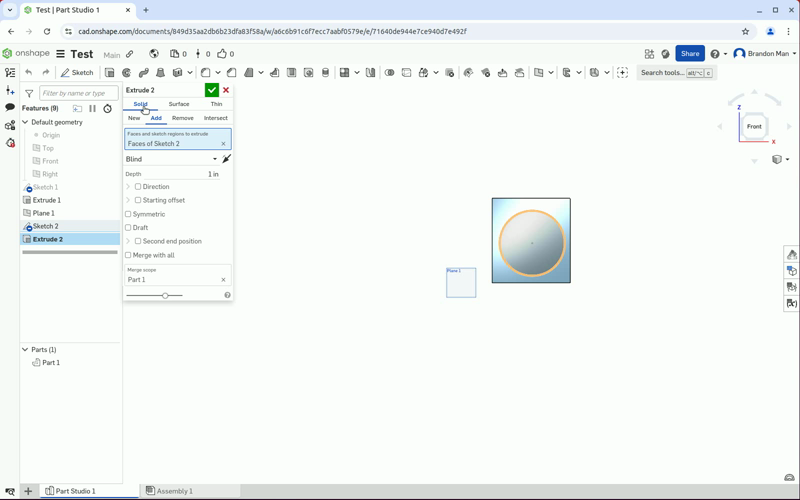
click(143, 106)
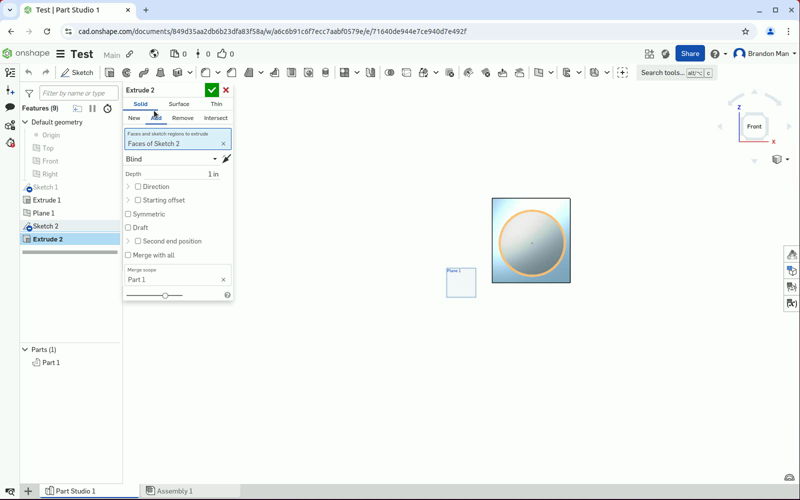
mouse_move(186, 120)
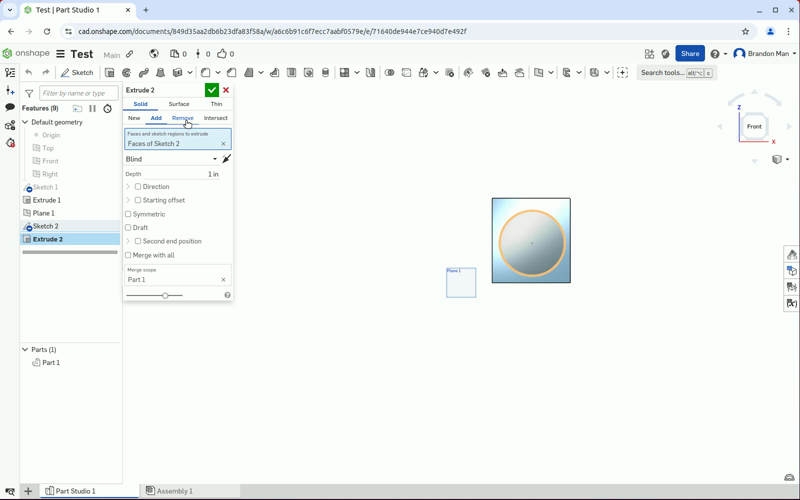
click(186, 120)
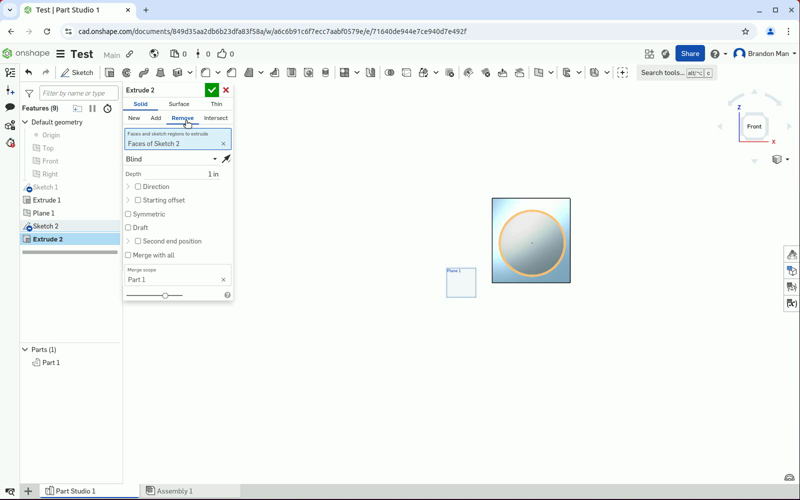
key(tab, 4)
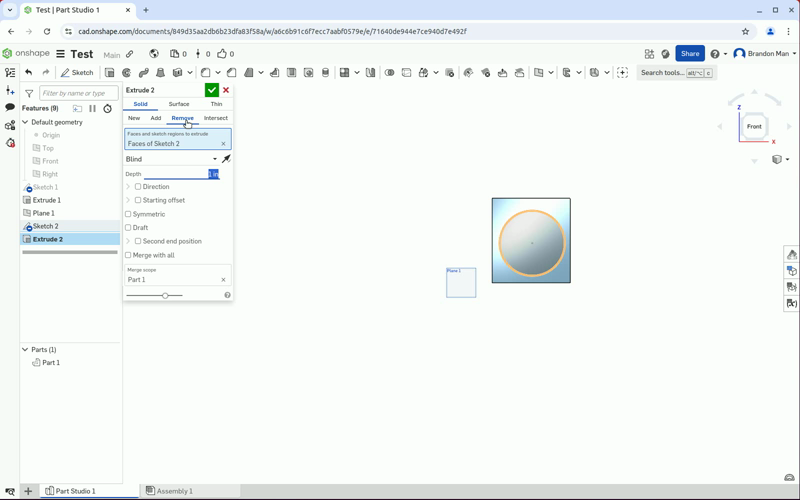
text(22.627)
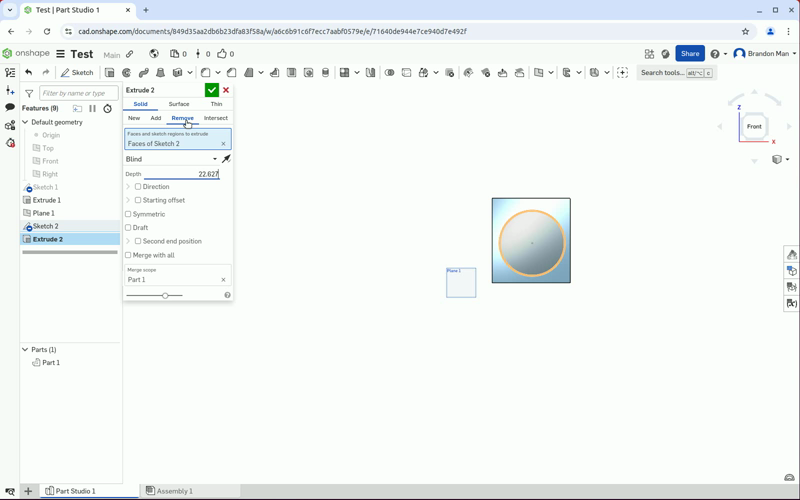
key(tab, 6)
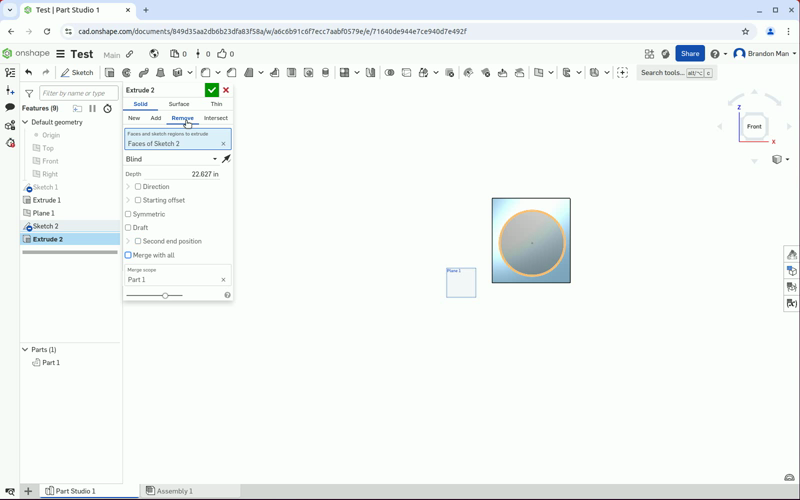
key(space)
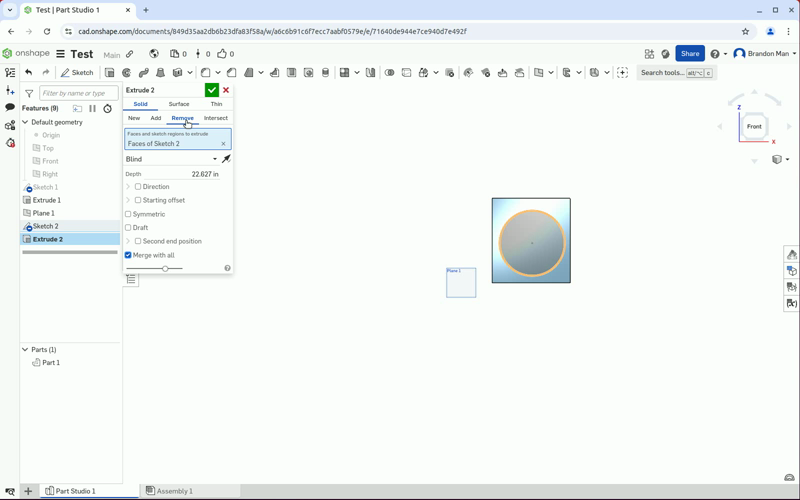
key(enter)
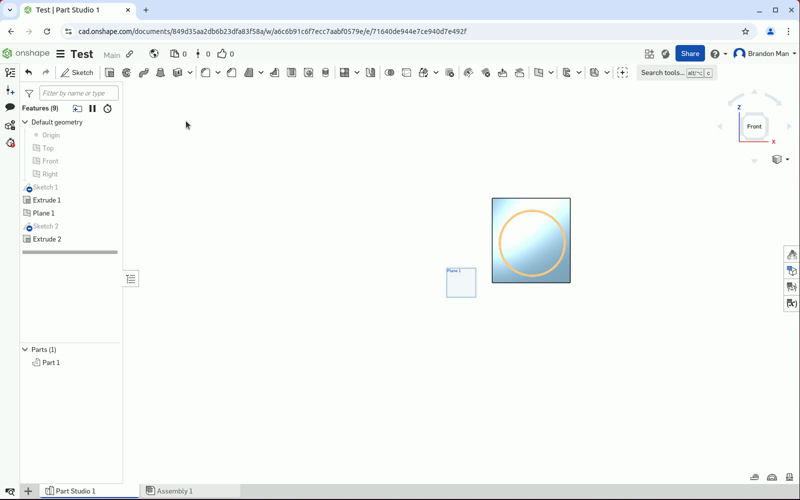
key(shift+h)
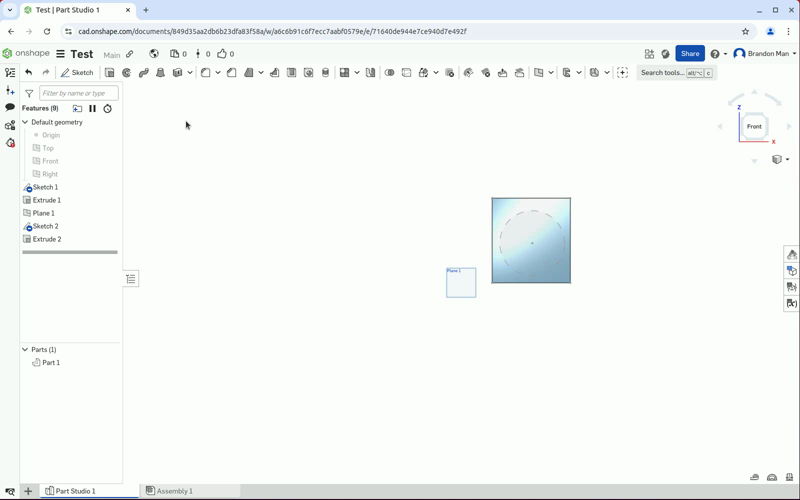
key(shift+h)
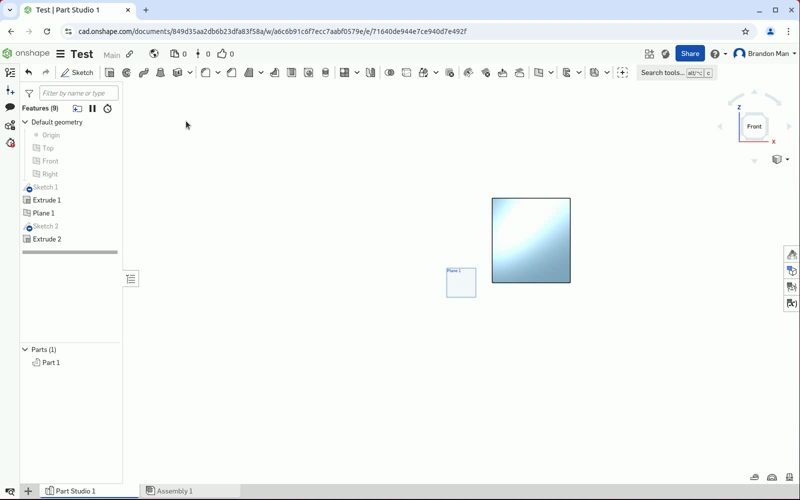
mouse_move(73, 189)
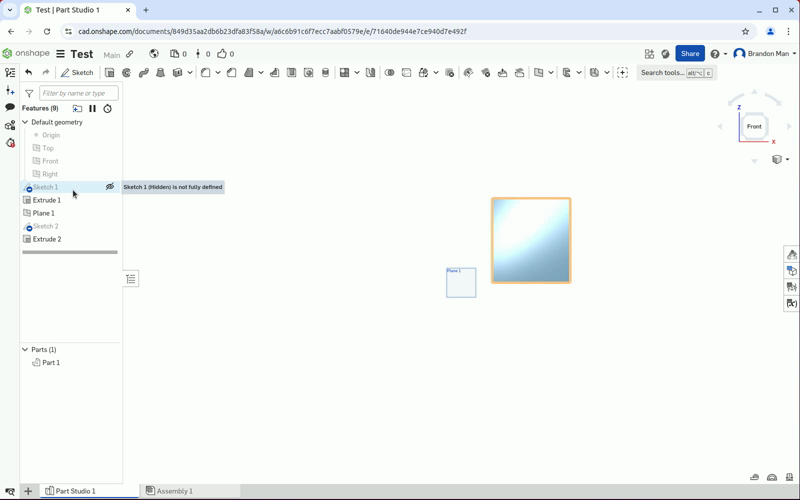
click(73, 189)
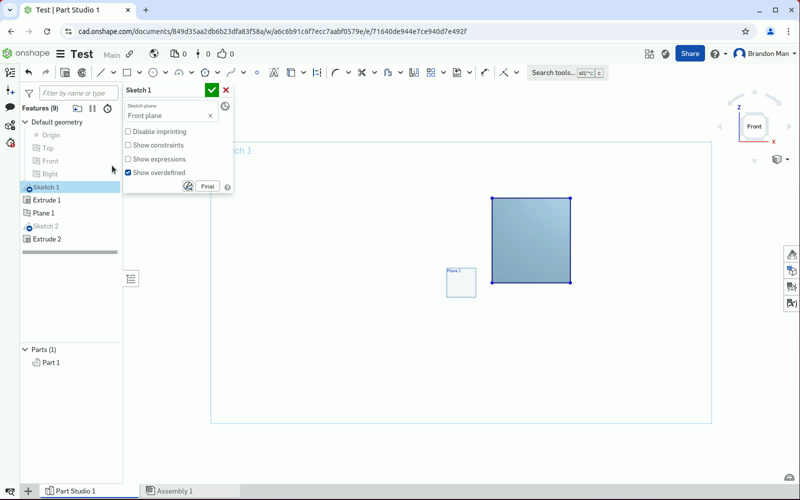
mouse_move(229, 92)
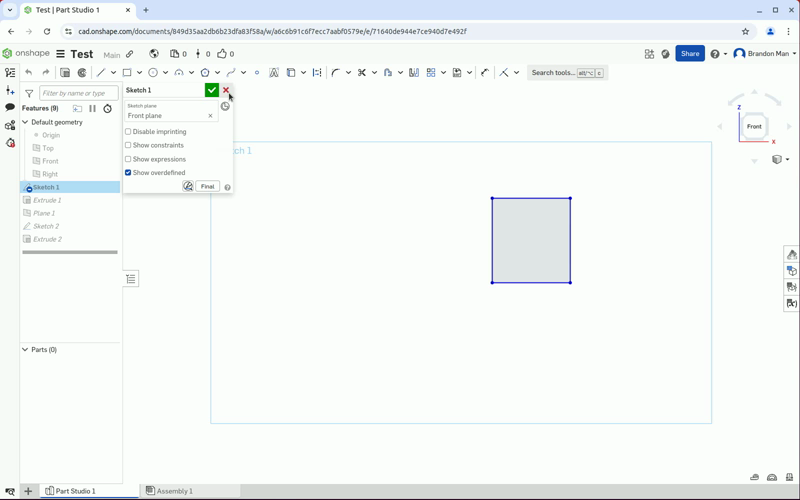
click(229, 92)
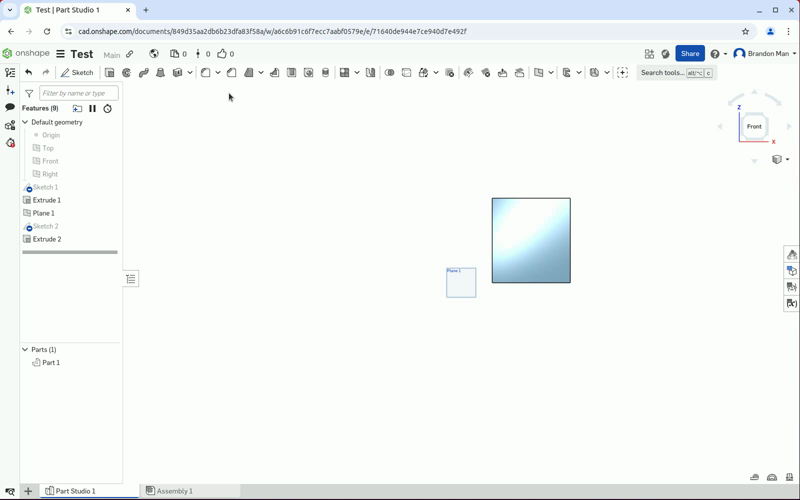
mouse_move(73, 352)
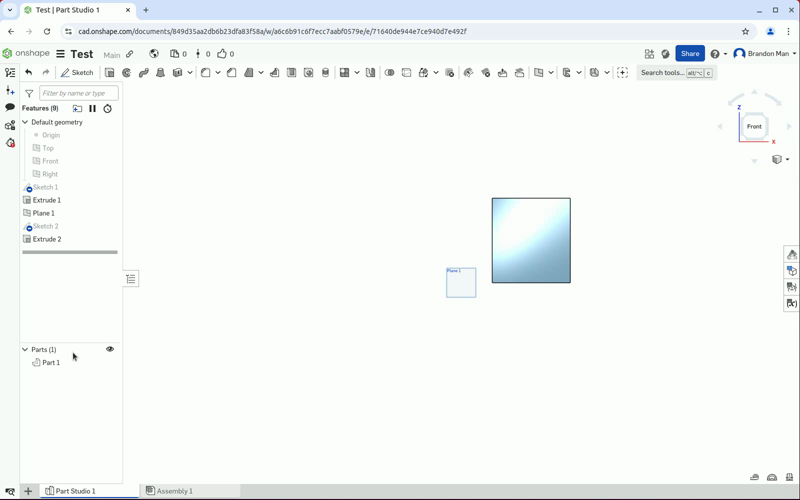
key(y)
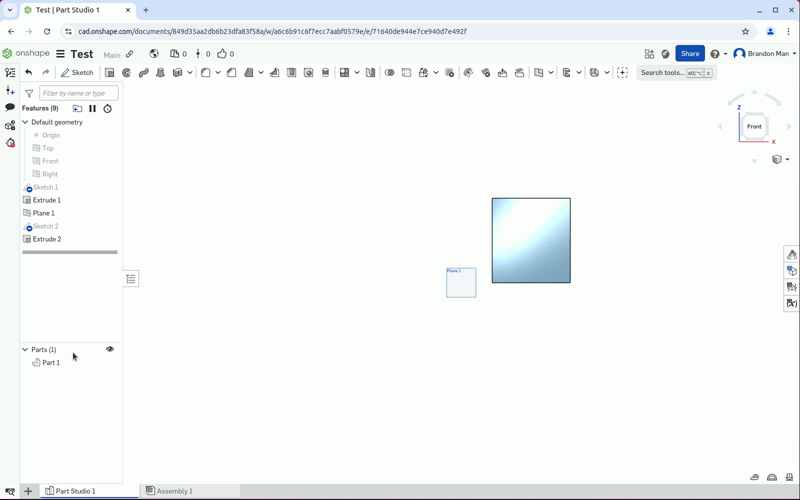
key(shift+p)
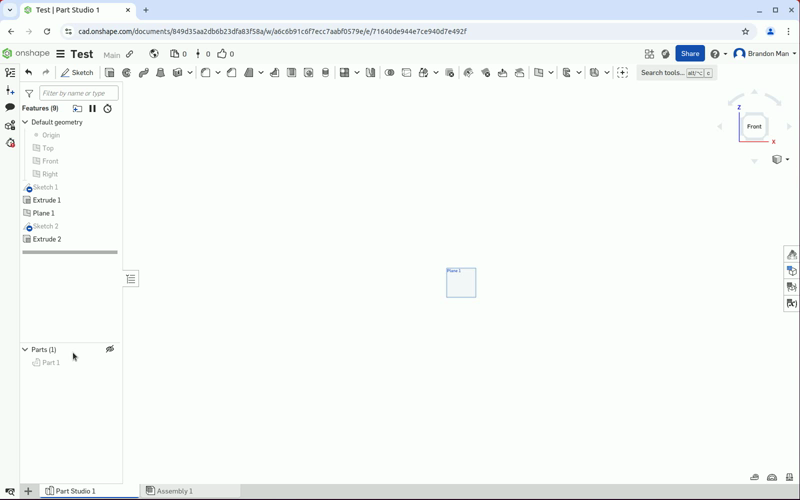
key(space)
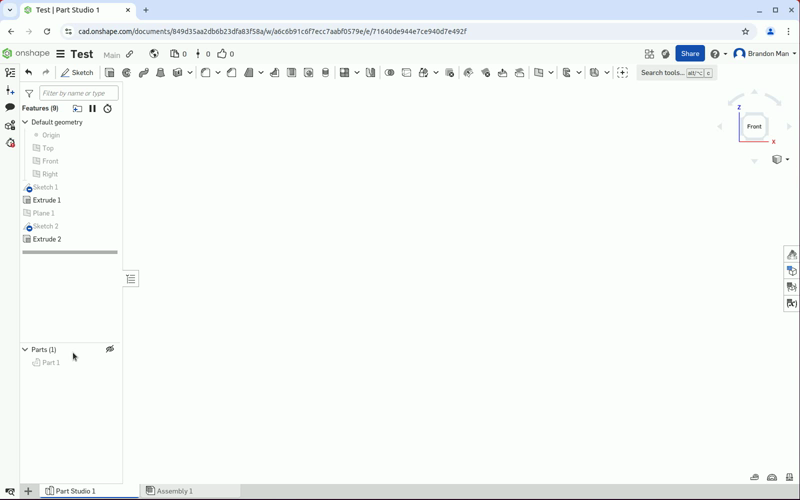
key_down(shift)
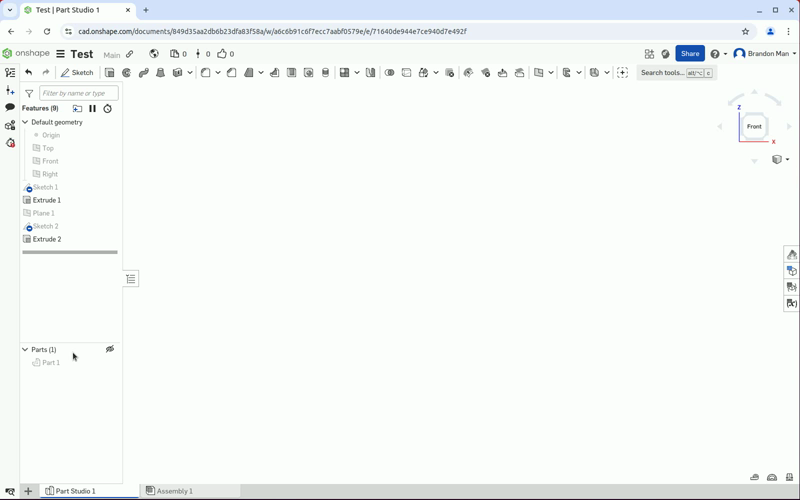
key(left)
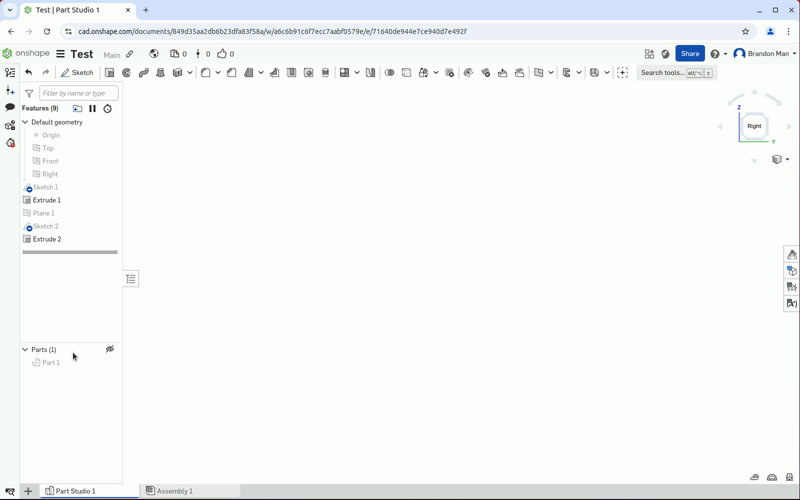
key_up(shift)
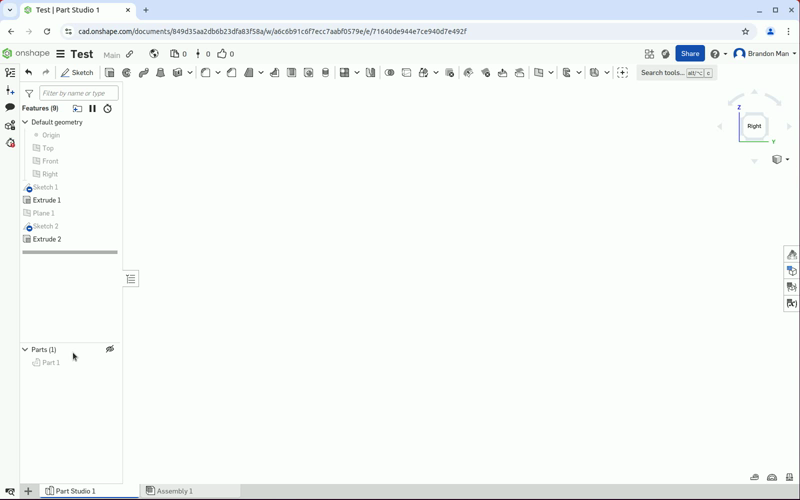
mouse_move(73, 352)
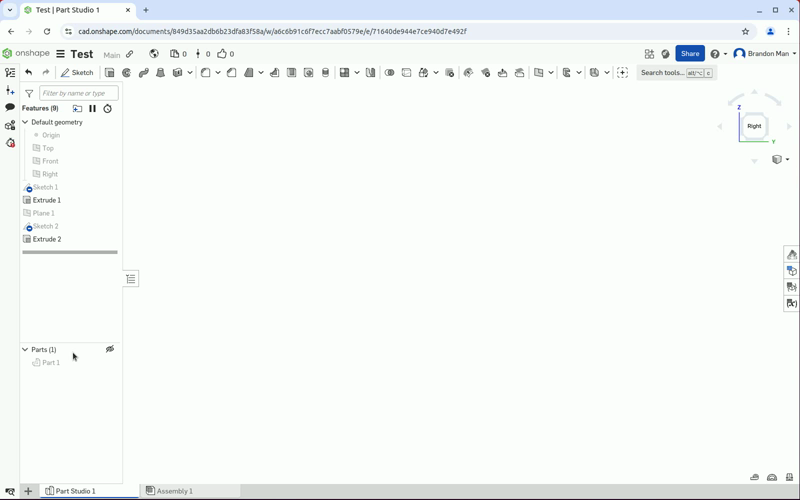
key(shift+y)
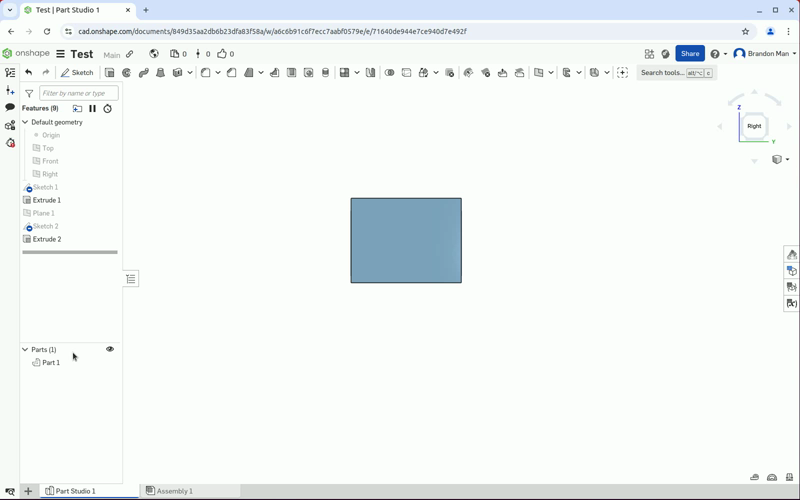
mouse_move(541, 75)
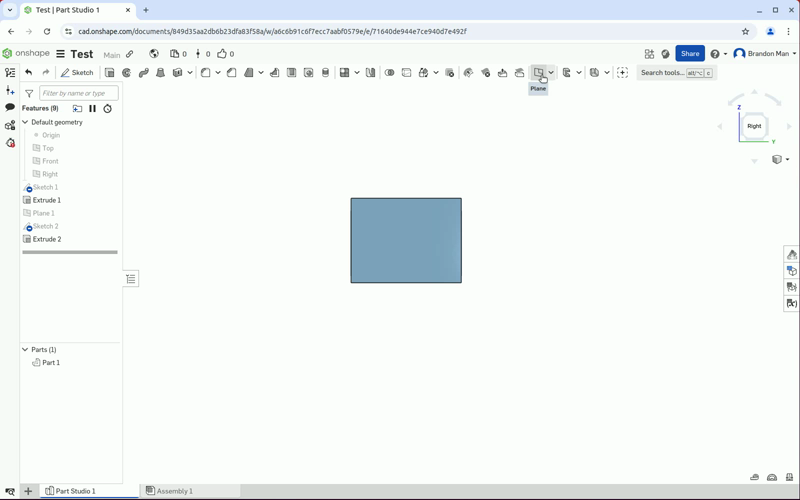
click(541, 75)
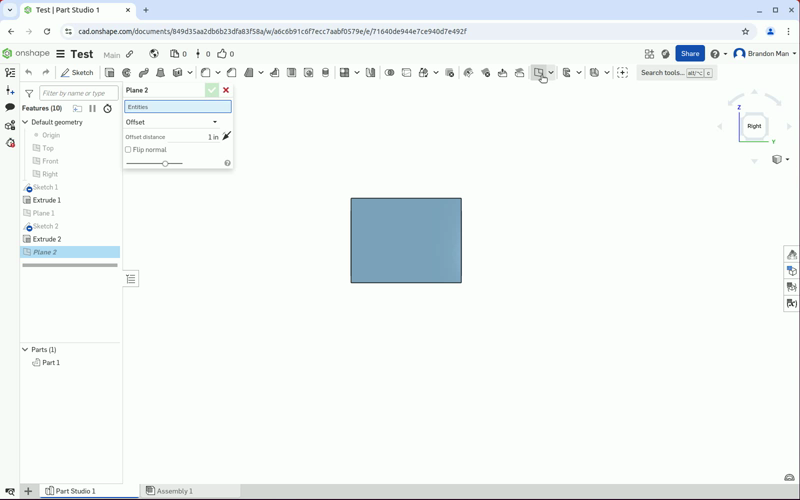
mouse_move(73, 176)
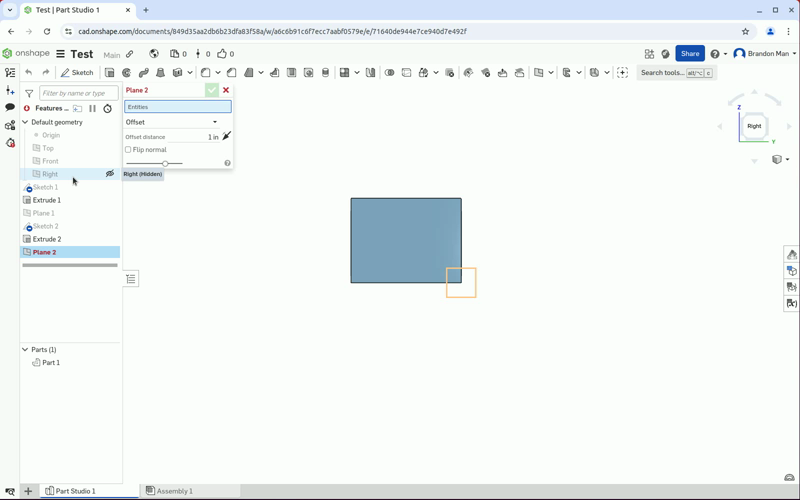
click(73, 176)
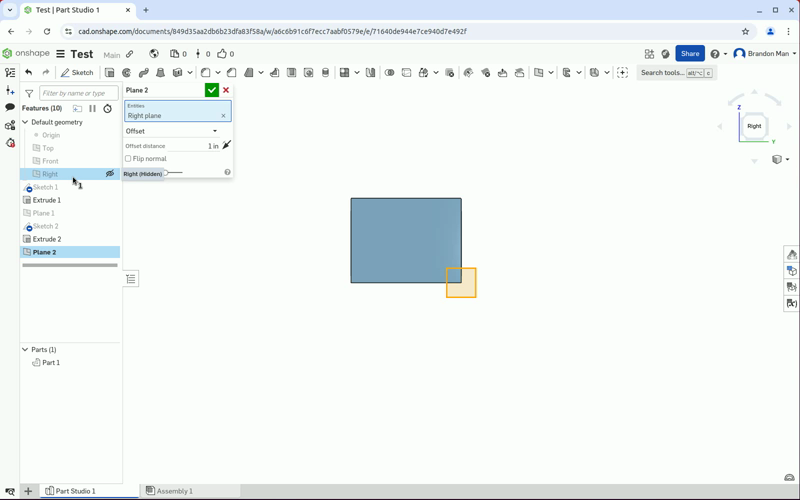
key(tab, 2)
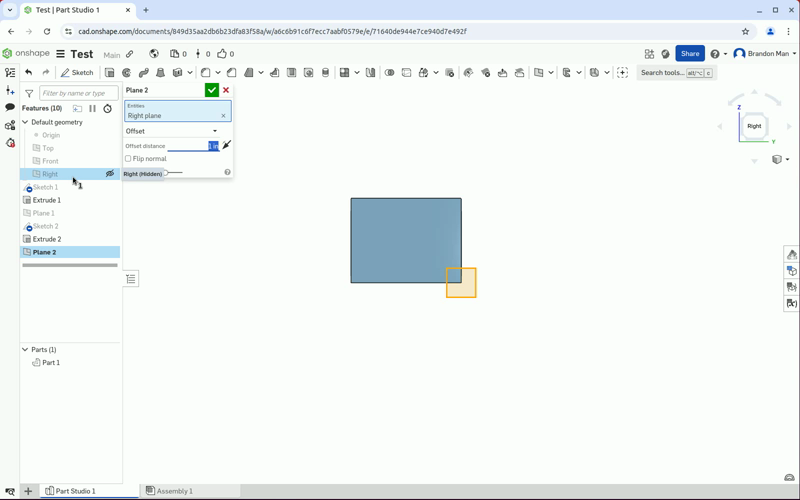
text(6.501)
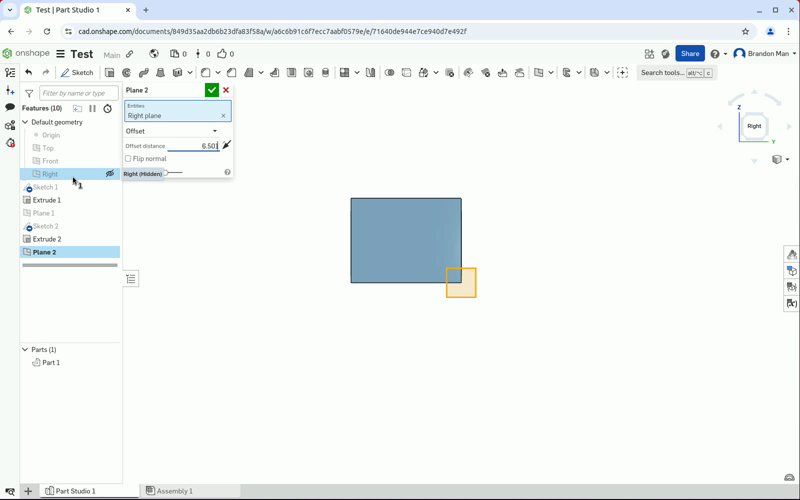
key(enter, 2)
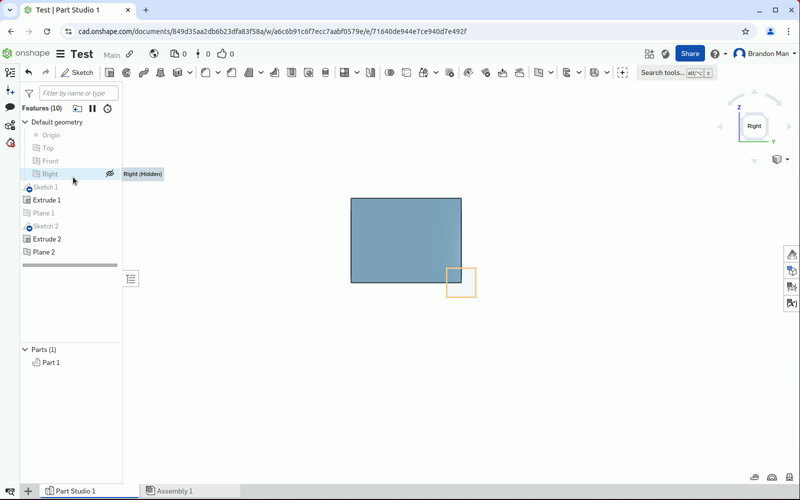
key(shift+s)
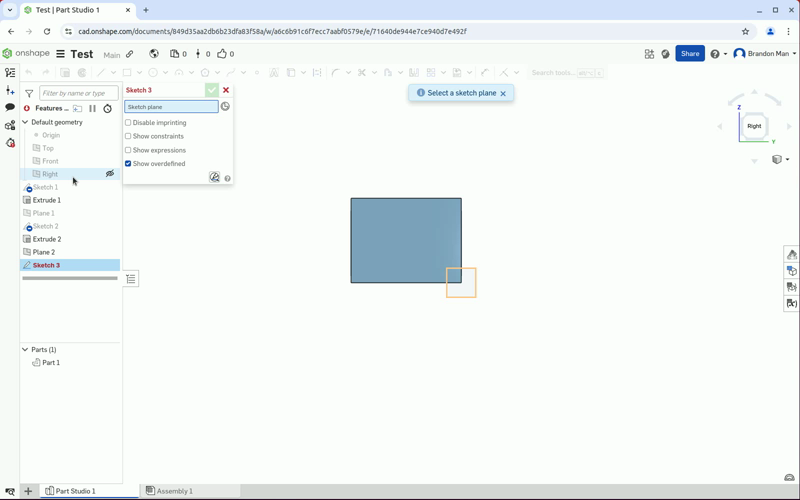
mouse_move(73, 254)
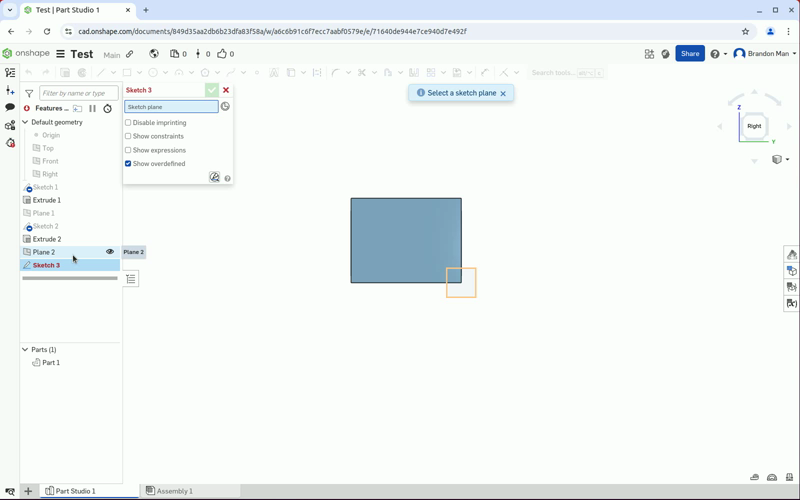
click(73, 254)
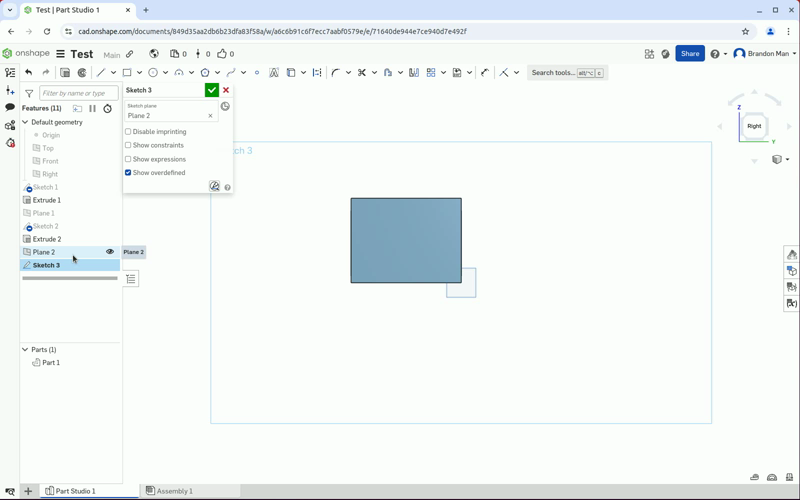
mouse_move(73, 352)
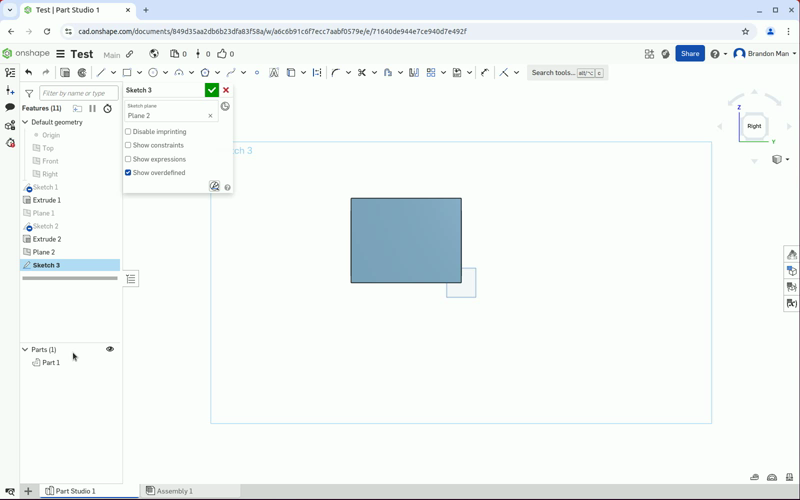
key(y)
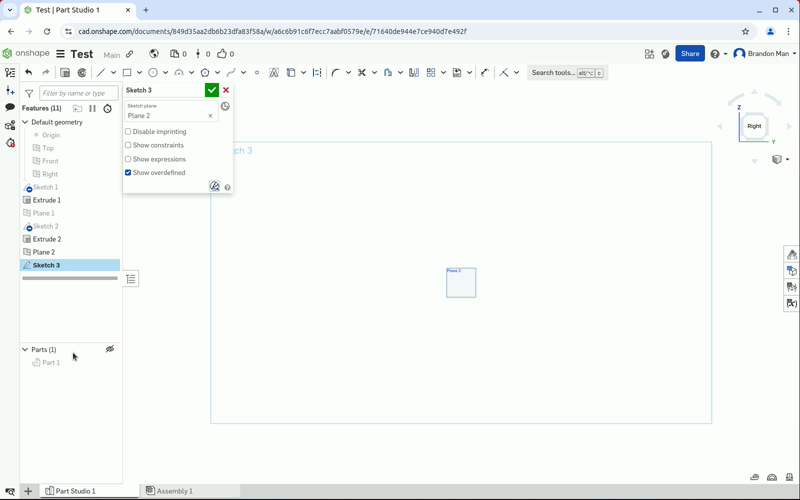
key(c)
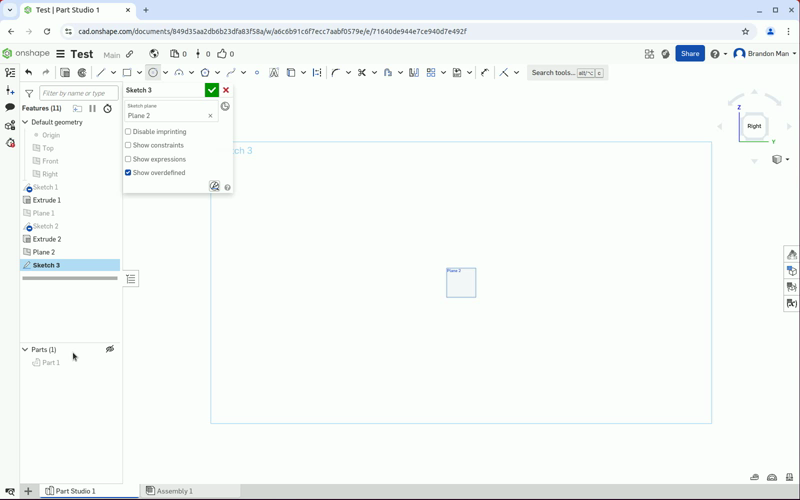
key_down(shift)
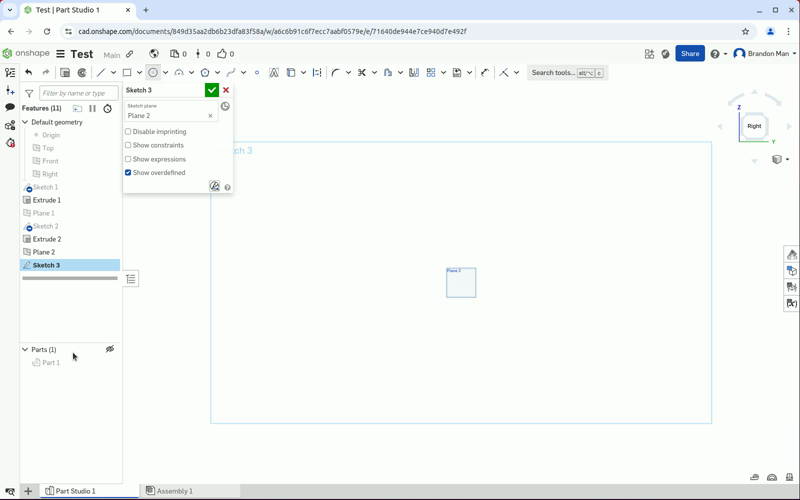
mouse_move(404, 239)
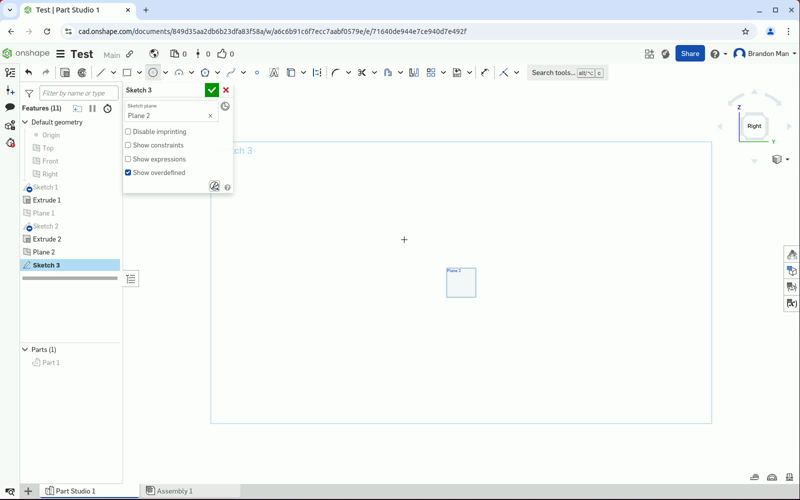
click(404, 239)
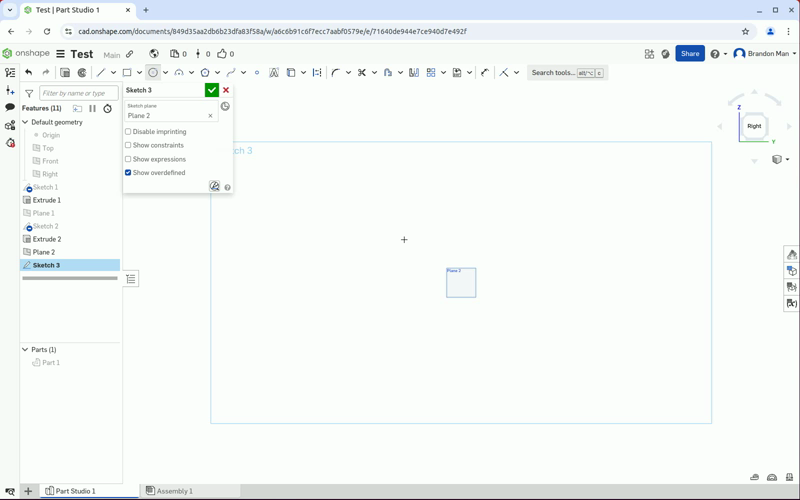
key_up(shift)
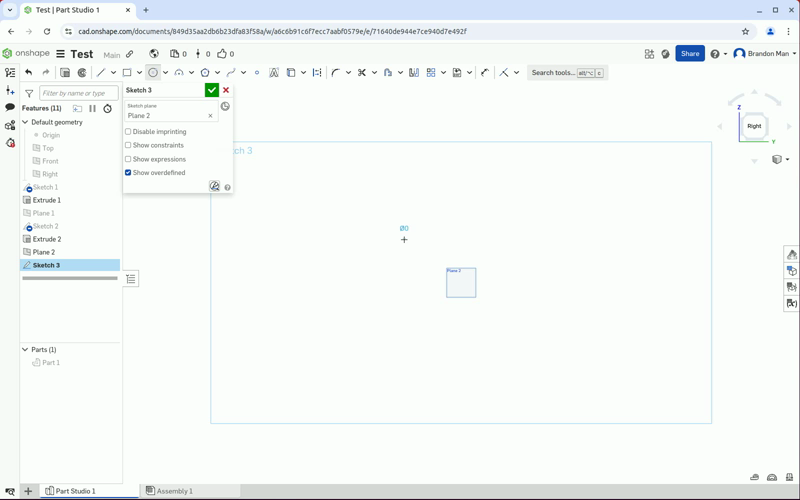
mouse_move(437, 239)
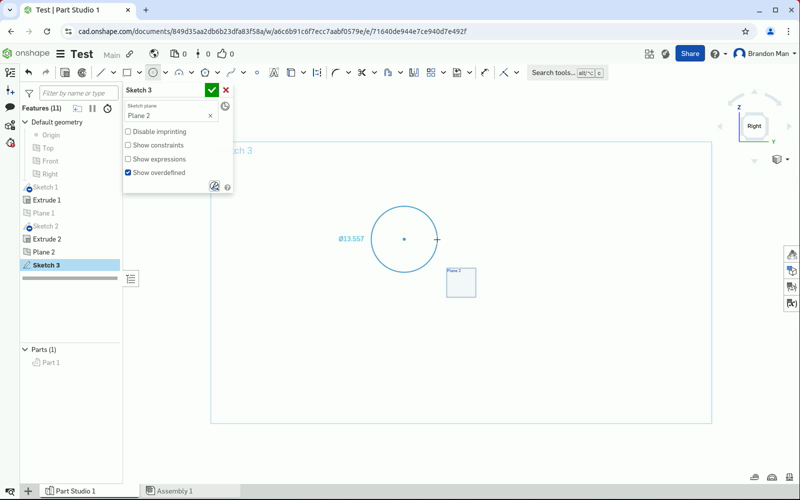
click(437, 239)
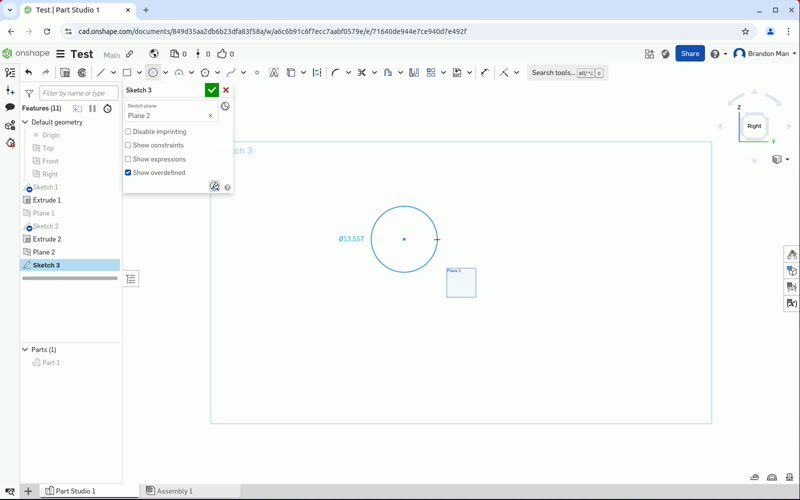
key(esc)
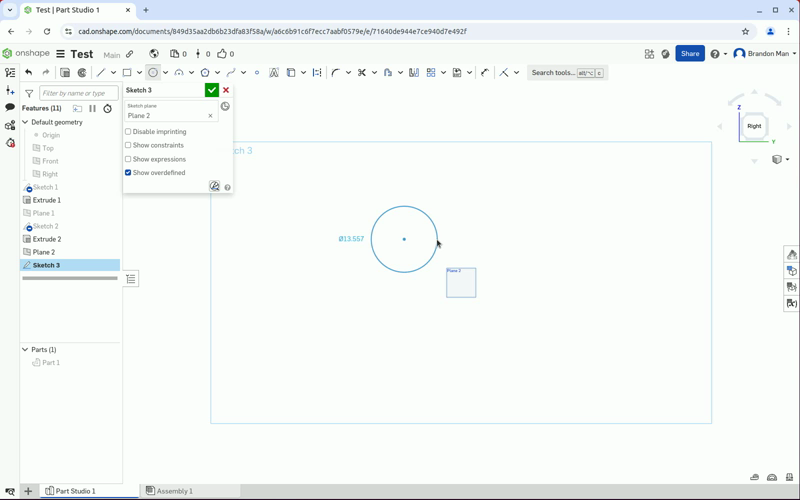
mouse_move(408, 260)
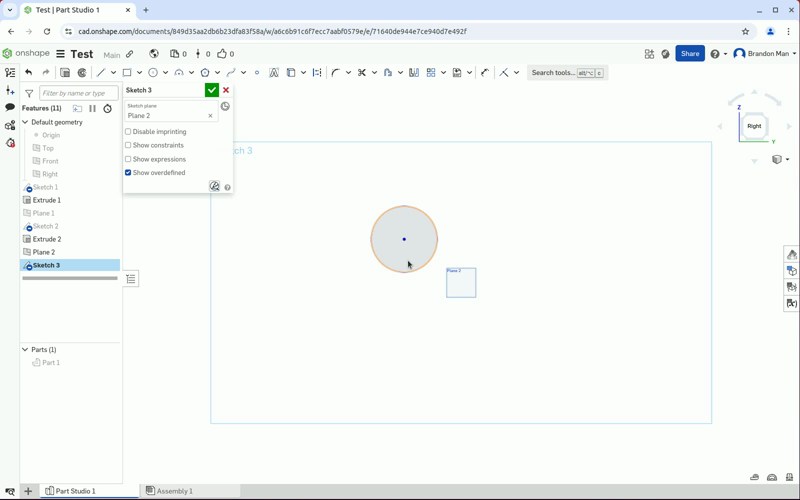
click(408, 260)
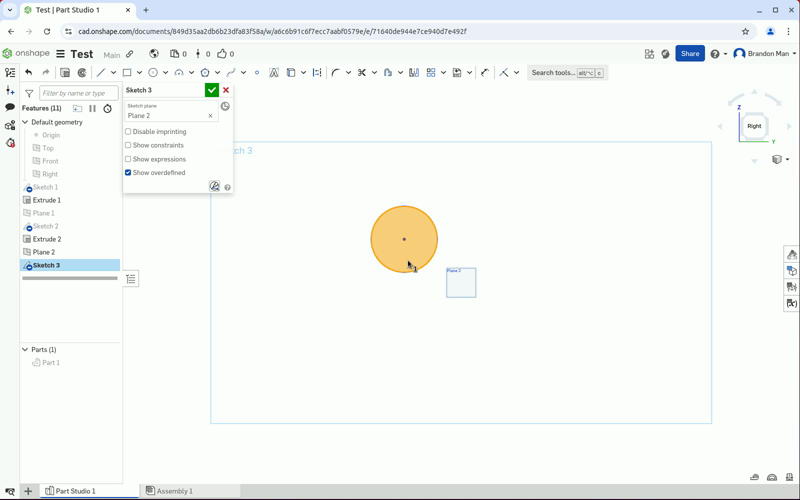
mouse_move(73, 352)
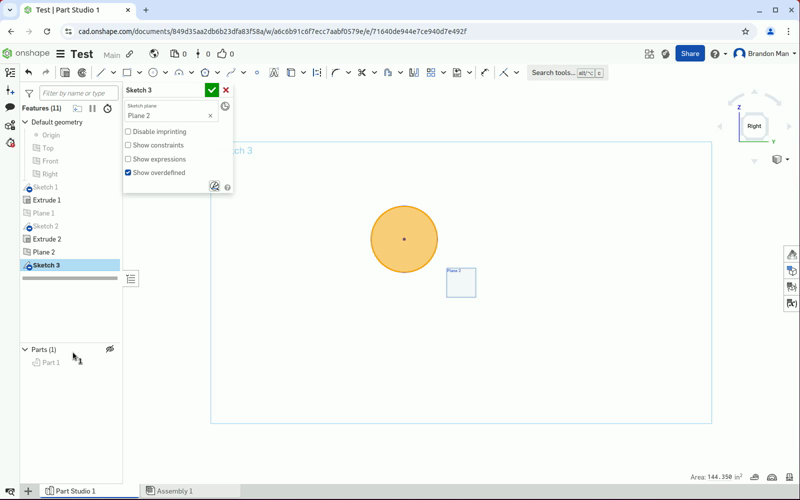
key(shift+y)
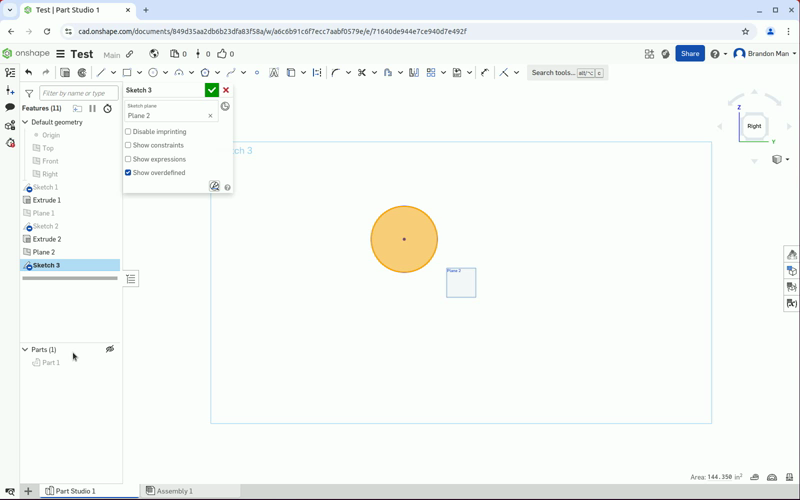
key(shift+e)
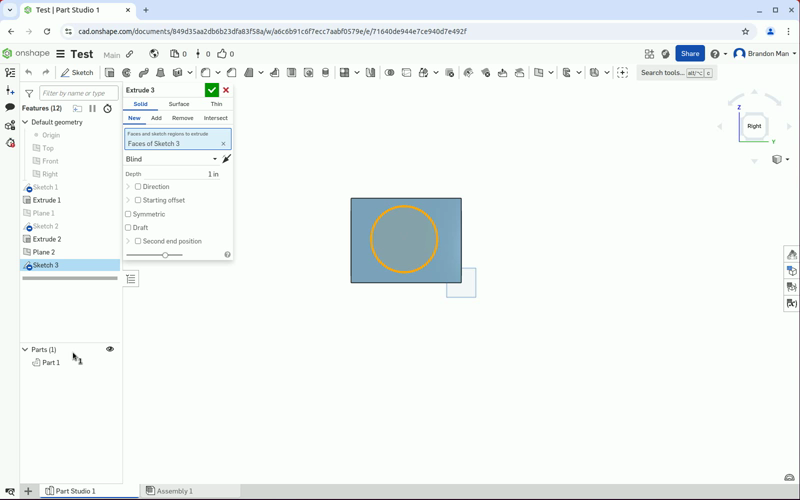
mouse_move(143, 106)
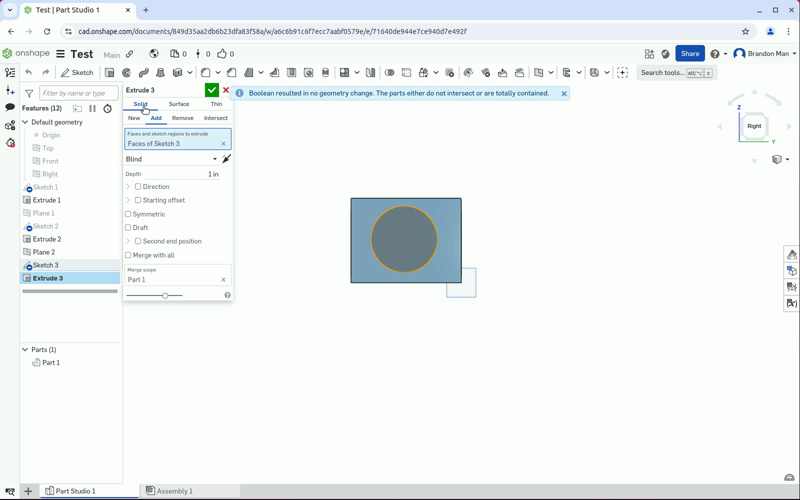
click(143, 106)
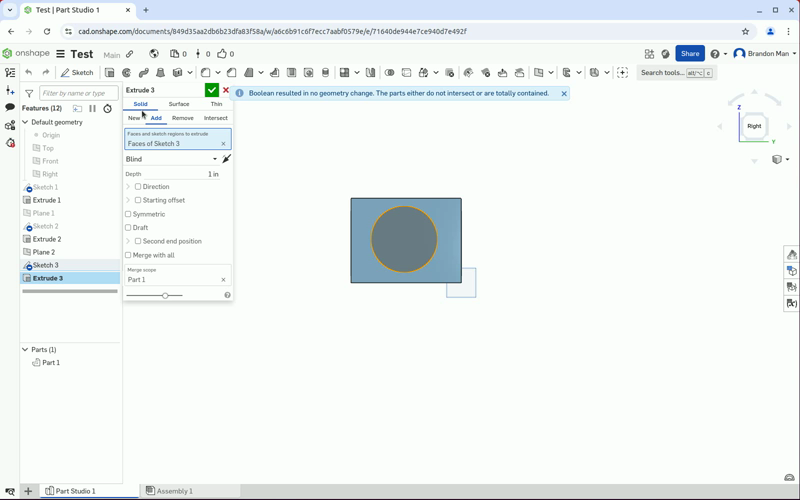
mouse_move(137, 120)
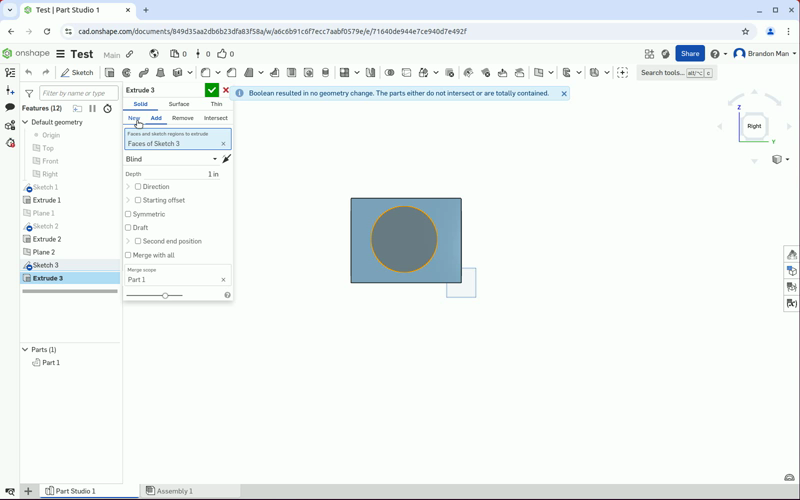
click(137, 120)
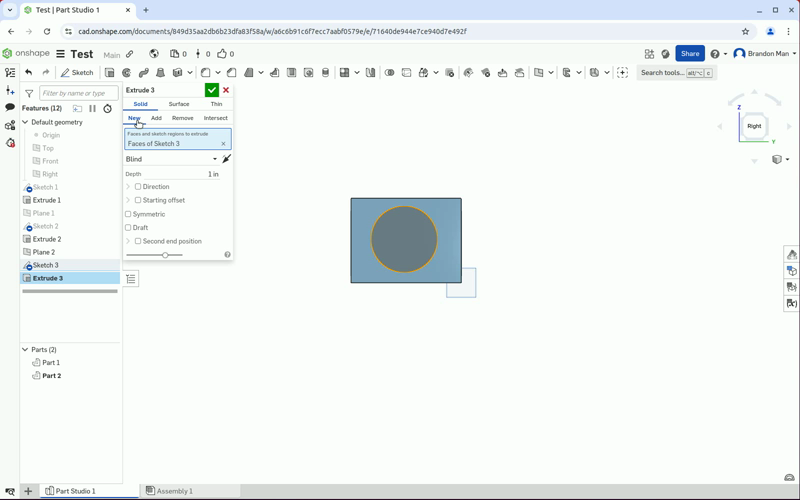
key(tab, 4)
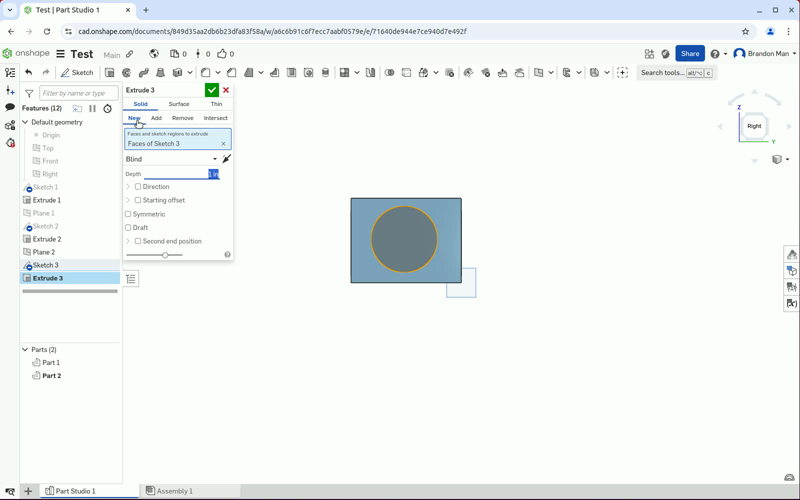
text(5.777)
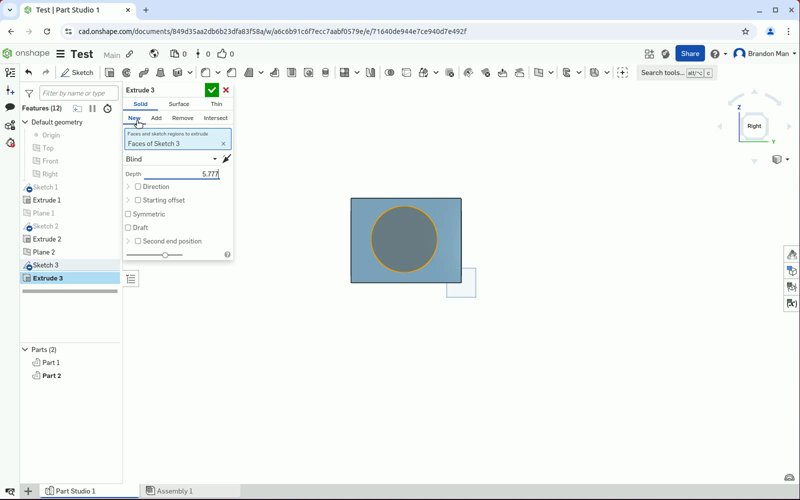
key(enter)
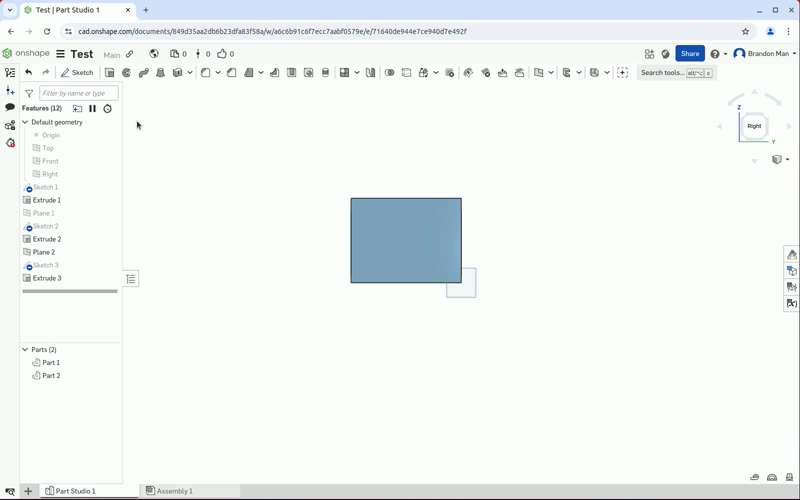
key(shift+h)
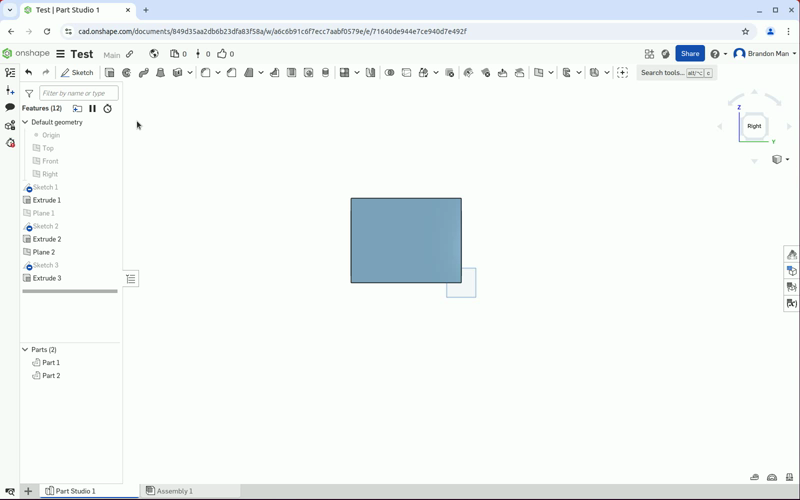
key(shift+h)
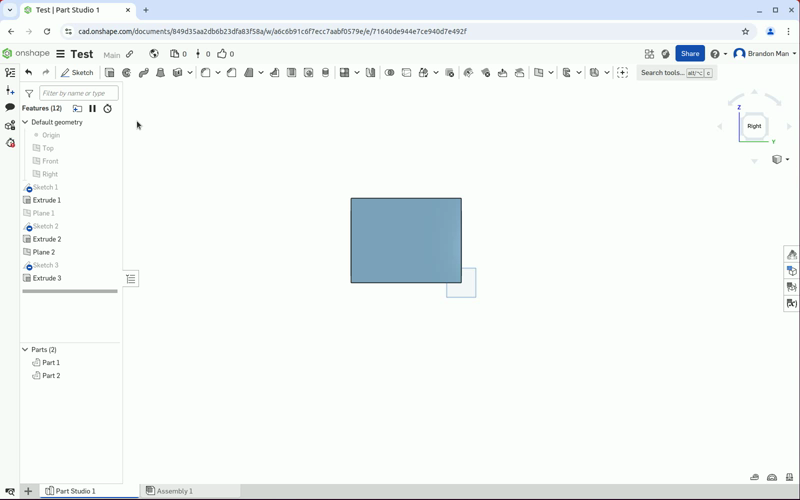
mouse_move(73, 189)
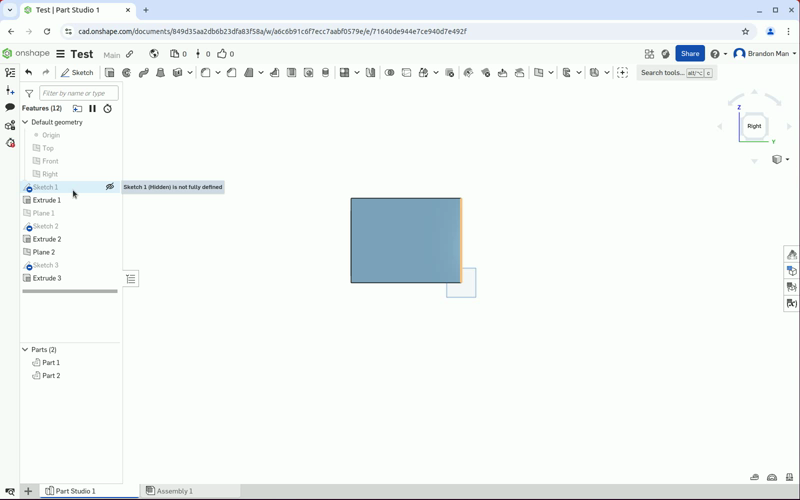
click(73, 189)
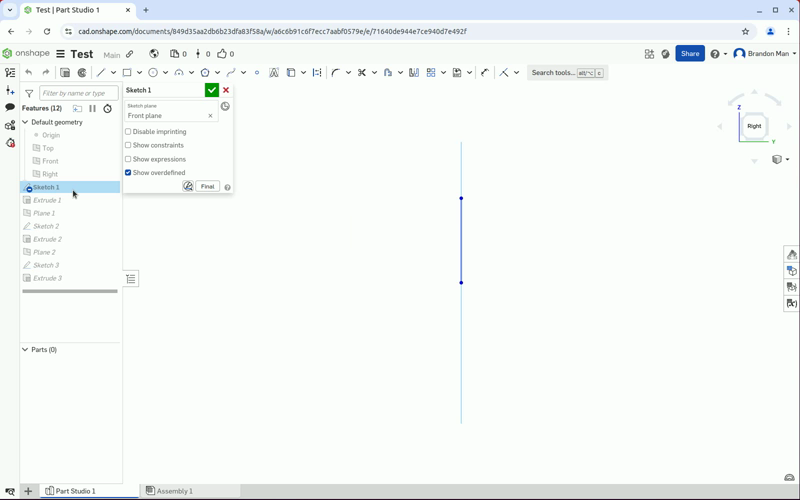
mouse_move(229, 92)
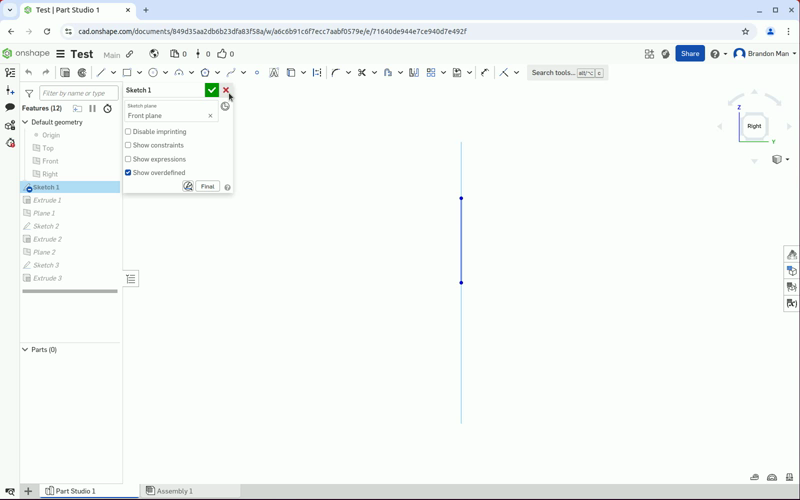
click(229, 92)
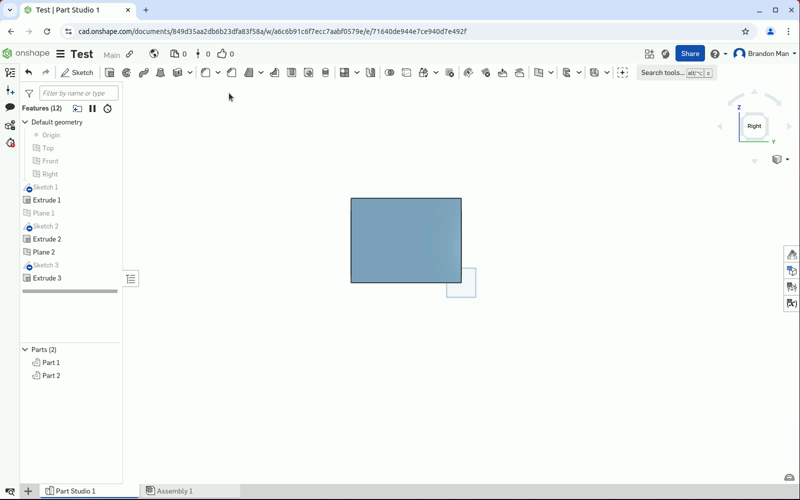
mouse_move(73, 352)
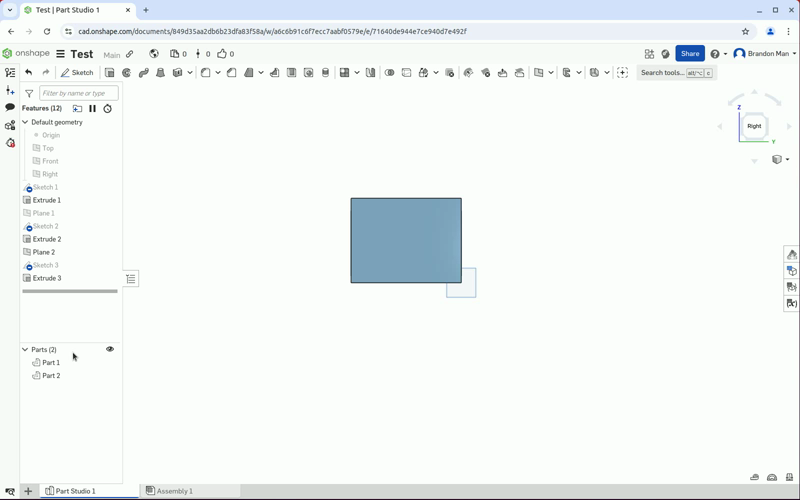
key(y)
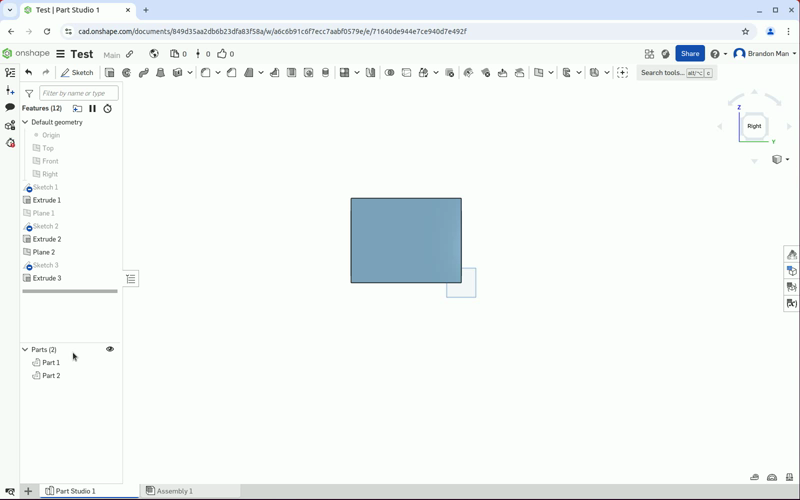
key(shift+p)
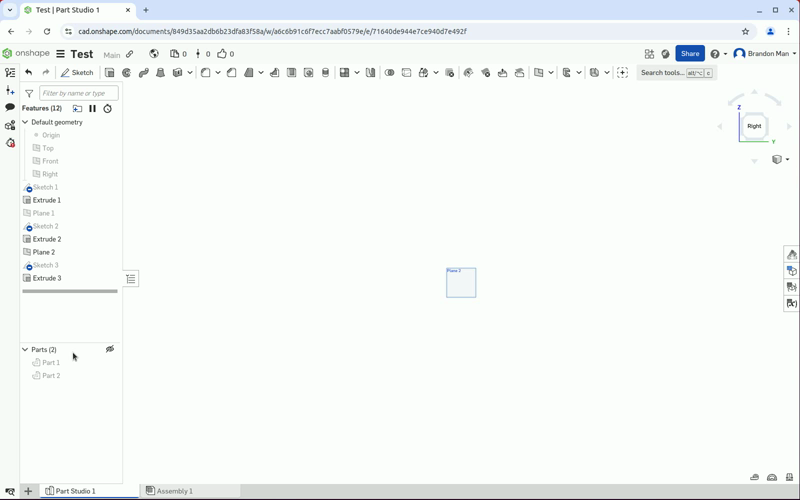
key(space)
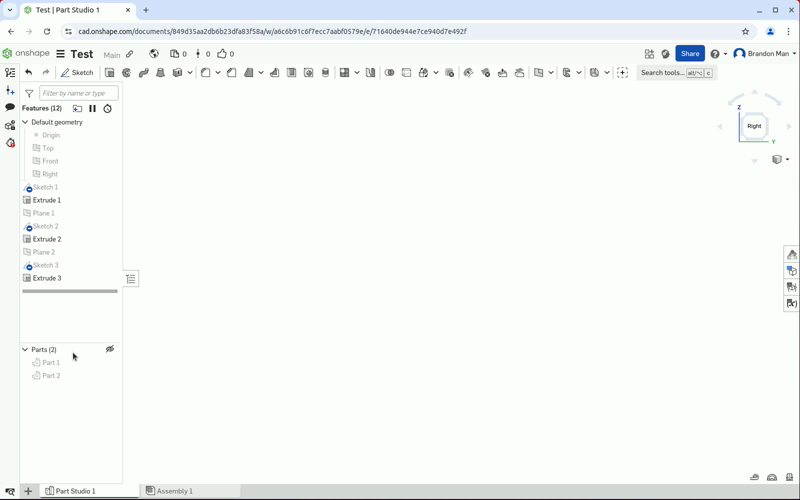
key_down(shift)
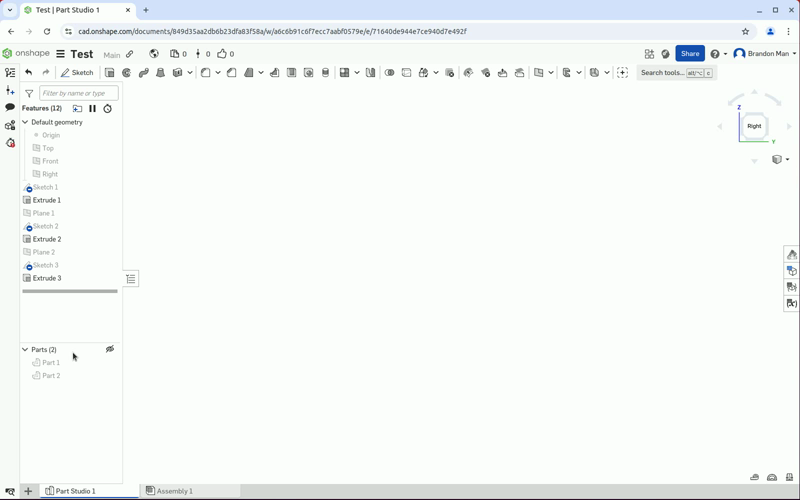
key(right)
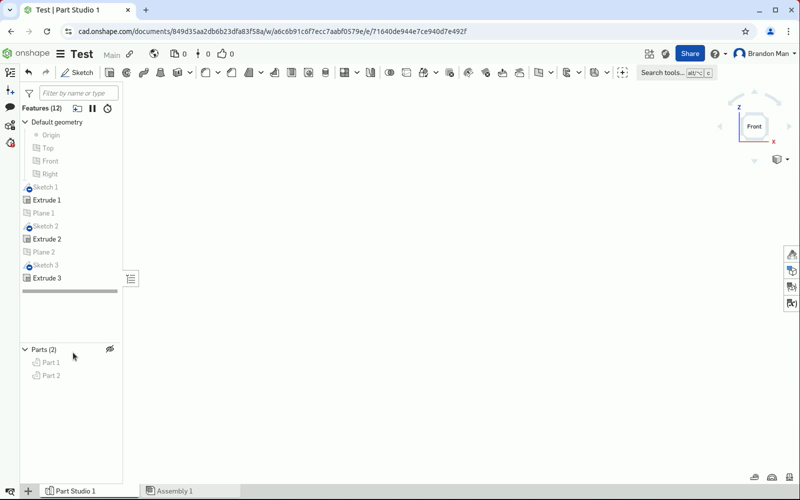
key_up(shift)
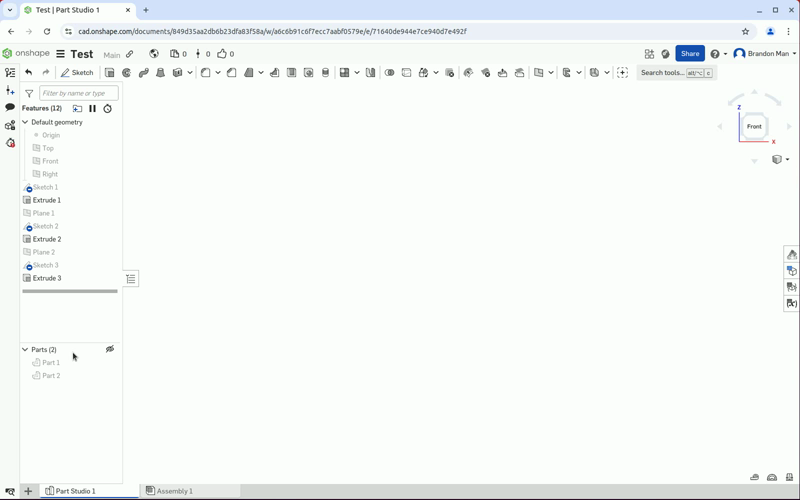
key(space)
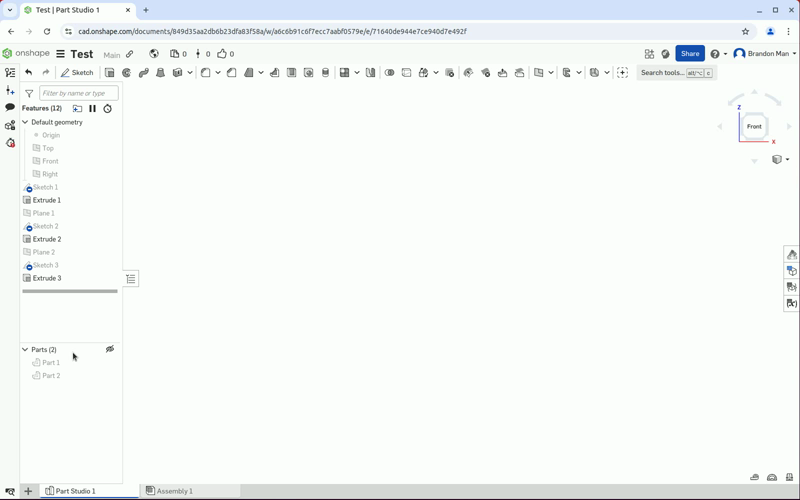
key_down(shift)
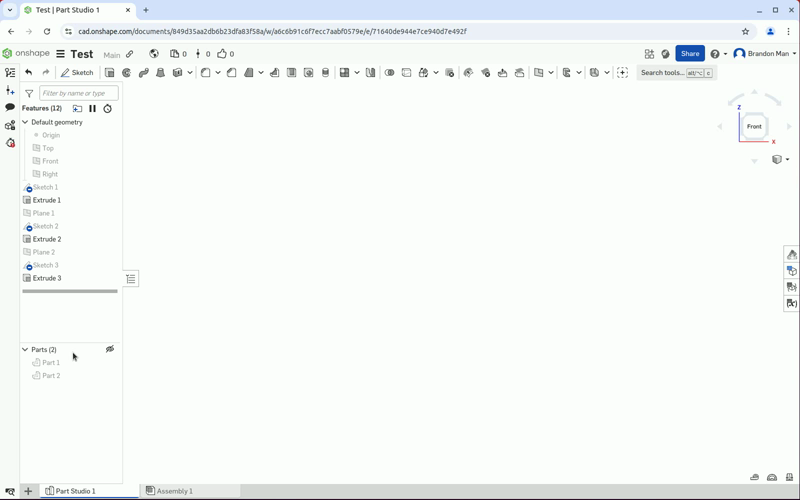
key(down)
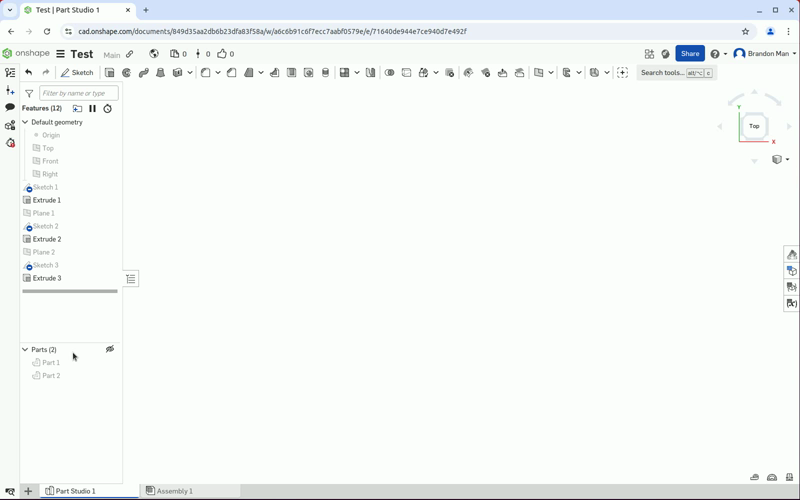
key_up(shift)
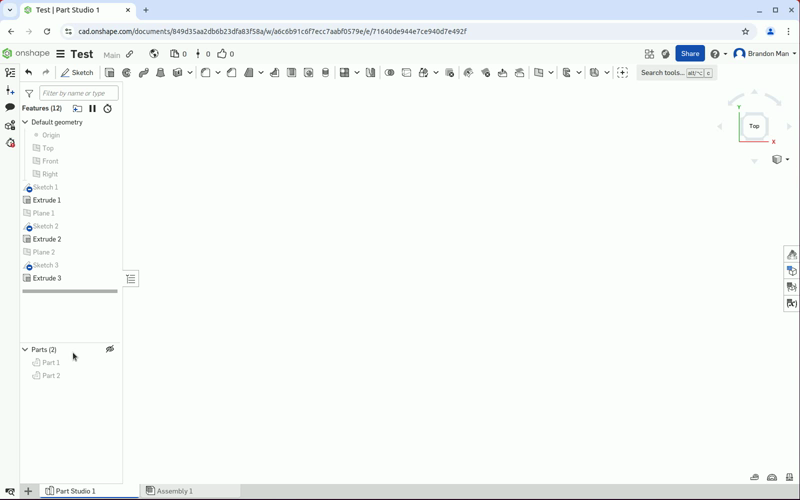
mouse_move(73, 352)
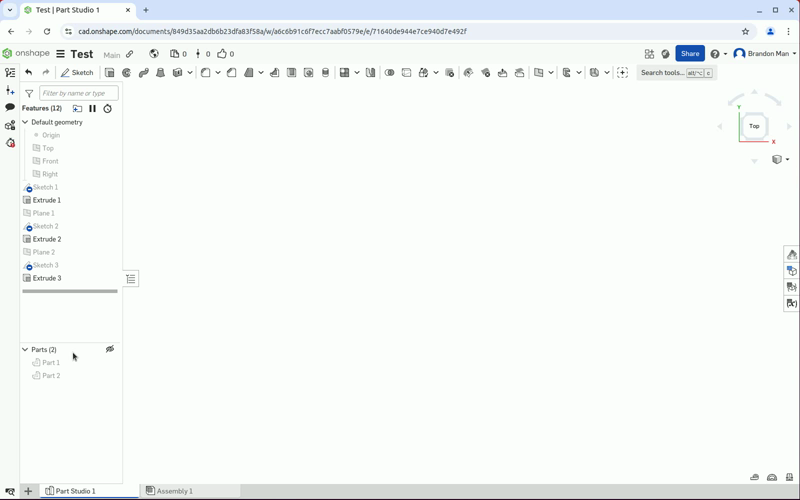
key(shift+y)
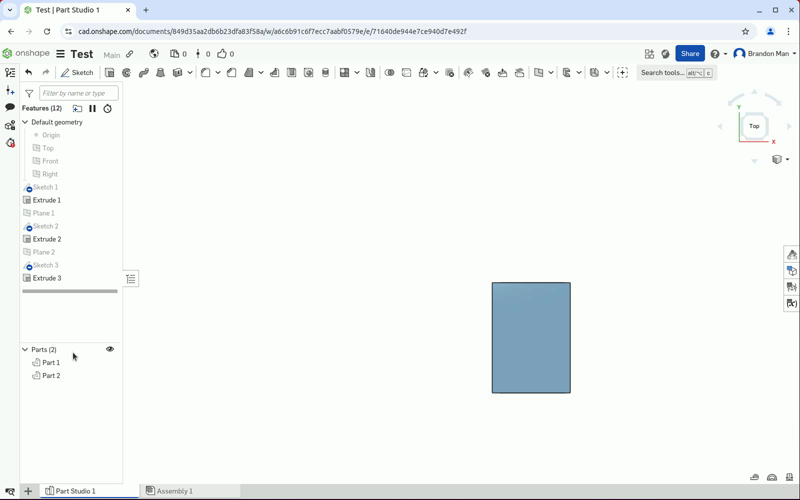
mouse_move(541, 75)
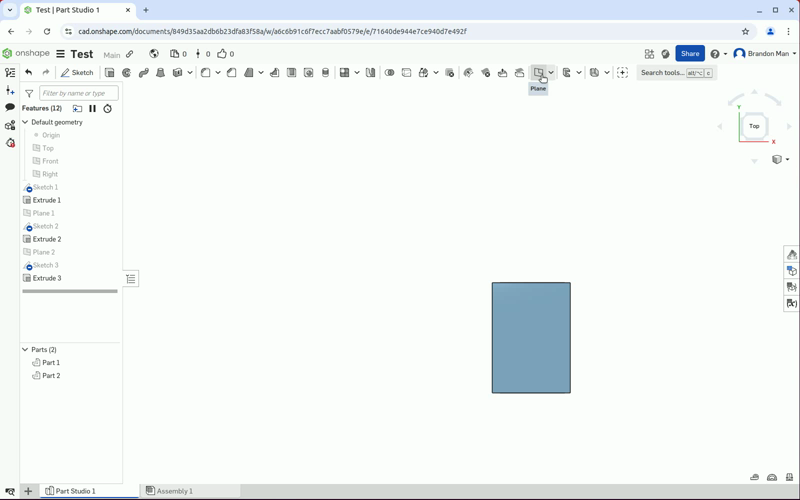
click(541, 75)
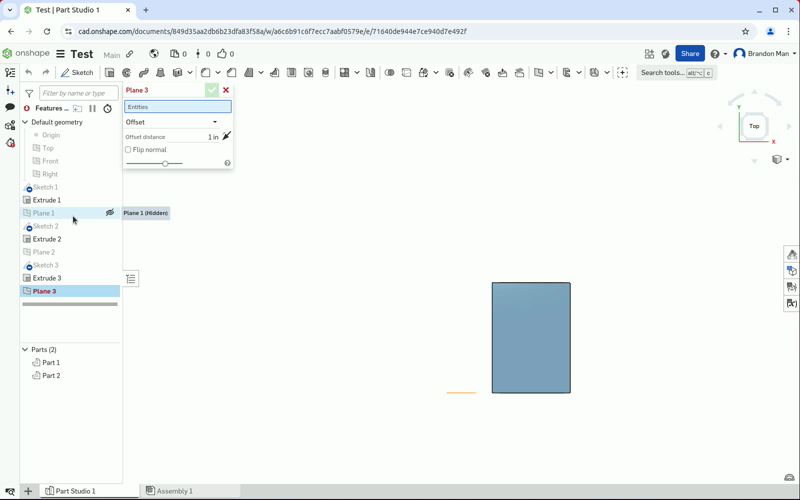
scroll(3)
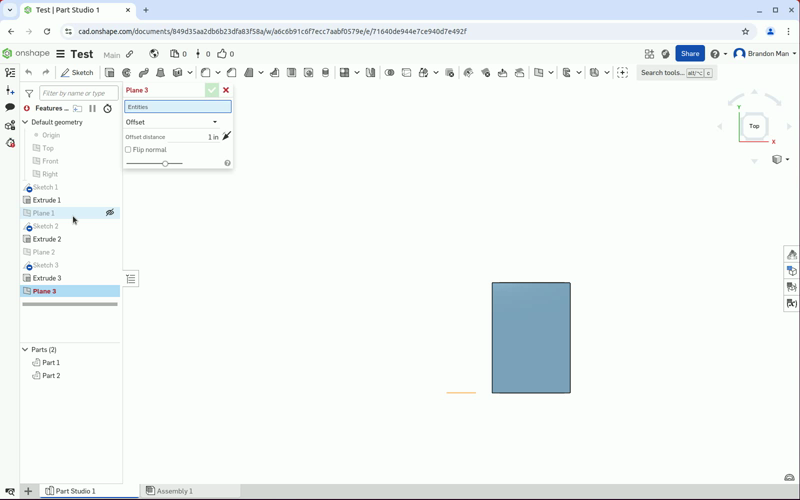
mouse_move(73, 150)
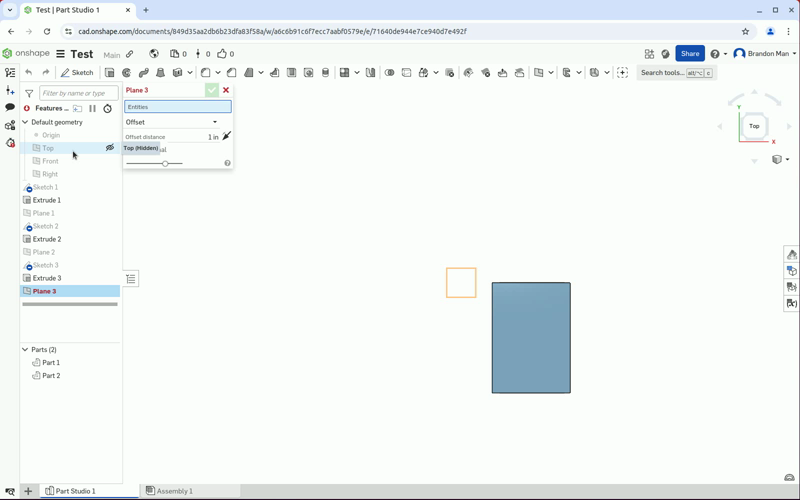
click(73, 150)
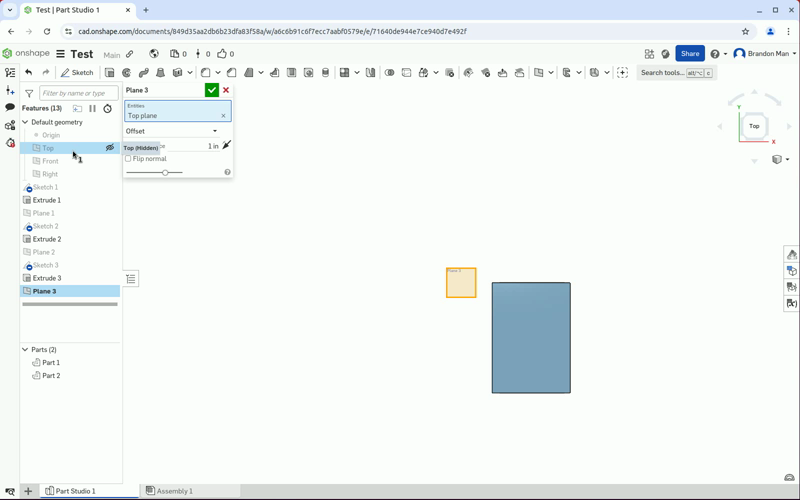
key(tab, 2)
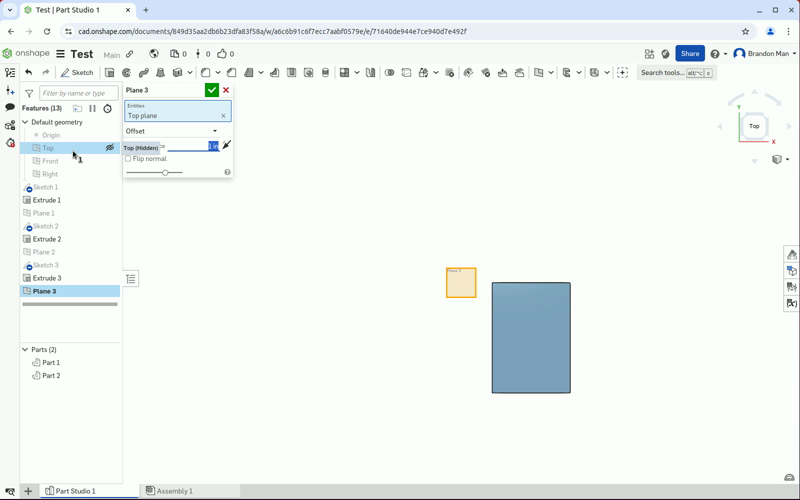
text(17.316)
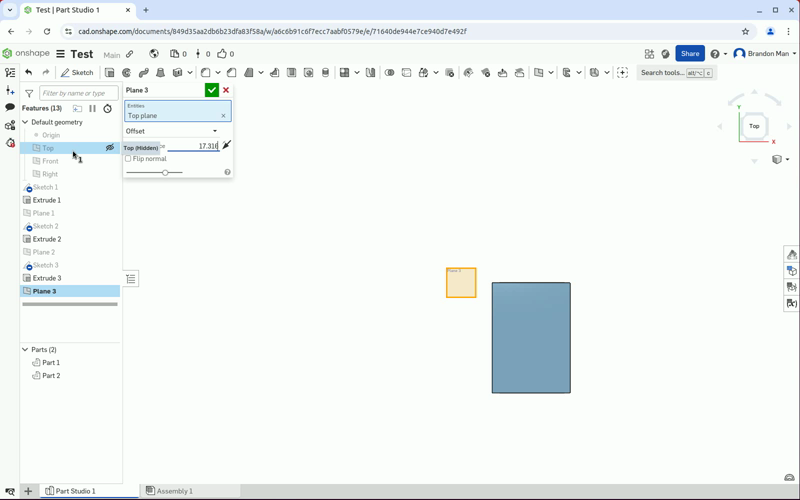
key(enter, 2)
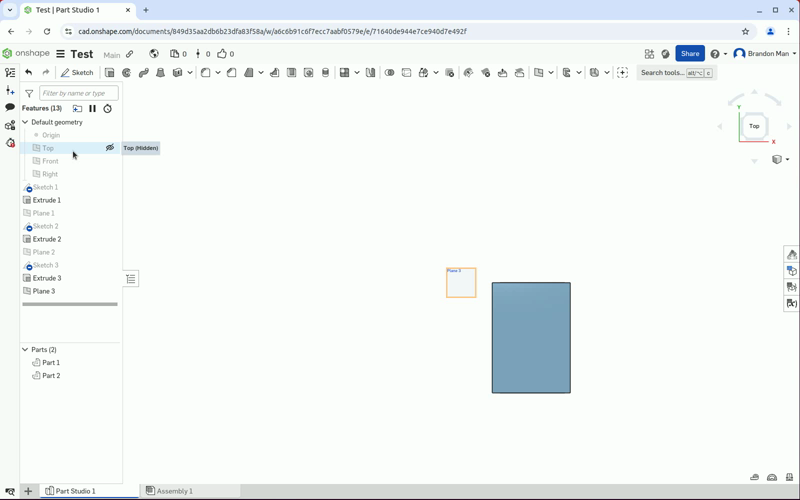
key(shift+s)
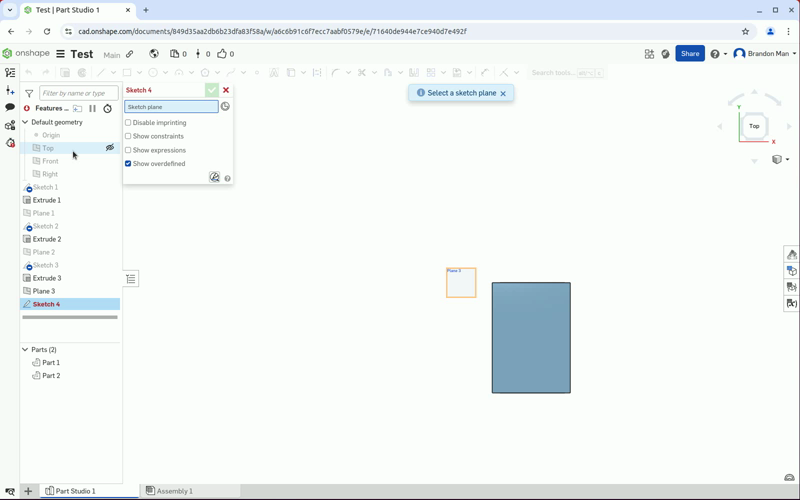
mouse_move(73, 293)
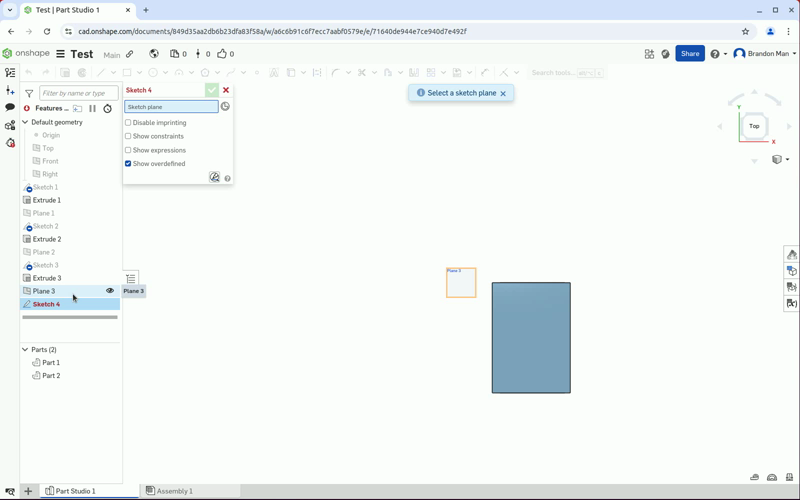
click(73, 293)
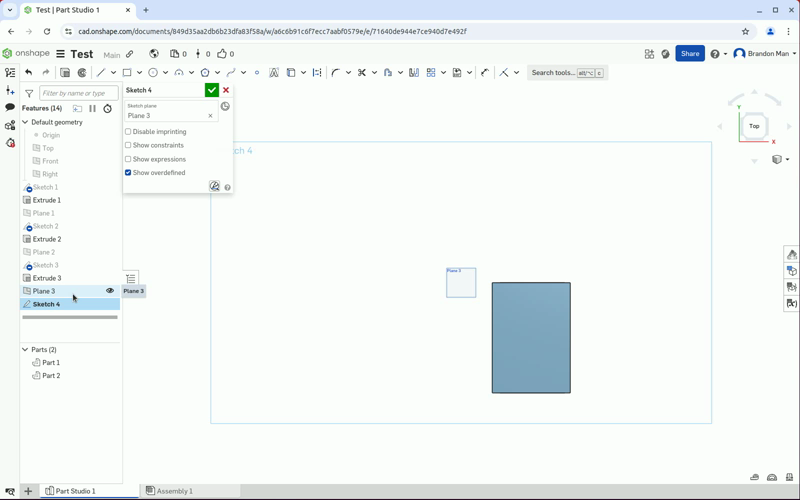
mouse_move(73, 352)
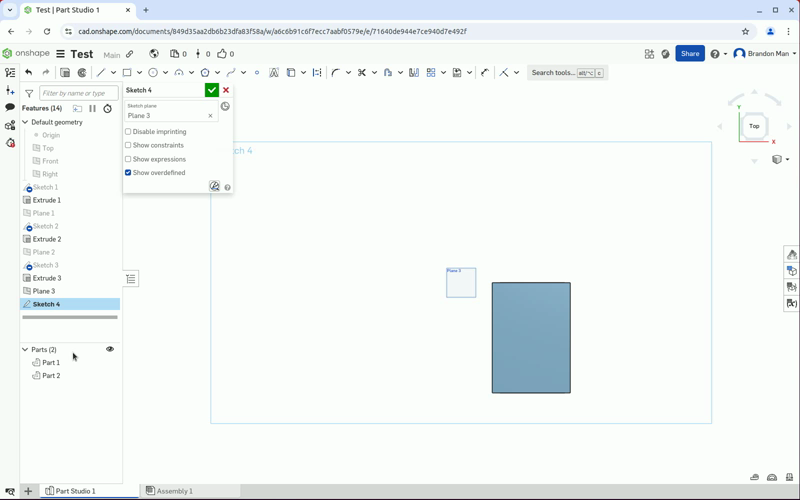
key(y)
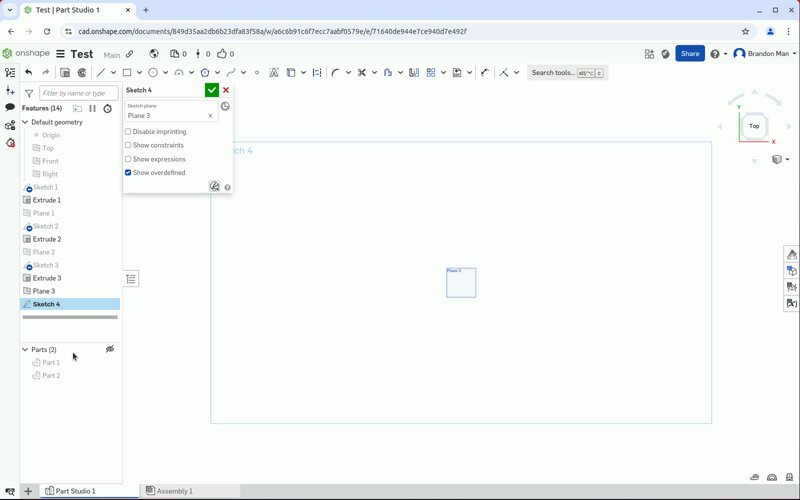
key(l)
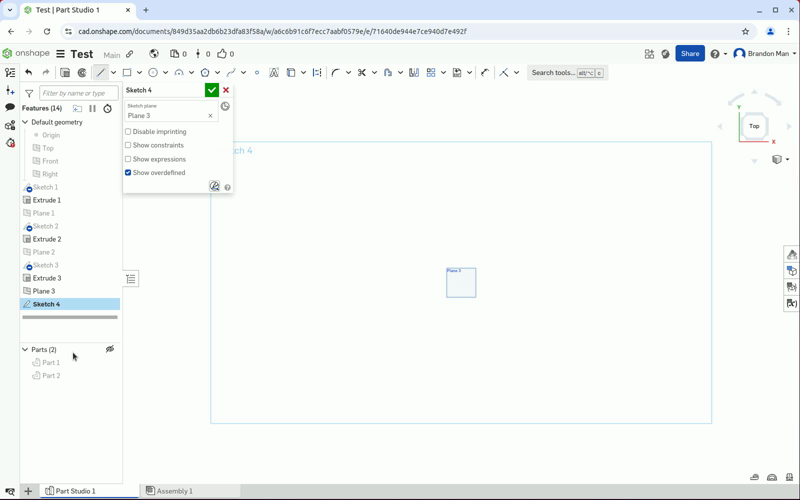
key_down(shift)
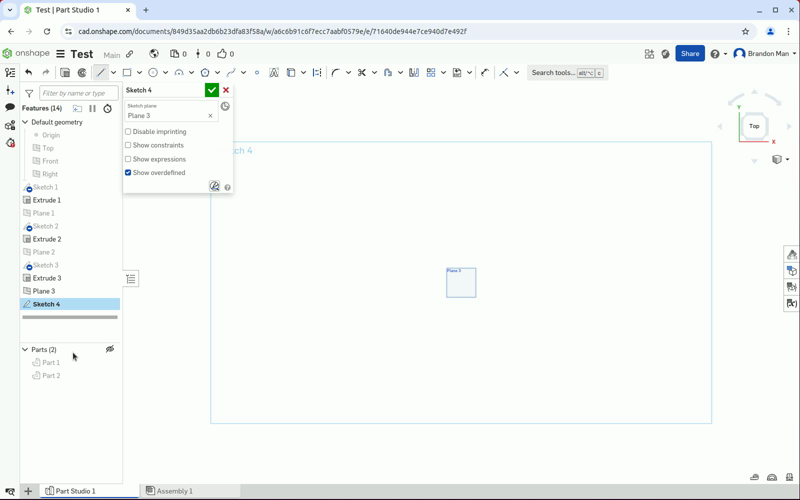
mouse_move(510, 359)
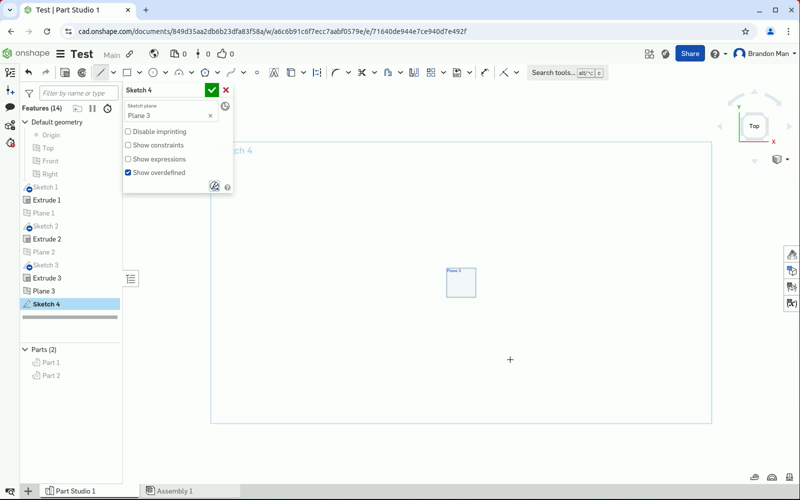
click(510, 359)
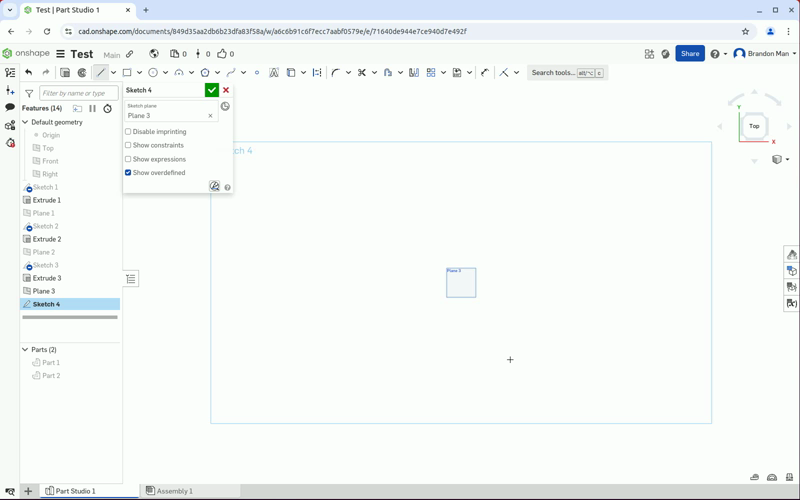
key_up(shift)
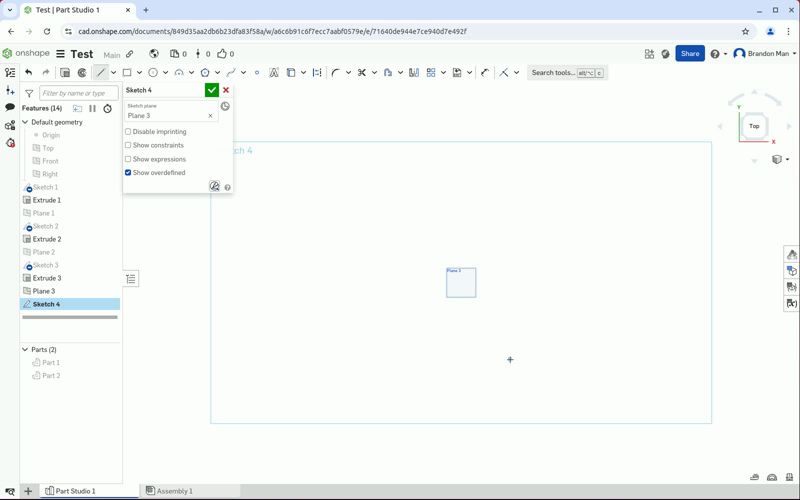
key_down(shift)
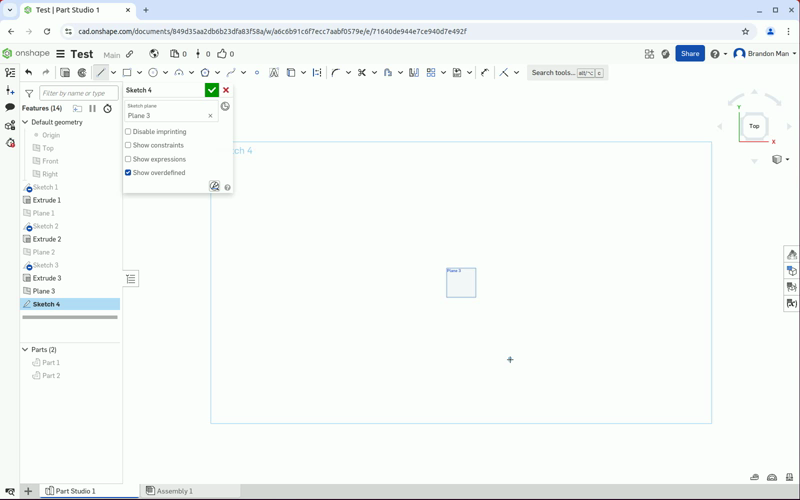
mouse_move(540, 359)
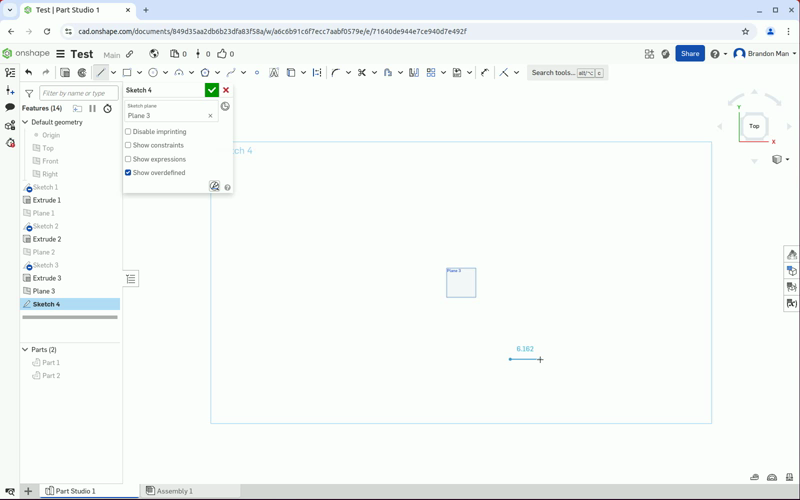
mouse_move(557, 359)
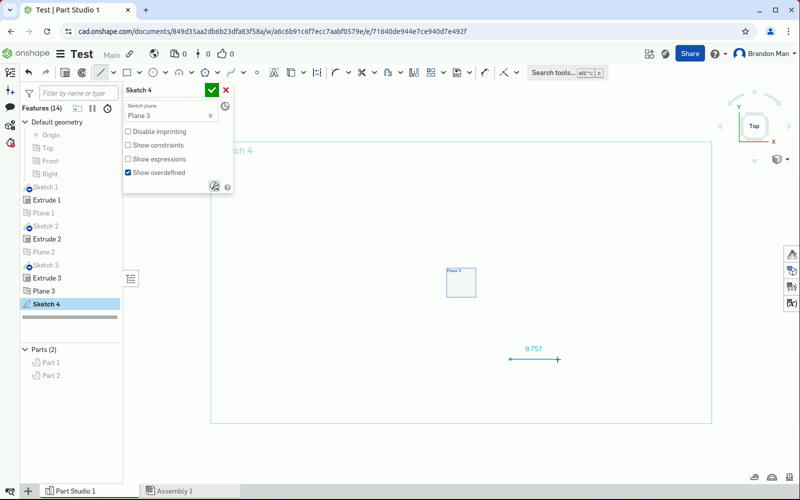
click(557, 359)
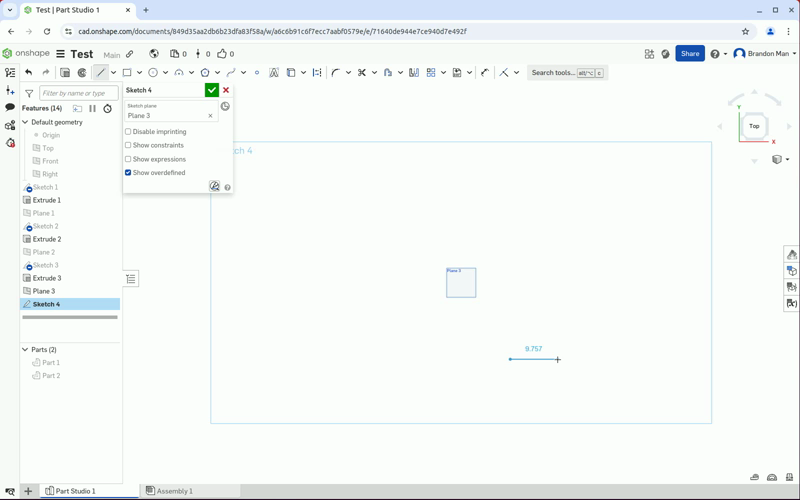
key_up(shift)
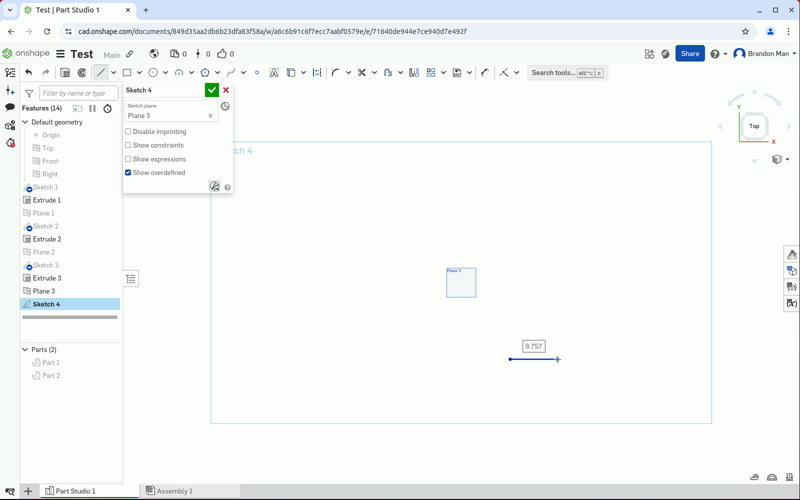
key_down(shift)
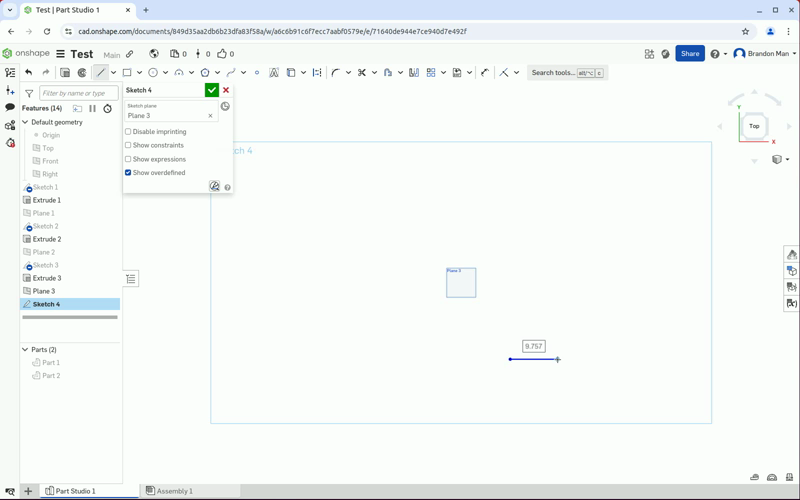
mouse_move(587, 359)
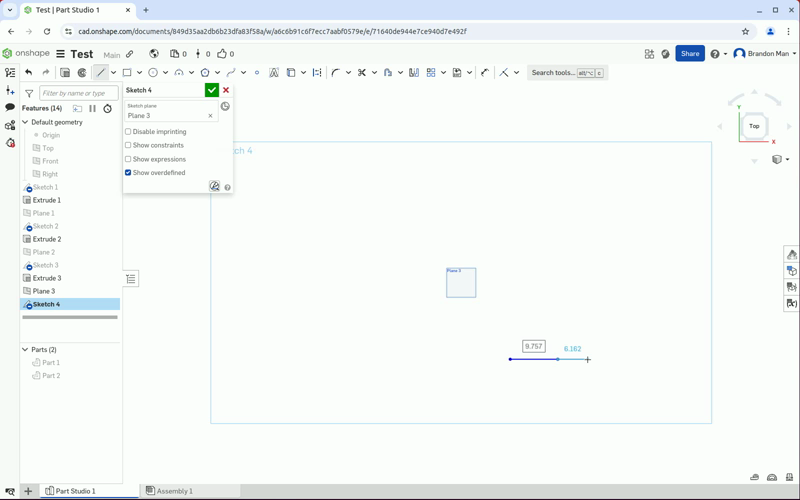
mouse_move(557, 309)
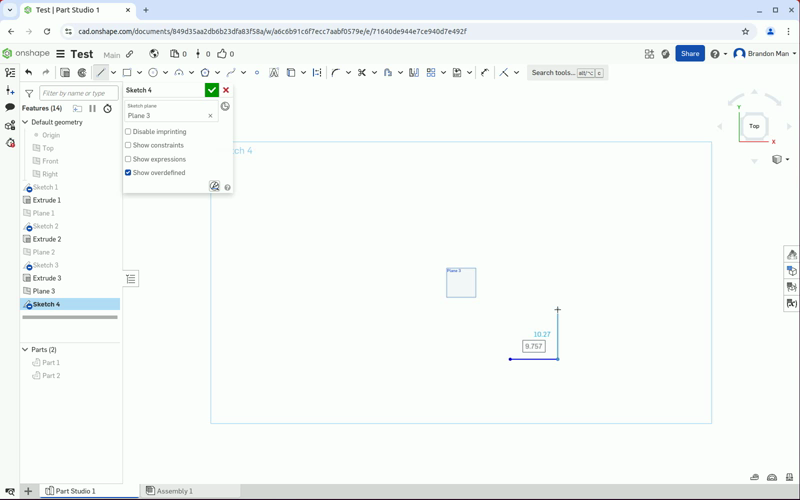
click(557, 309)
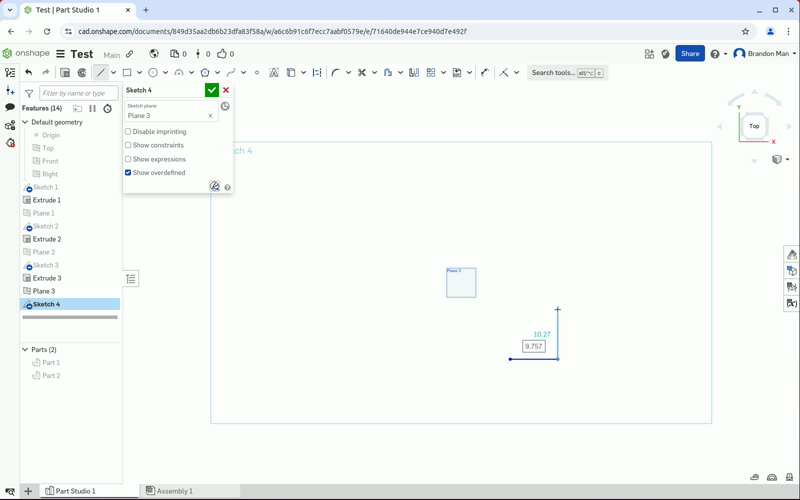
key_up(shift)
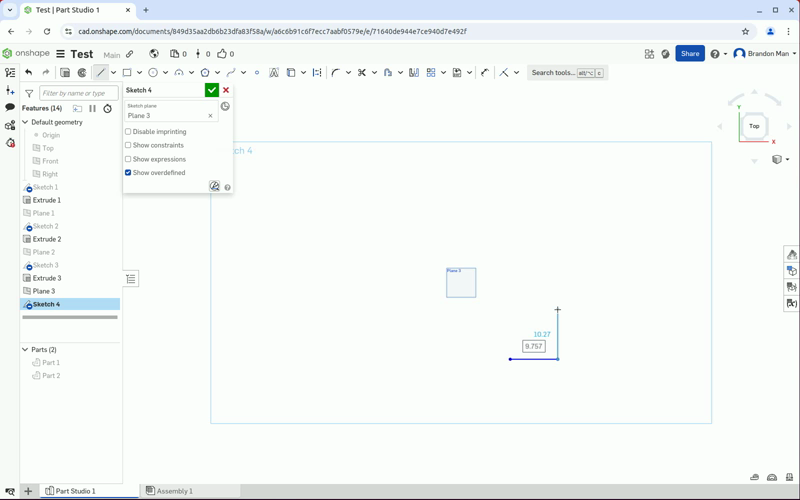
key_down(shift)
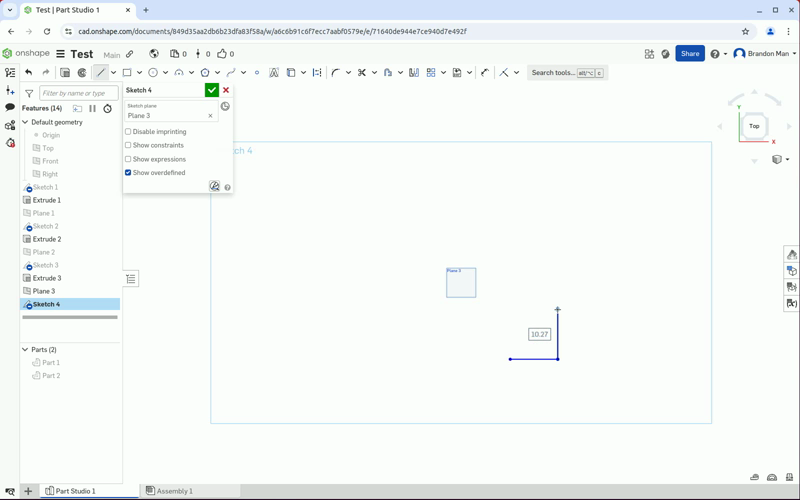
mouse_move(587, 309)
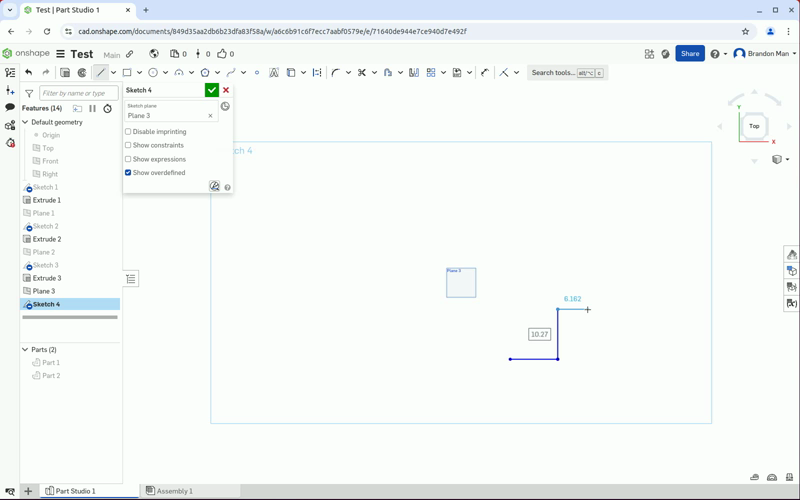
mouse_move(510, 309)
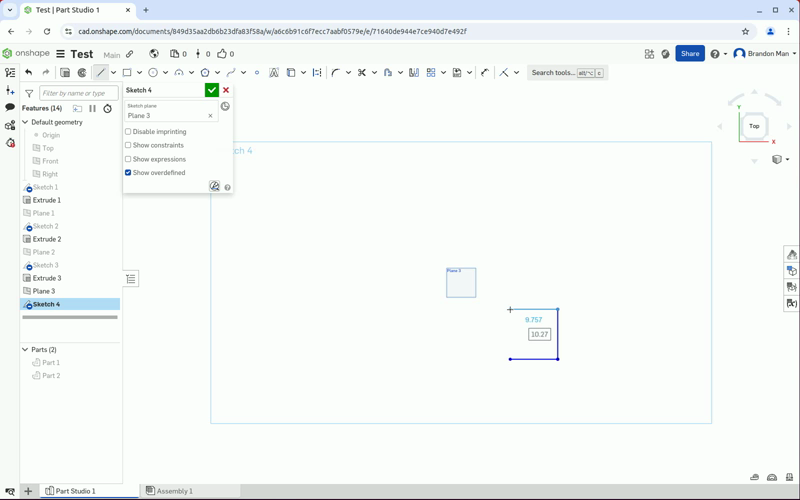
click(510, 309)
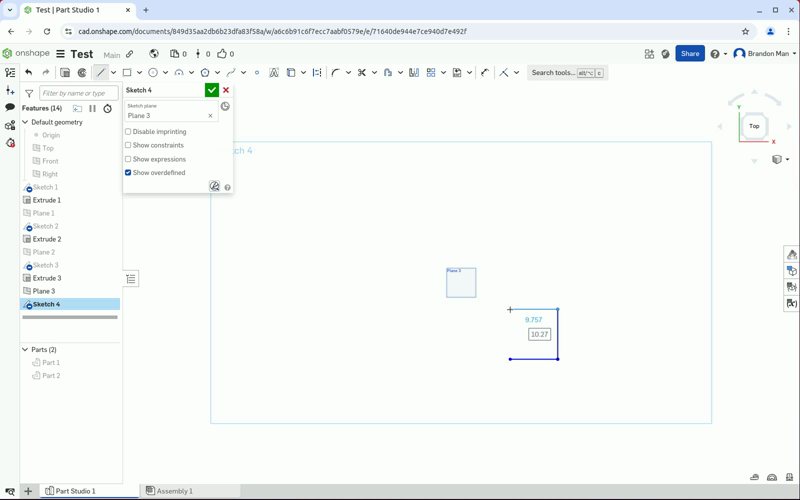
key_up(shift)
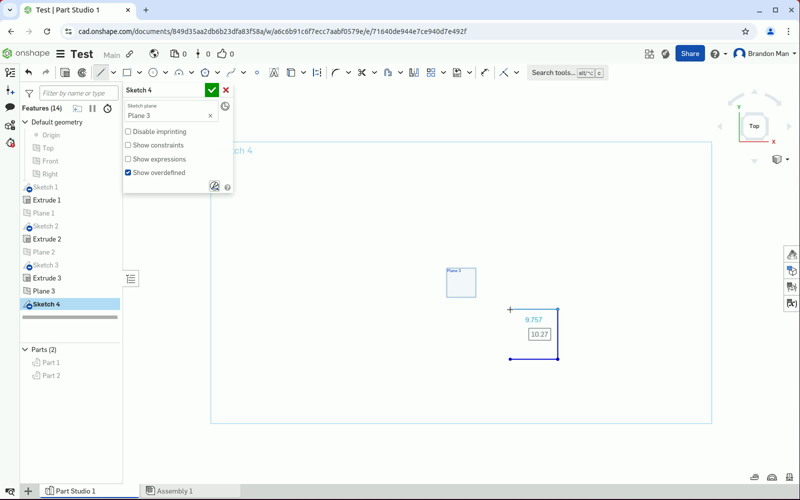
mouse_move(540, 309)
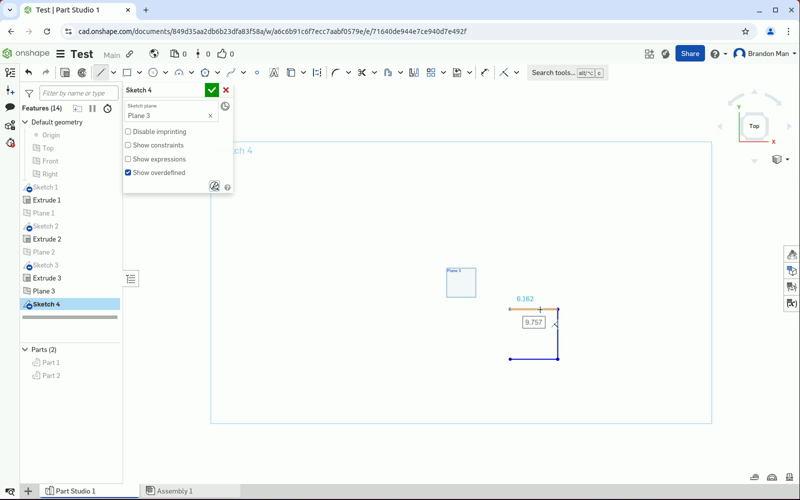
key_down(shift)
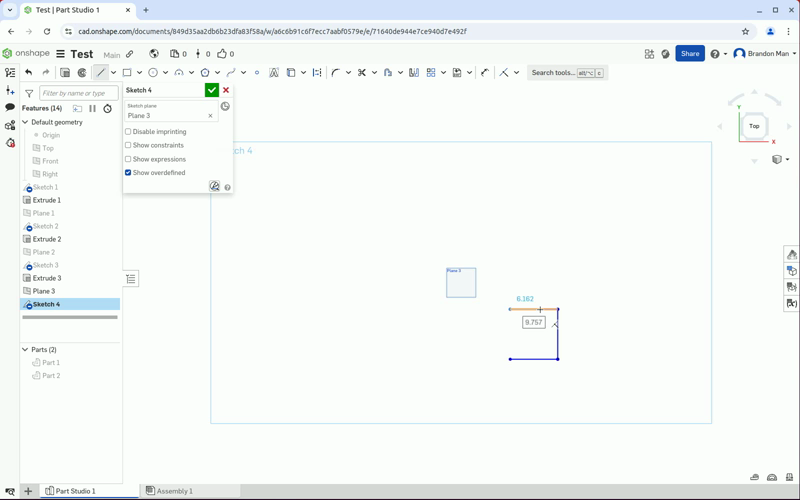
mouse_move(510, 359)
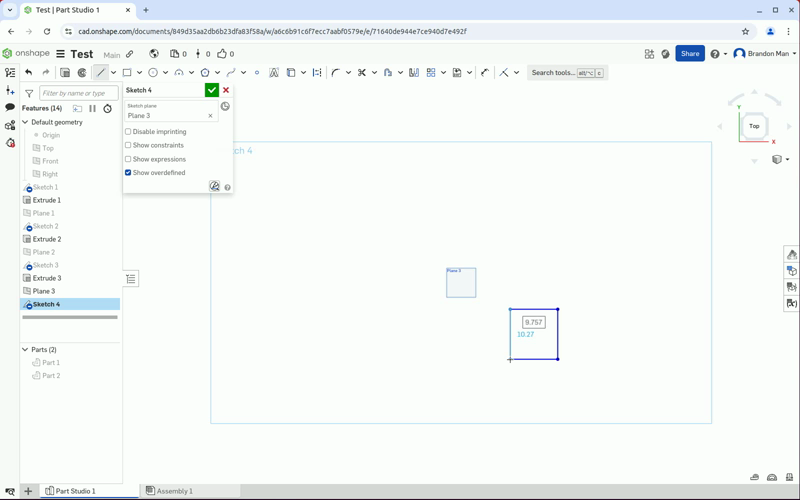
key_up(shift)
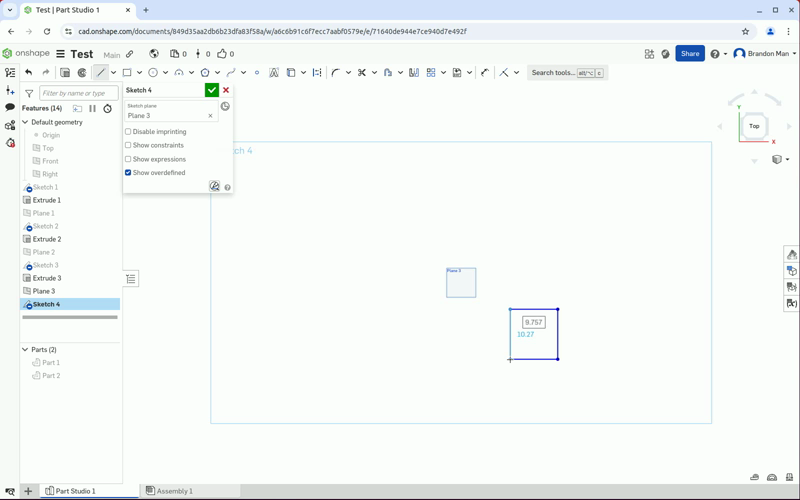
click(510, 359)
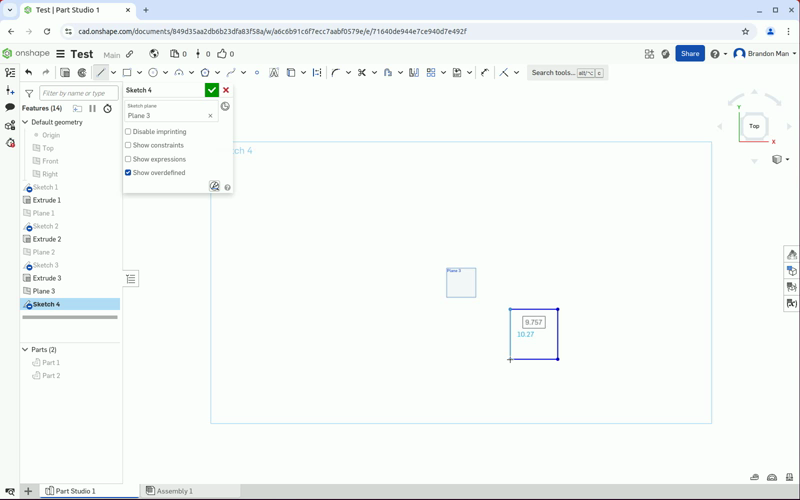
key(esc)
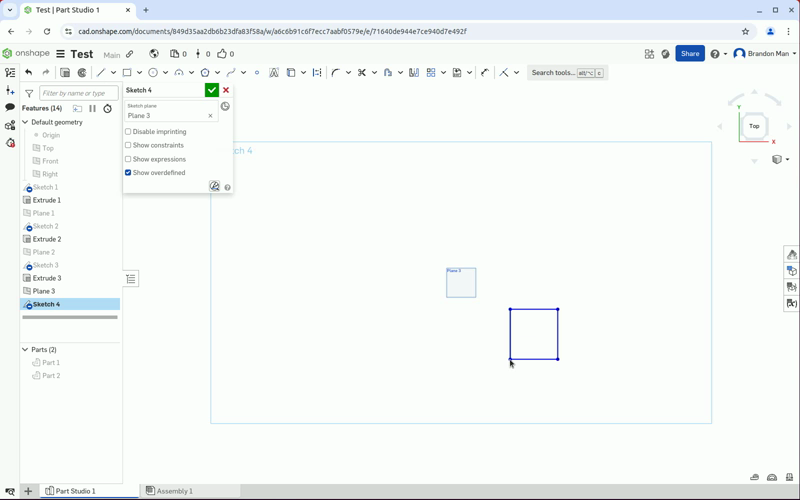
mouse_move(536, 311)
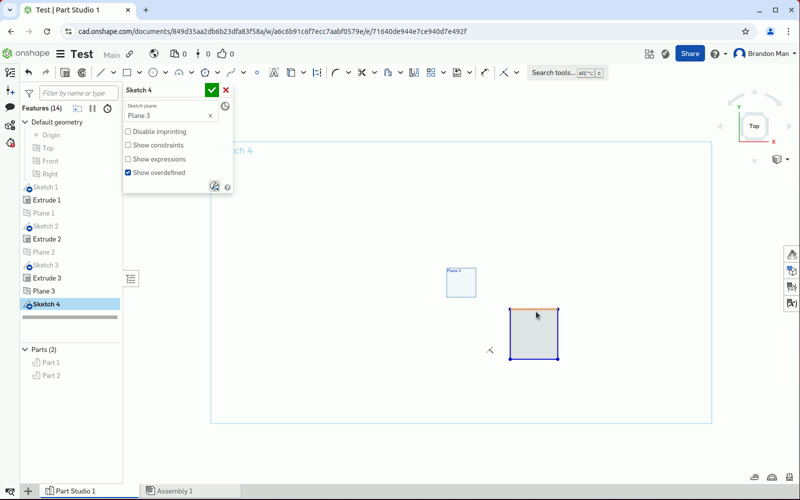
click(536, 311)
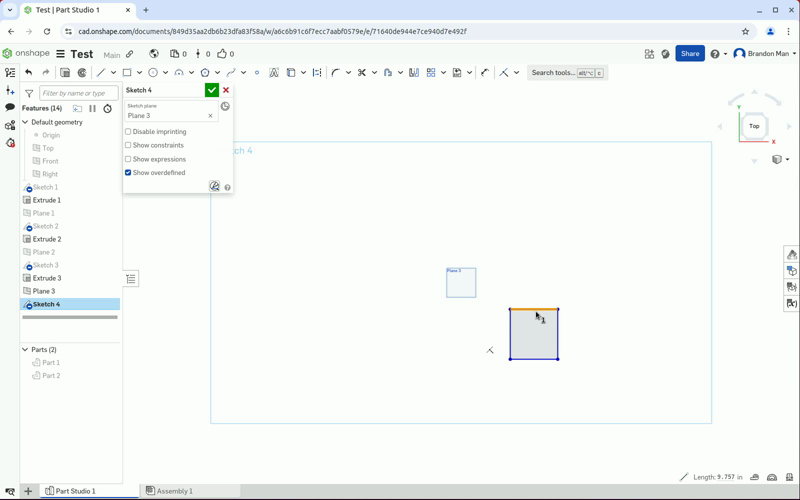
mouse_move(73, 352)
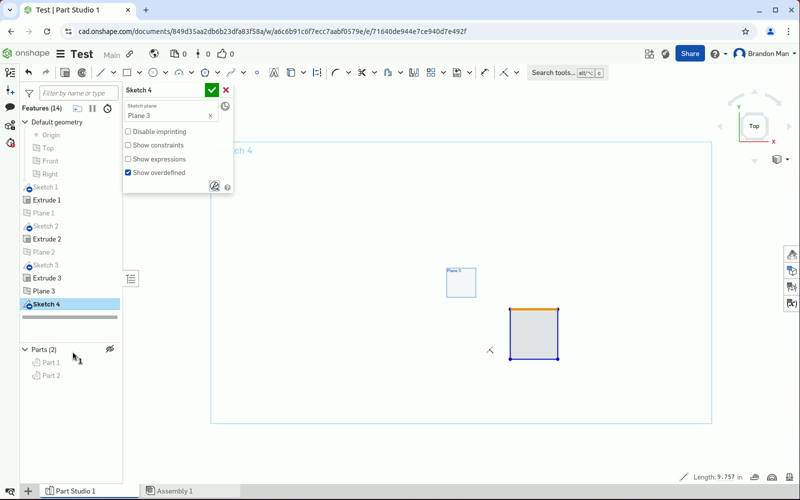
key(shift+y)
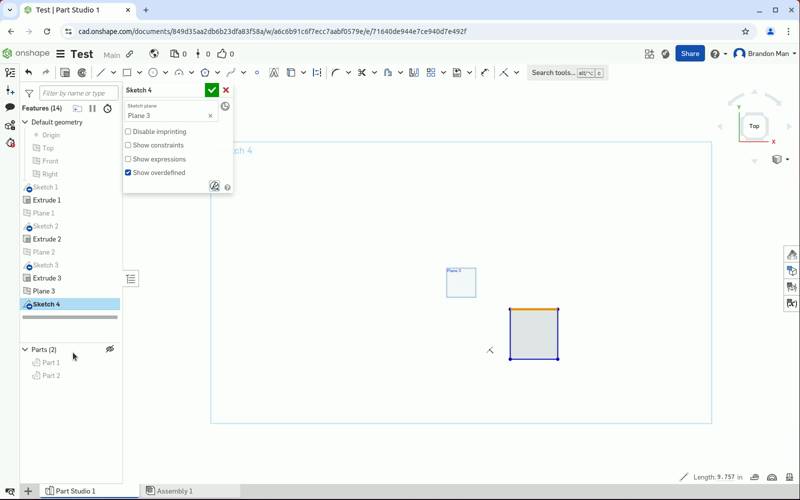
key(shift+e)
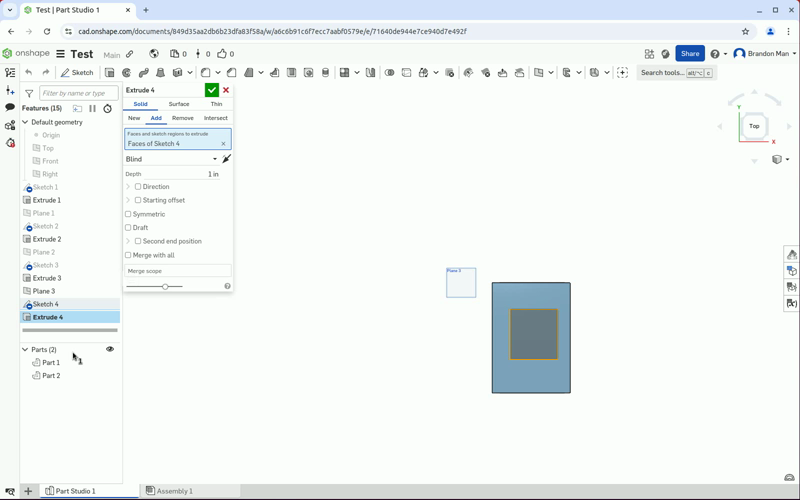
mouse_move(143, 106)
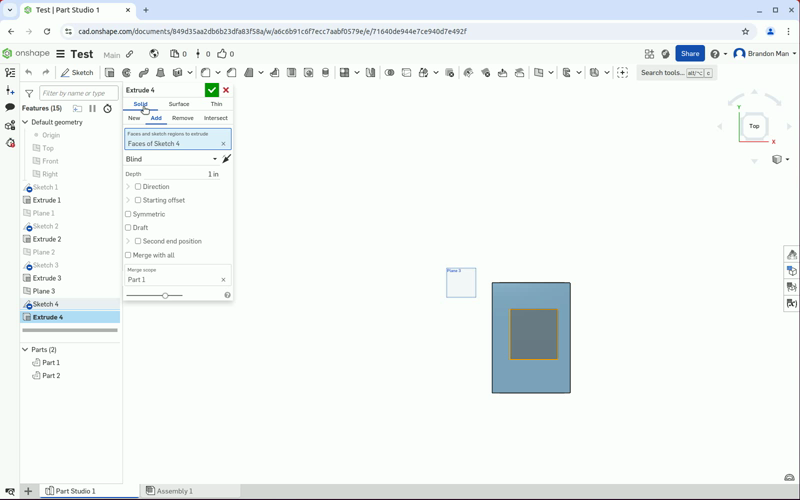
click(143, 106)
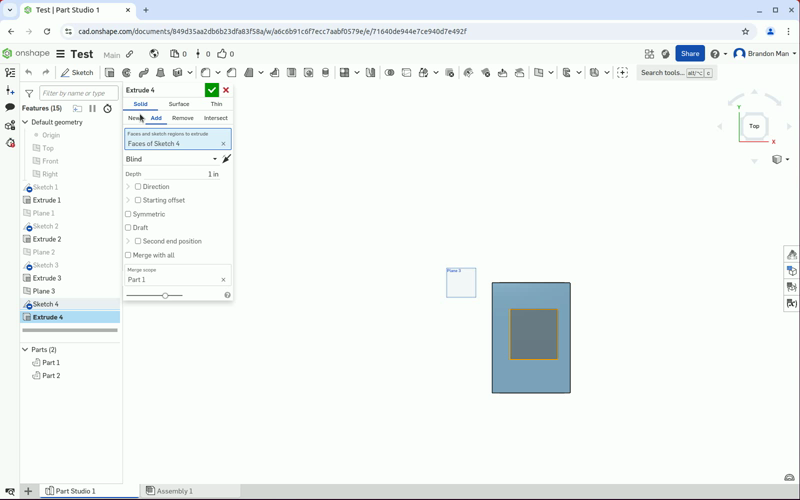
mouse_move(137, 120)
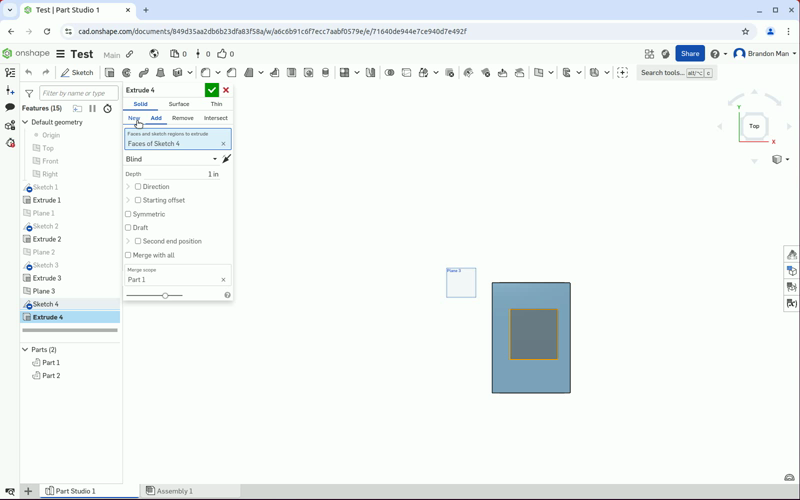
click(137, 120)
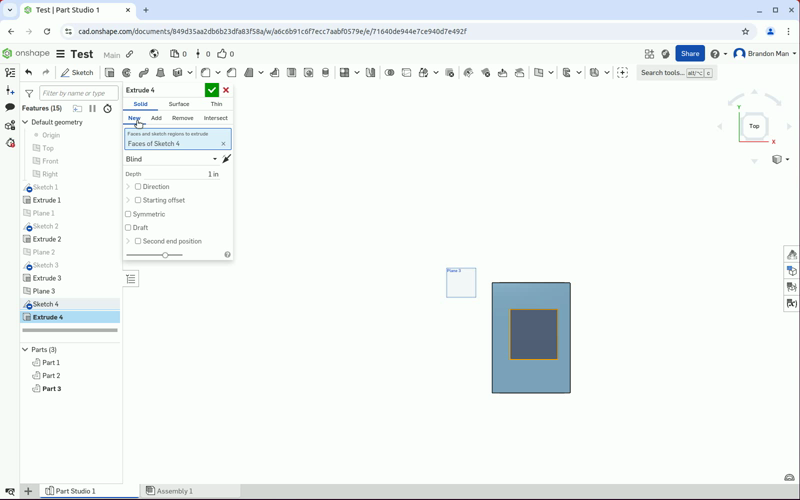
key(tab, 4)
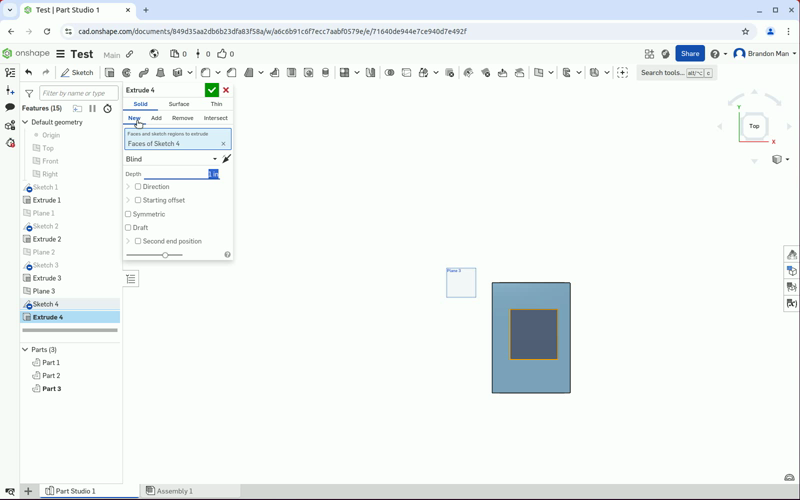
text(5.777)
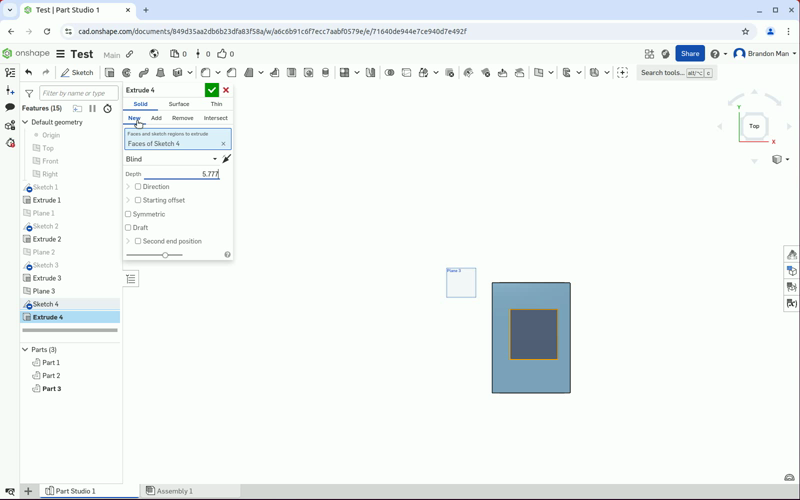
key(enter)
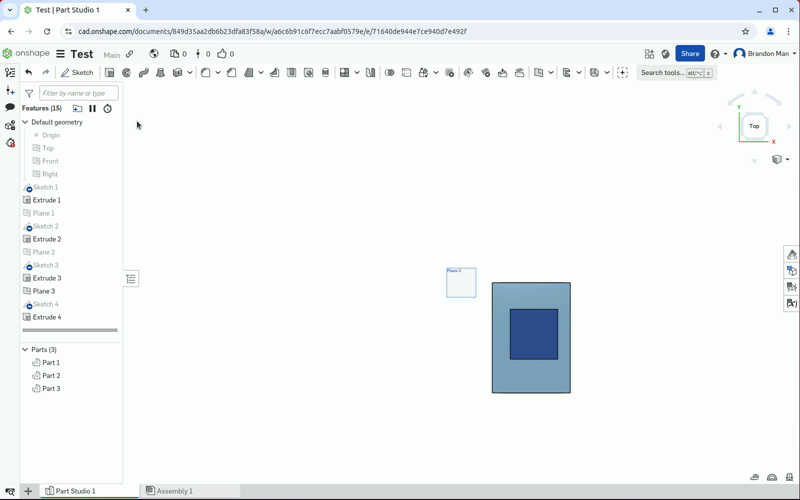
key(shift+h)
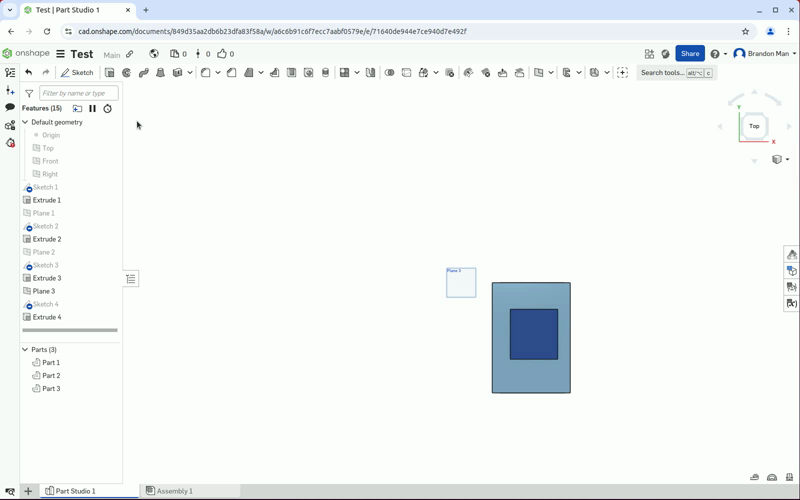
key(shift+h)
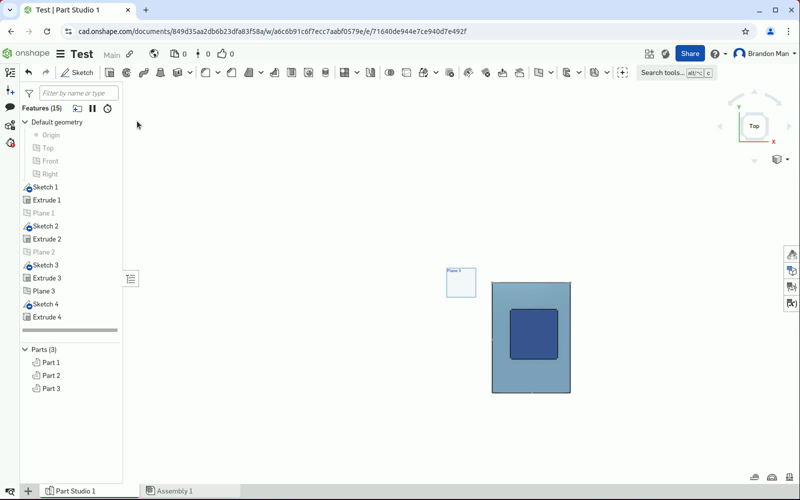
key(shift+7)
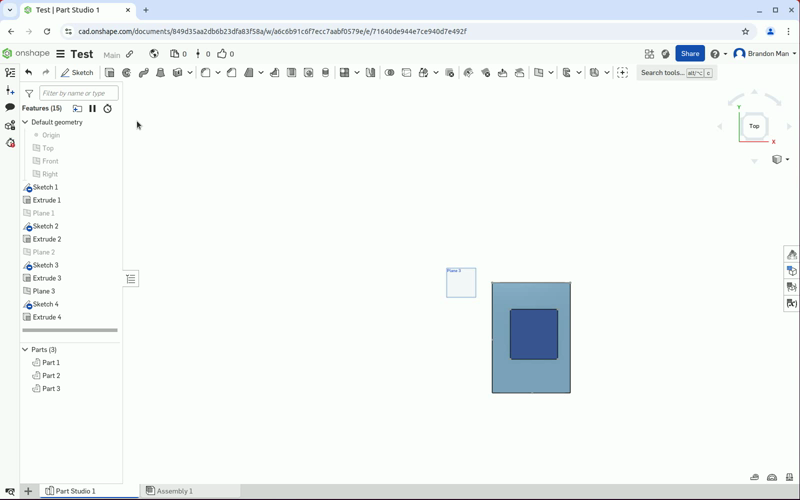
key(up, 3)
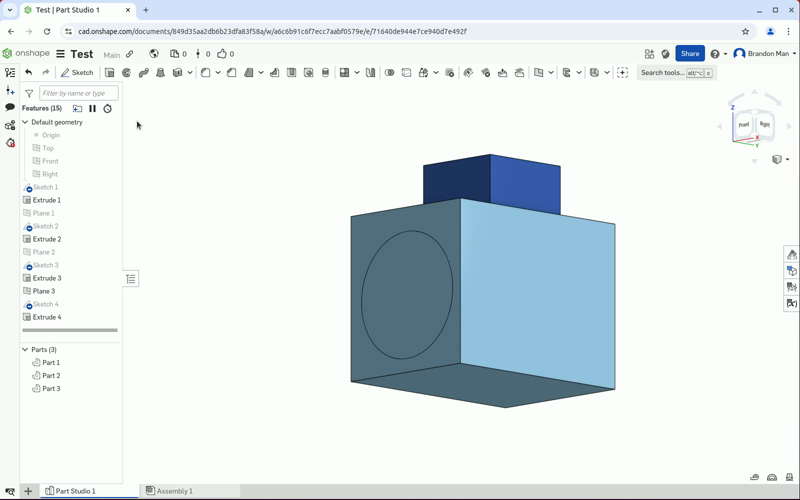
key(left, 3)
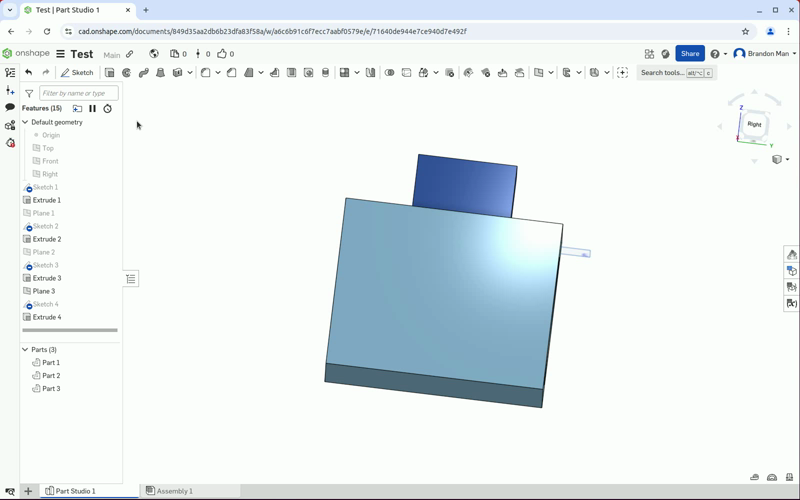
key(right, 3)
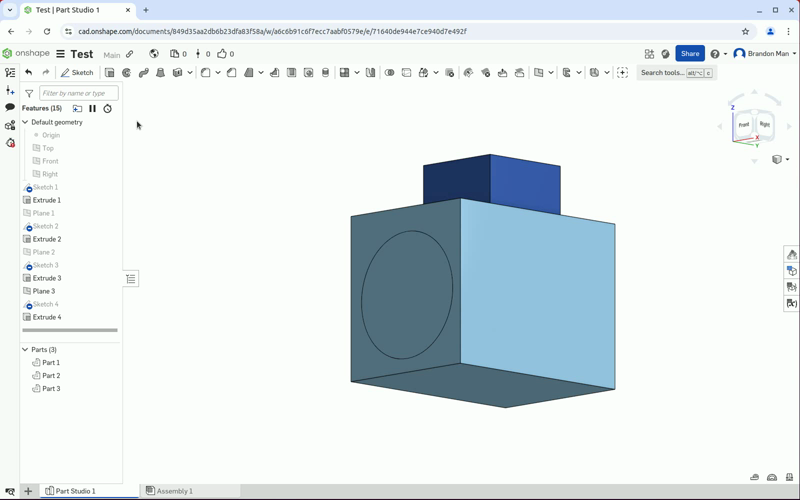
key(down, 3)
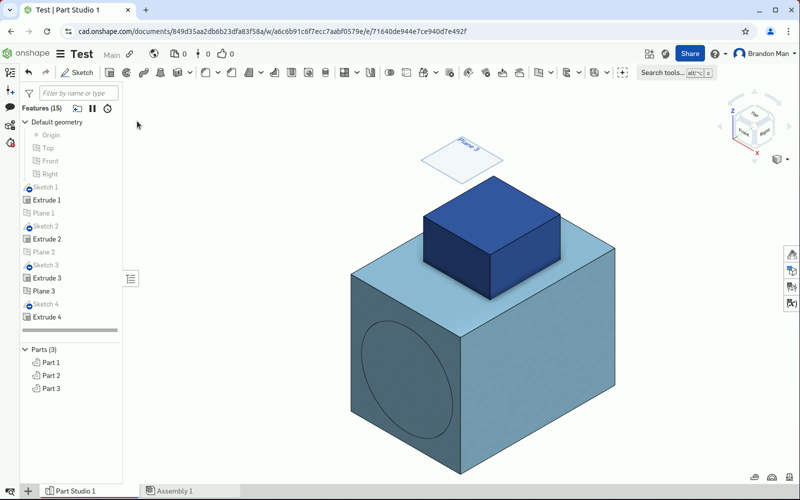
mouse_move(73, 189)
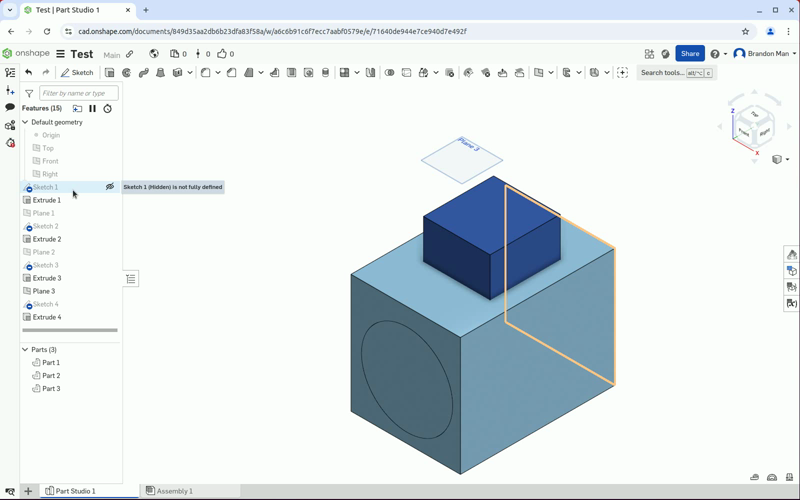
click(73, 189)